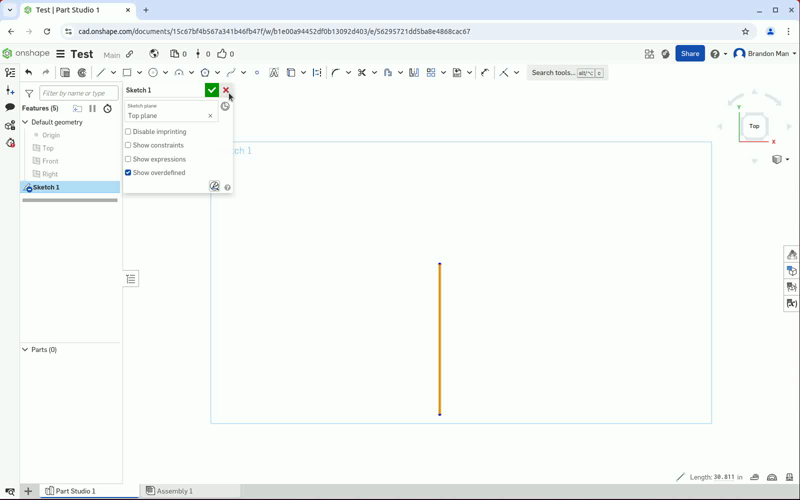
key(shift+h)
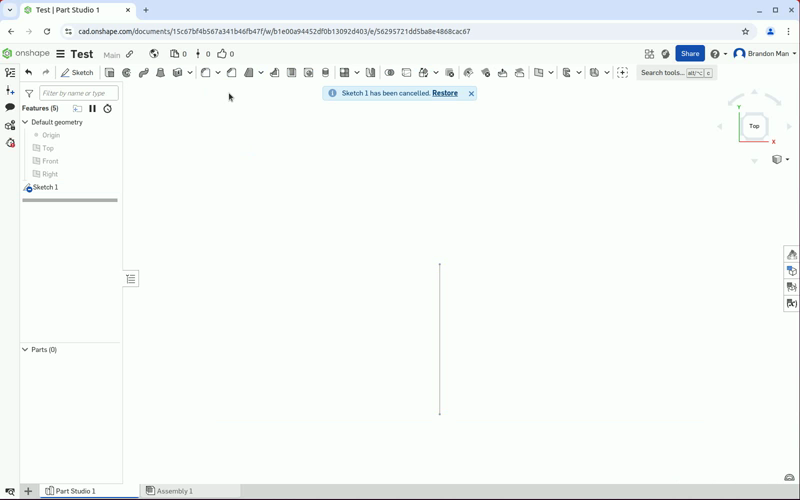
mouse_move(73, 352)
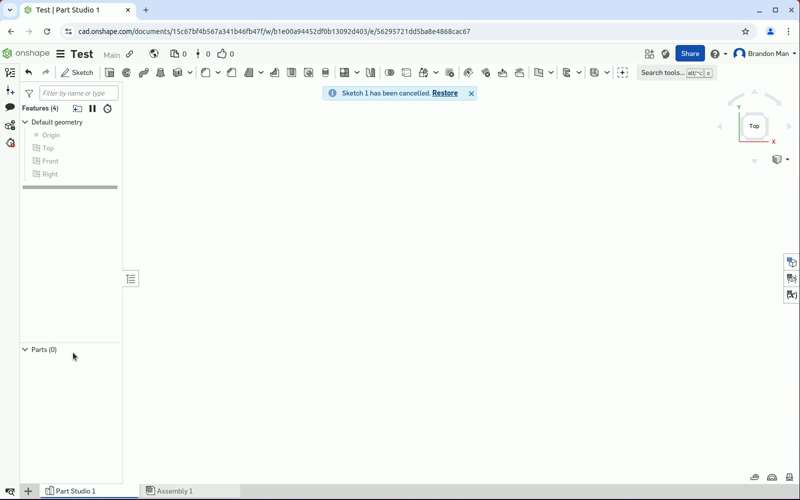
key(y)
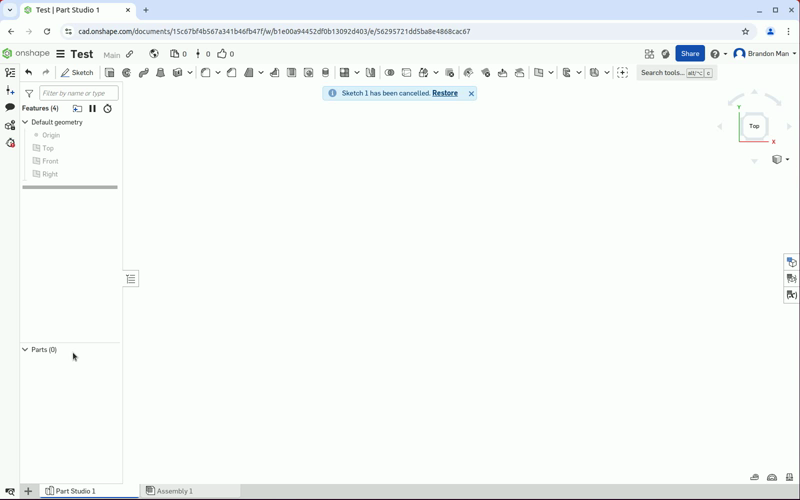
key(shift+p)
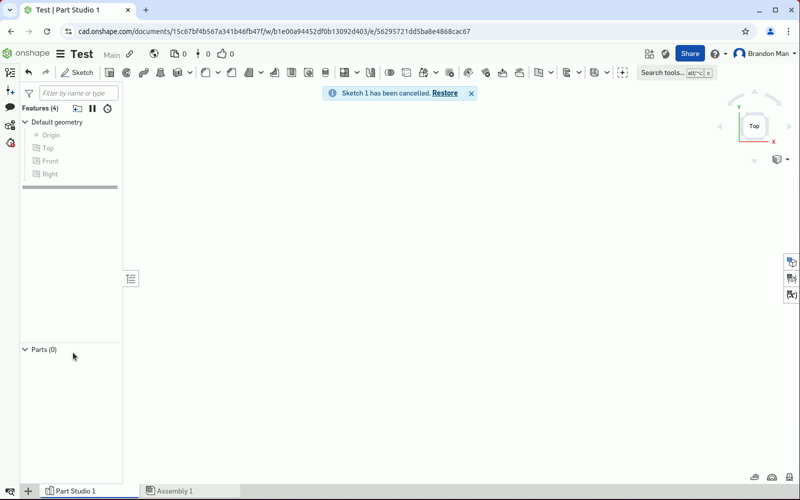
key(space)
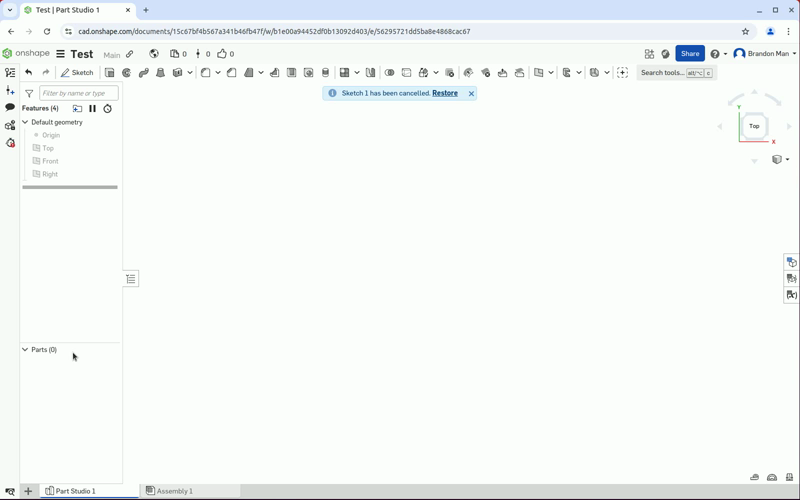
key_down(shift)
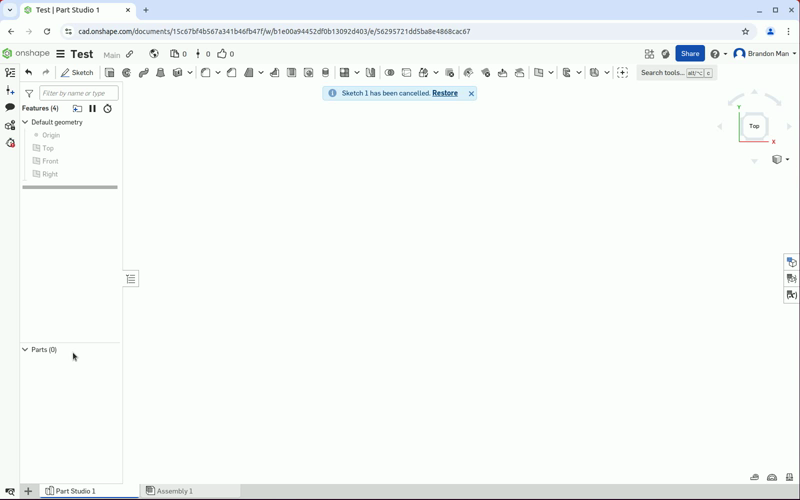
key(up)
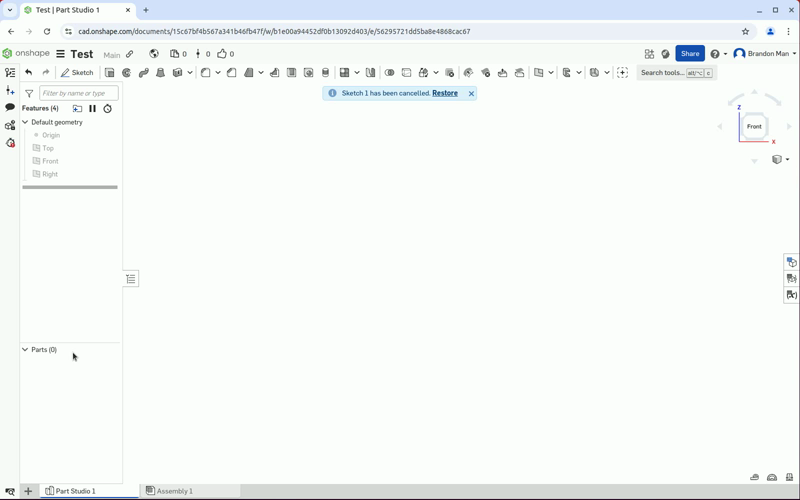
key_up(shift)
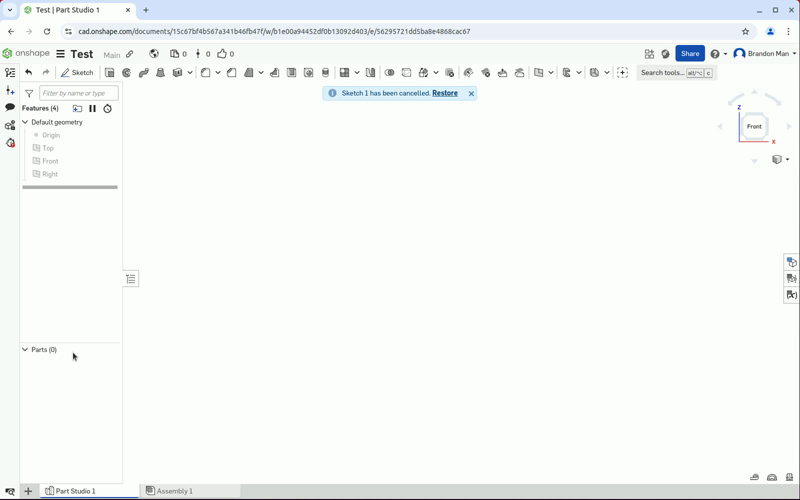
key(space)
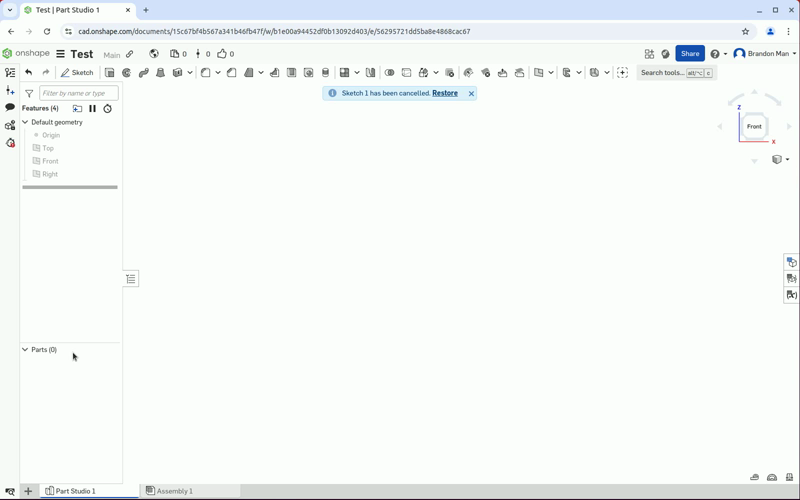
key_down(shift)
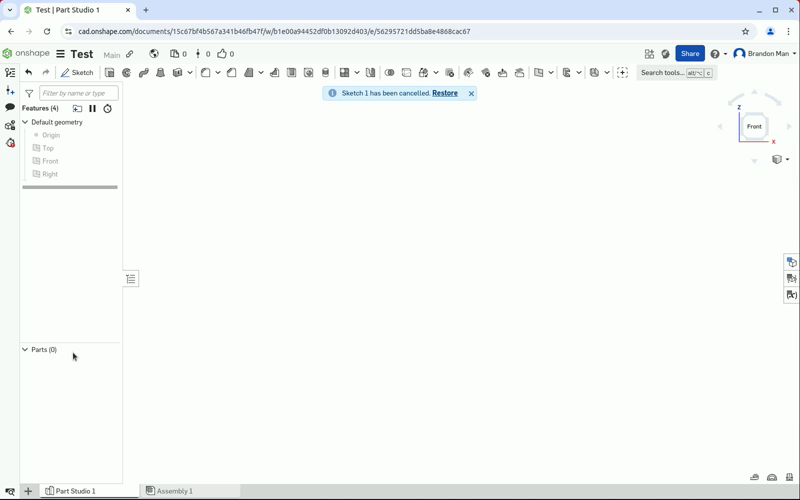
key(left)
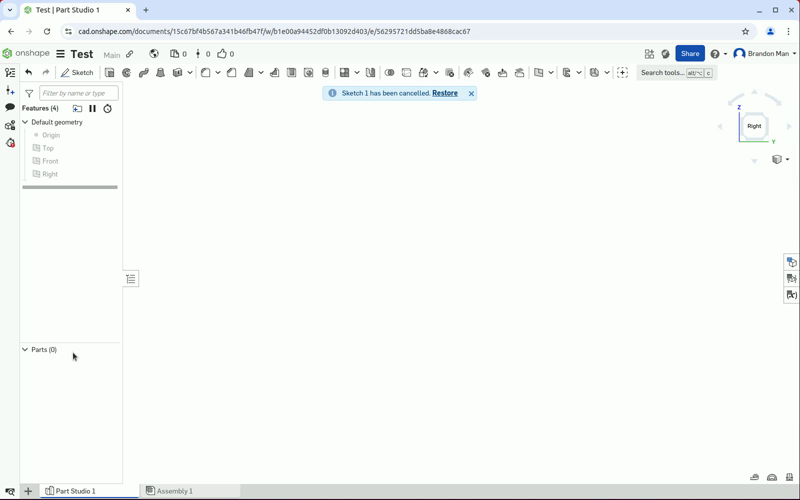
key_up(shift)
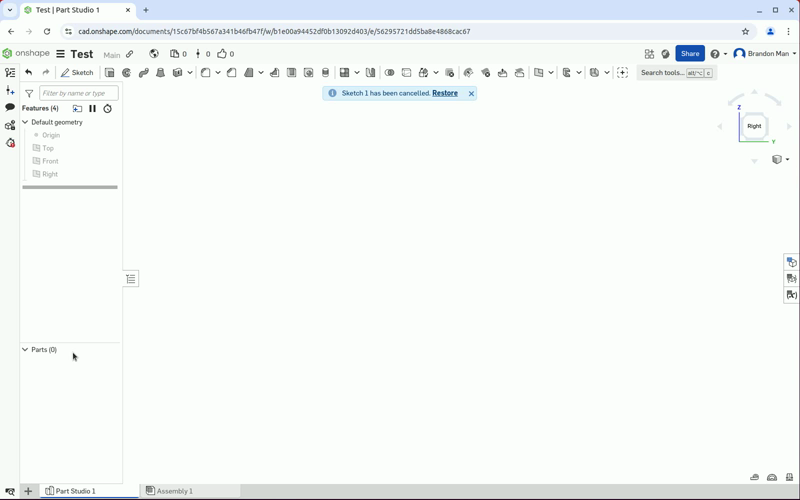
mouse_move(73, 352)
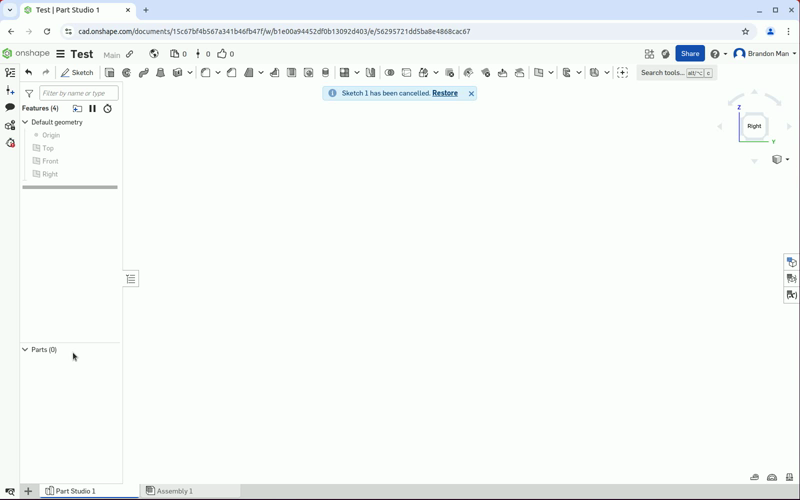
key(shift+y)
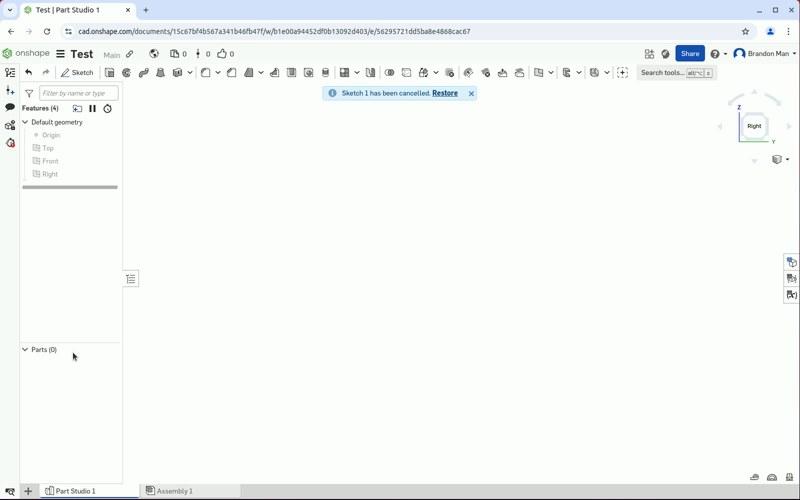
key(shift+s)
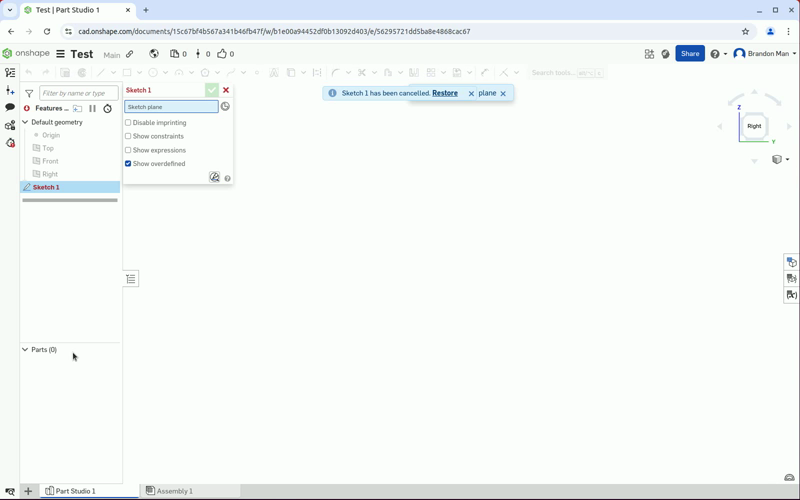
mouse_move(73, 176)
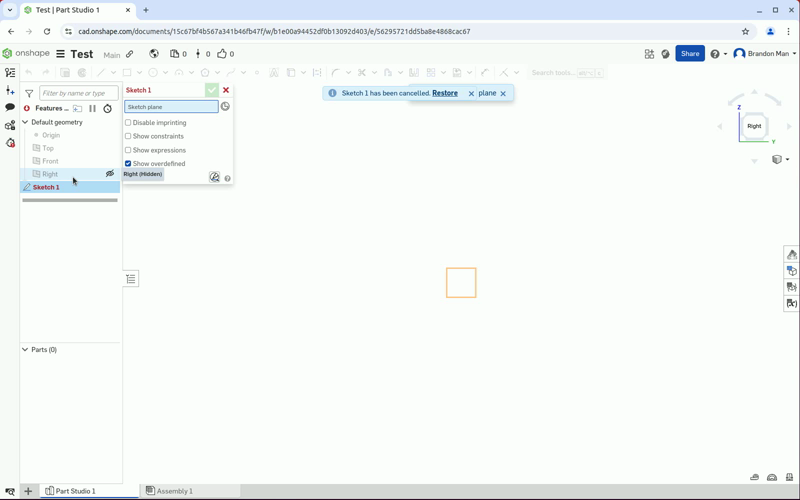
click(73, 176)
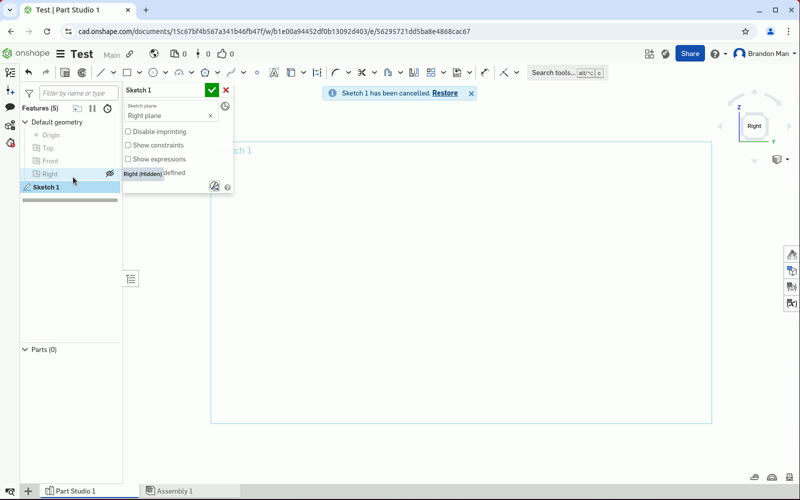
mouse_move(73, 352)
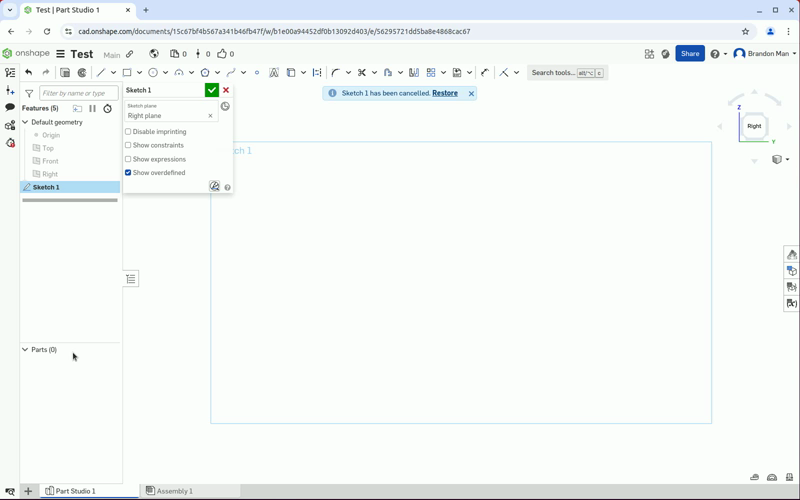
key(y)
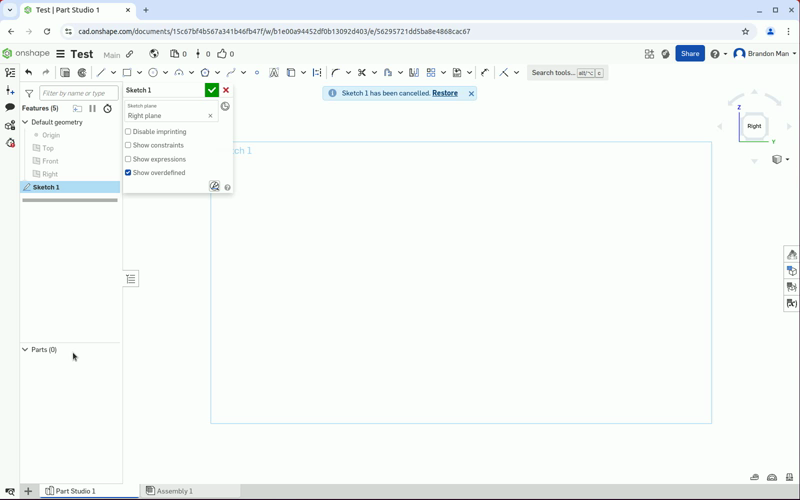
key(a)
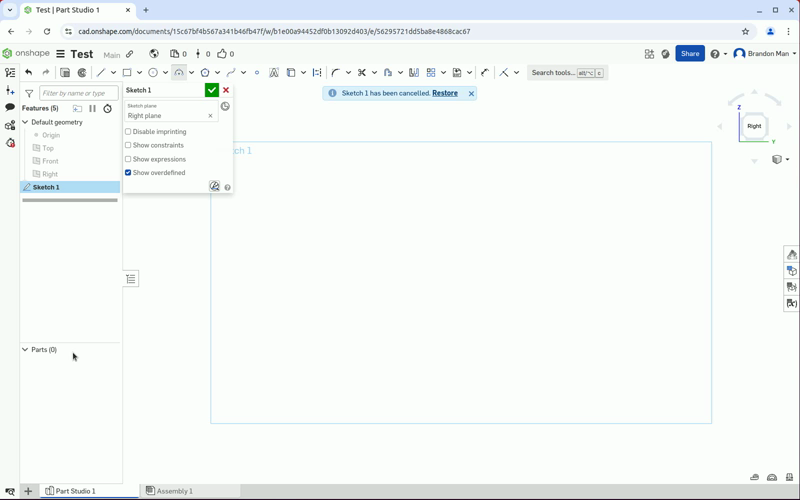
key_down(shift)
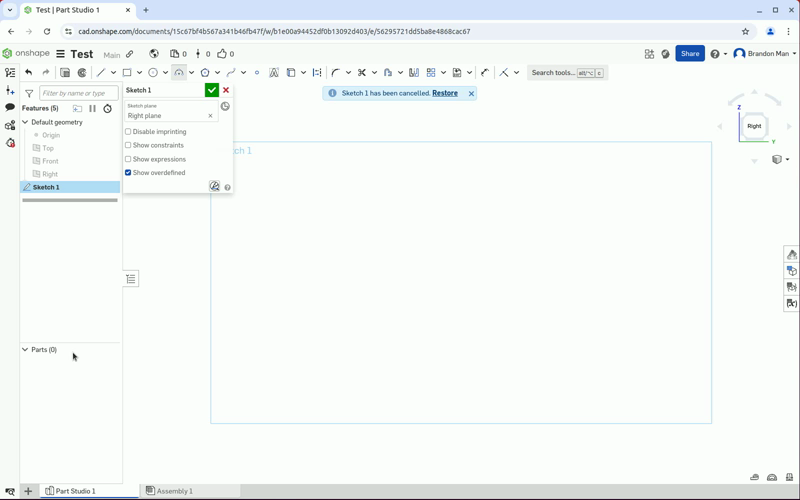
mouse_move(461, 264)
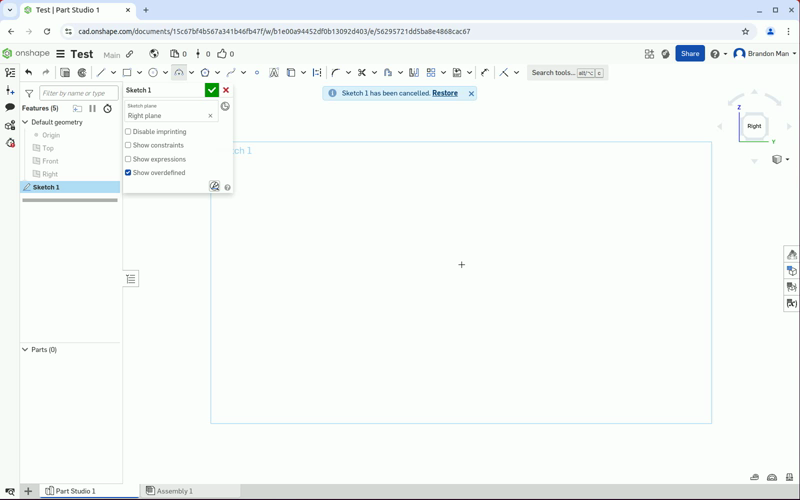
click(461, 264)
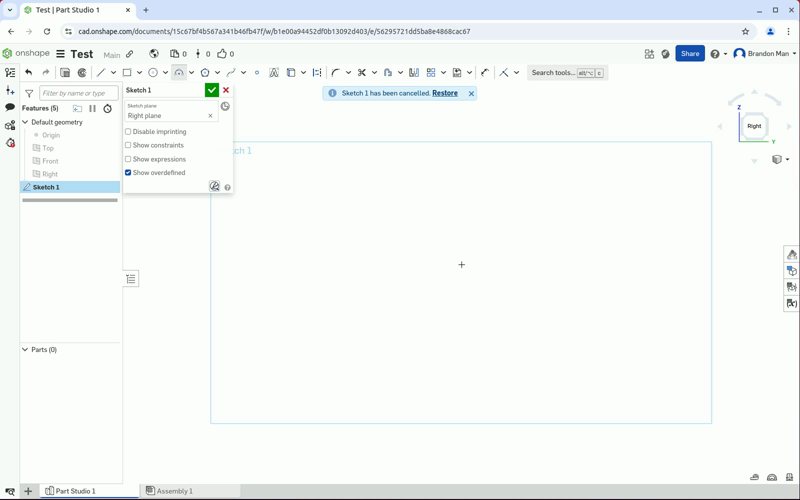
key_up(shift)
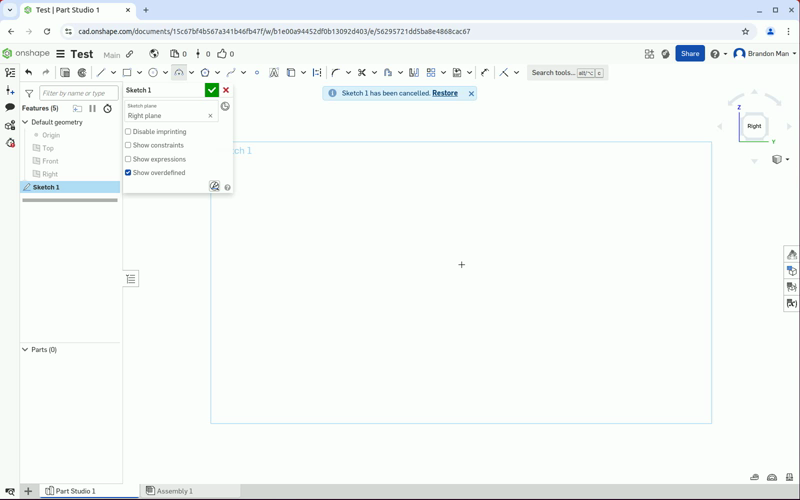
key_down(shift)
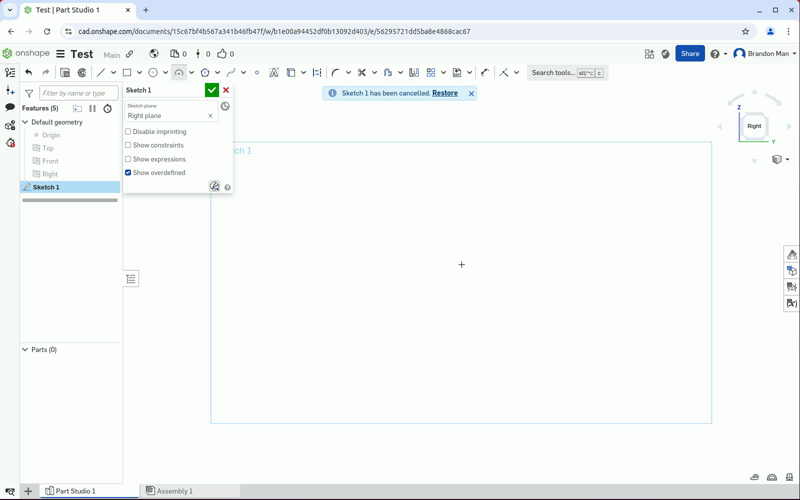
mouse_move(478, 282)
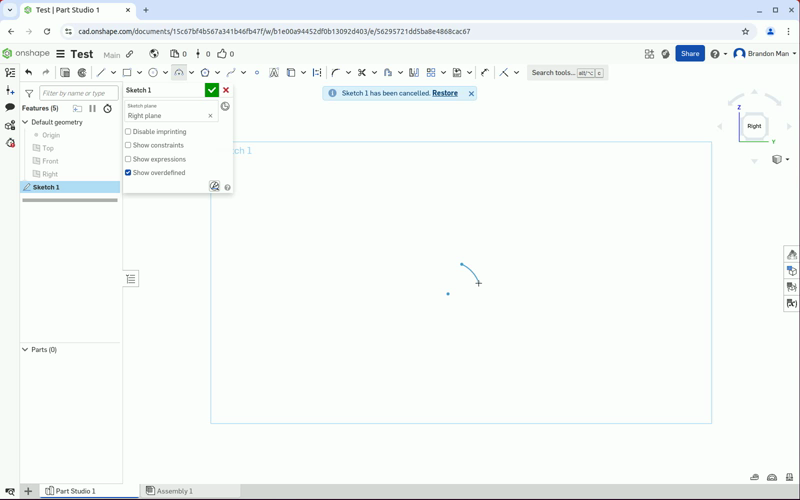
click(478, 282)
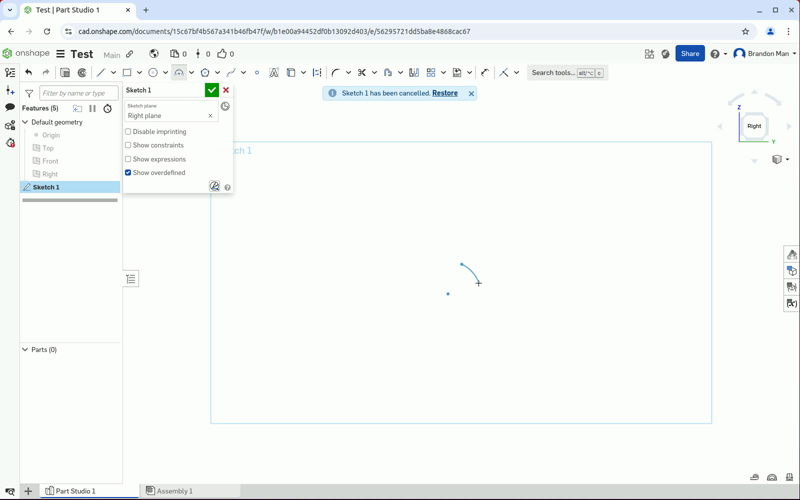
mouse_move(474, 270)
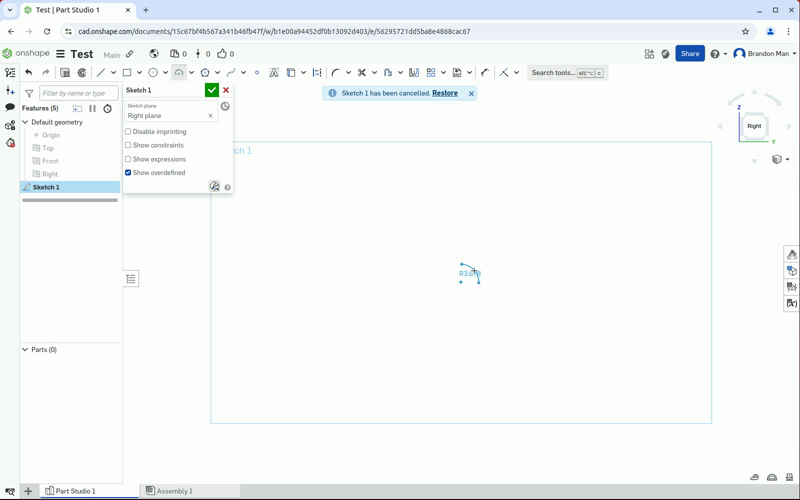
click(474, 270)
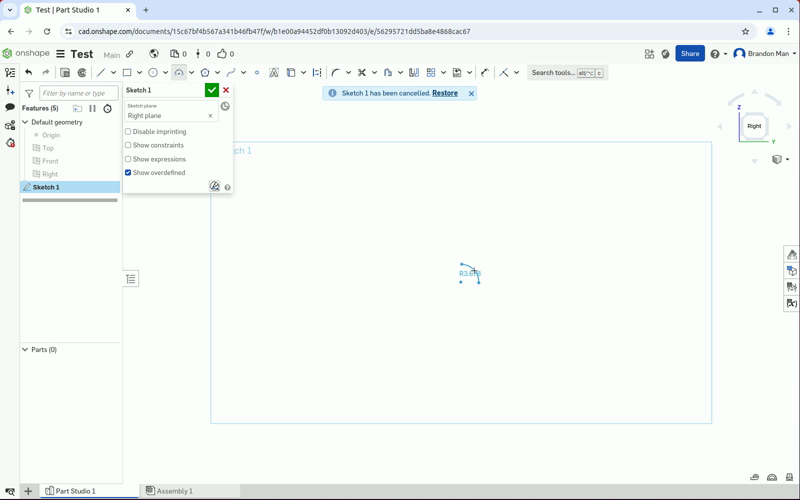
key_up(shift)
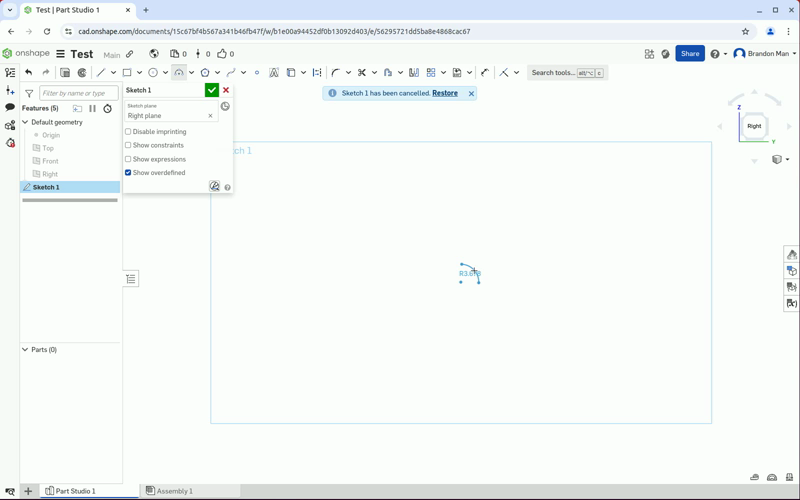
key(esc)
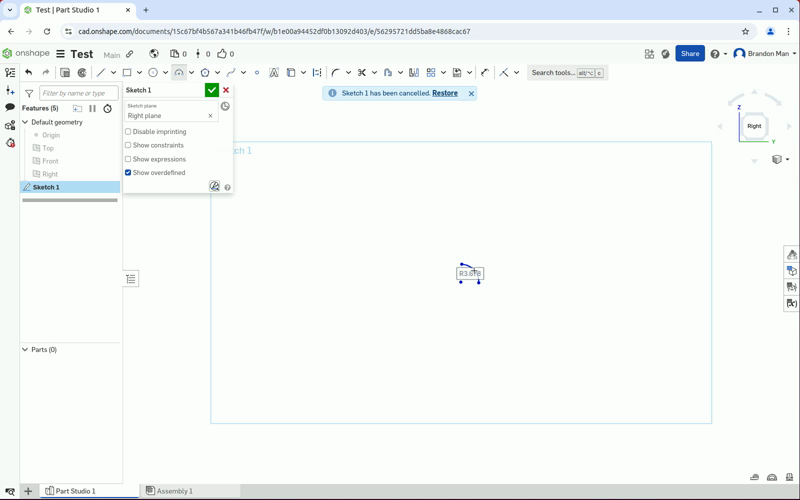
key(l)
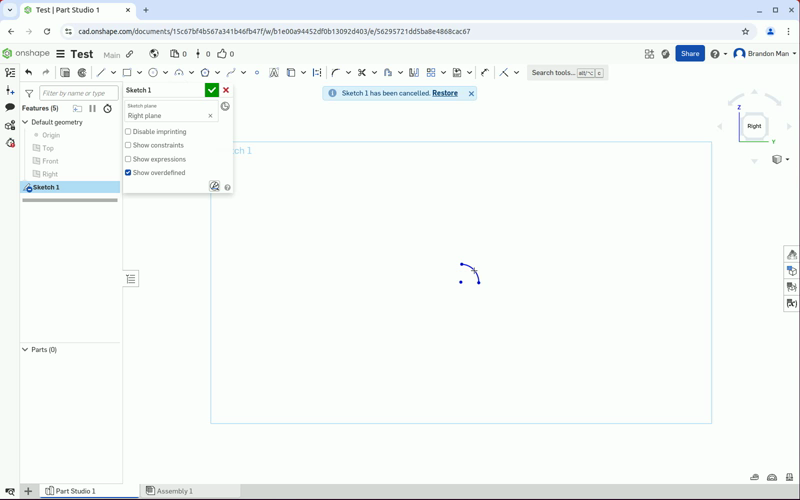
mouse_move(478, 282)
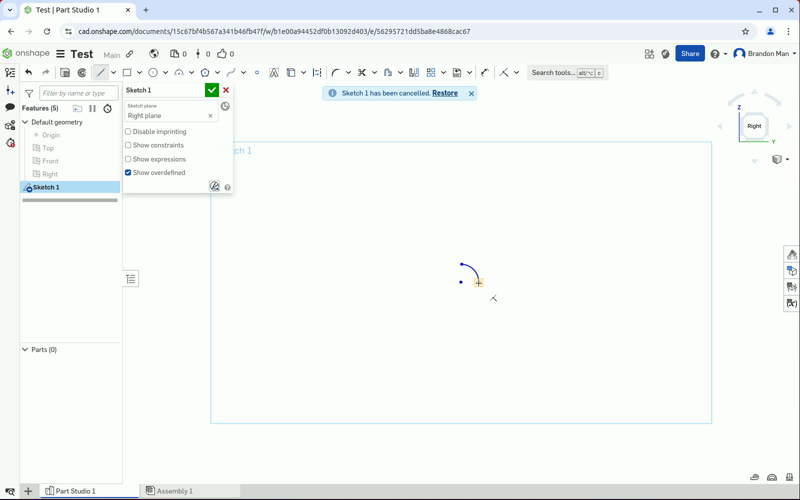
click(478, 282)
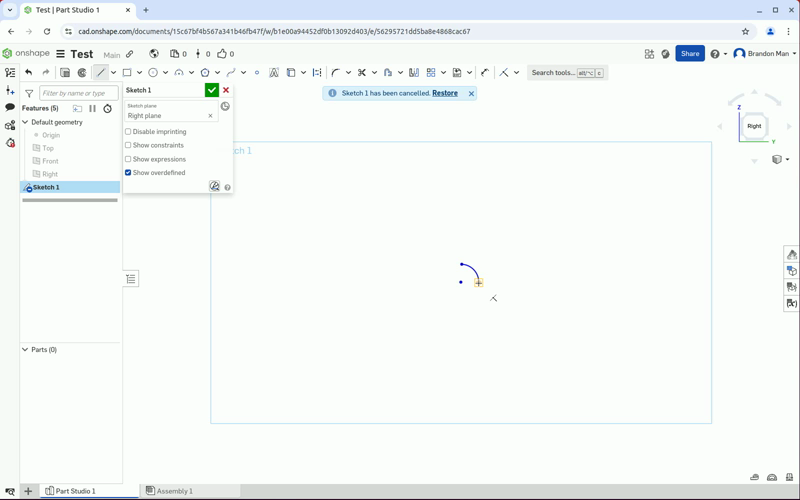
key_down(shift)
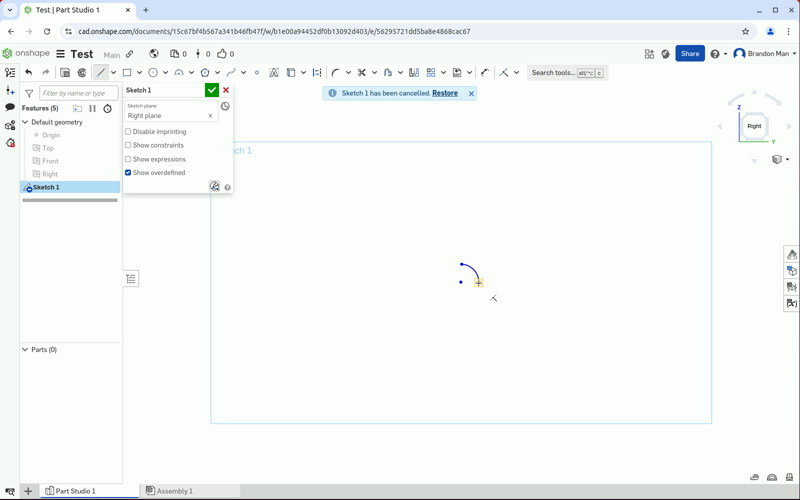
mouse_move(573, 282)
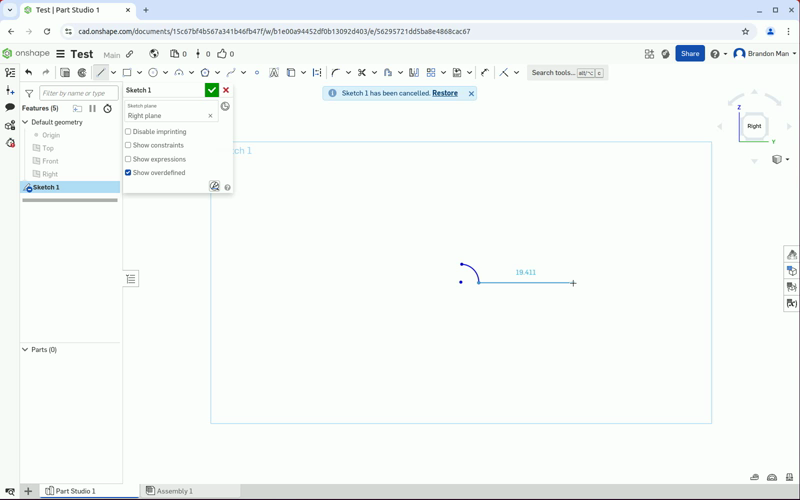
click(573, 282)
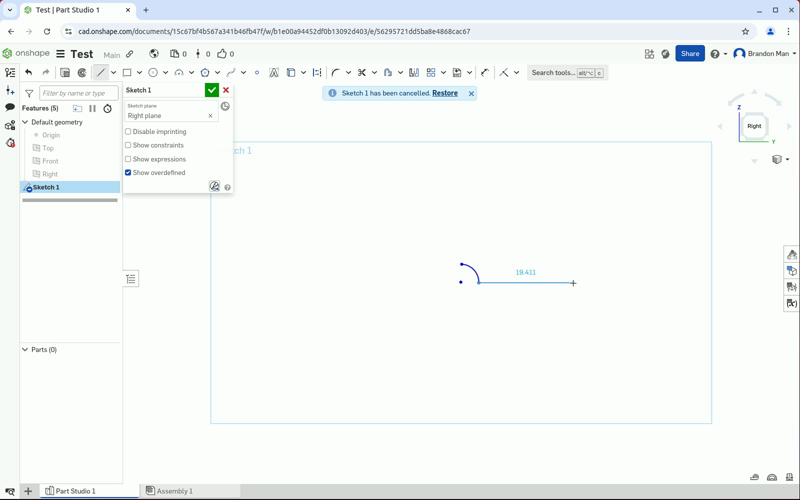
key_up(shift)
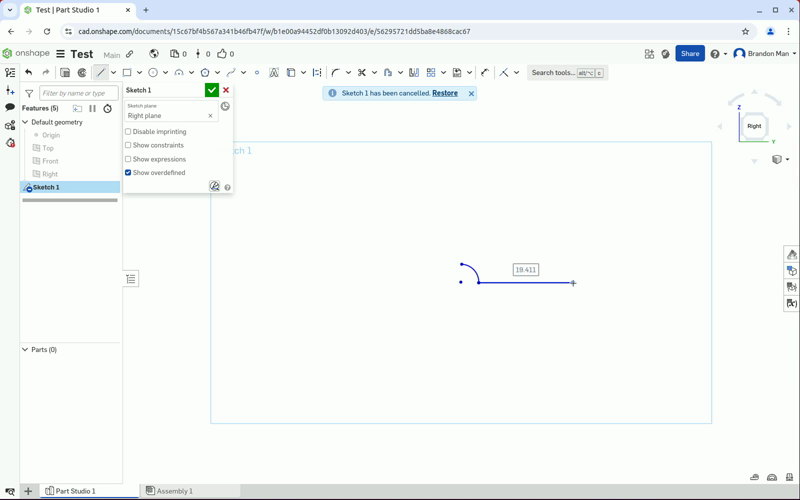
key(esc)
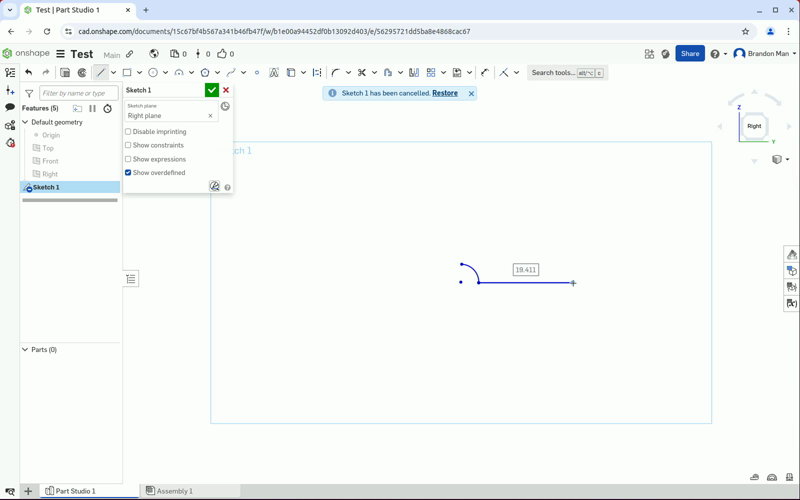
key(a)
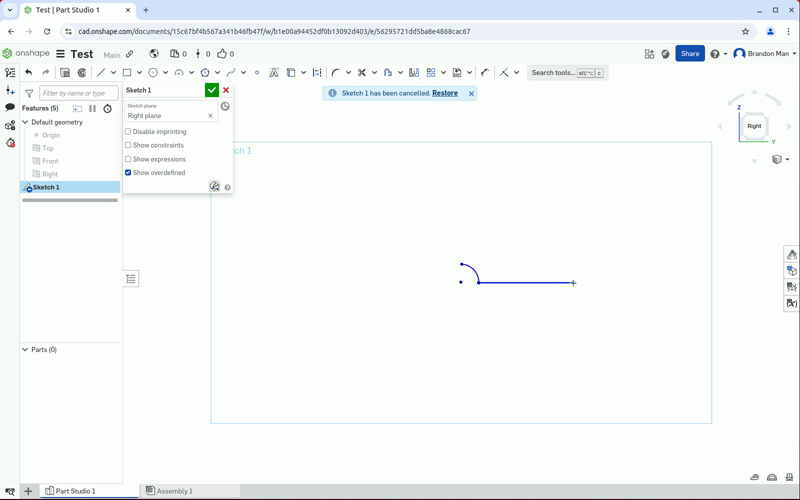
mouse_move(573, 282)
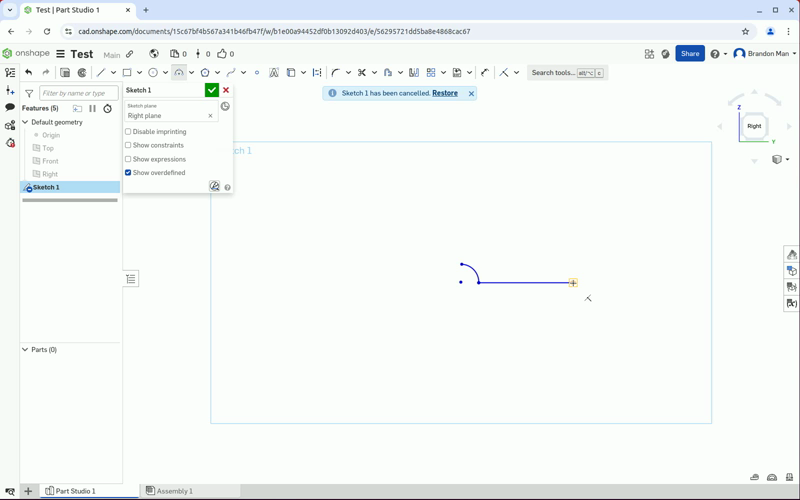
click(573, 282)
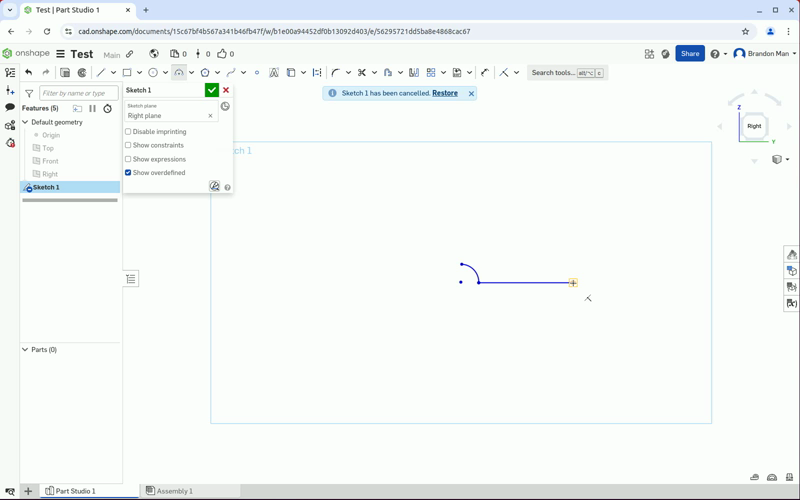
key_down(shift)
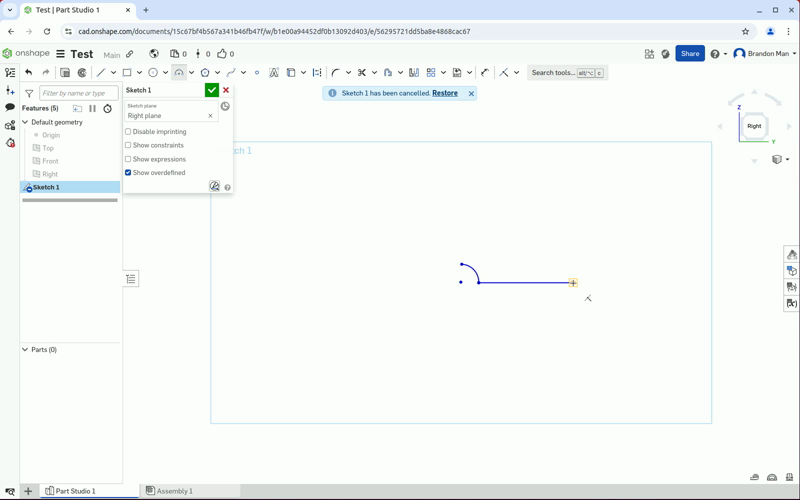
mouse_move(508, 217)
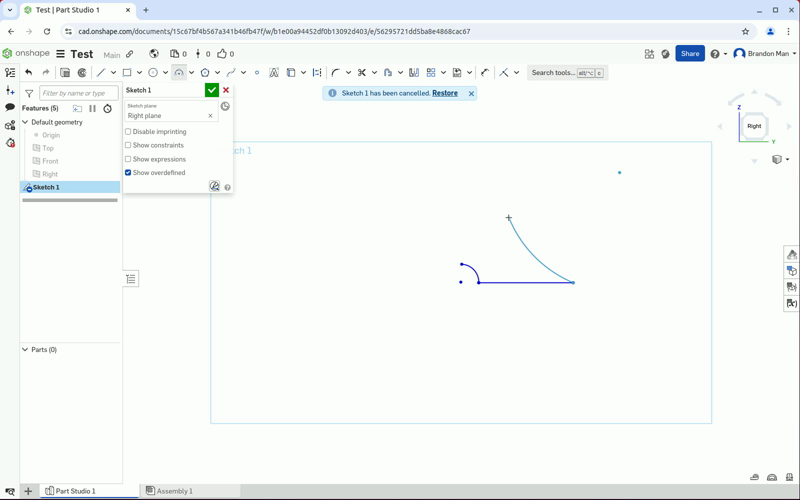
click(508, 217)
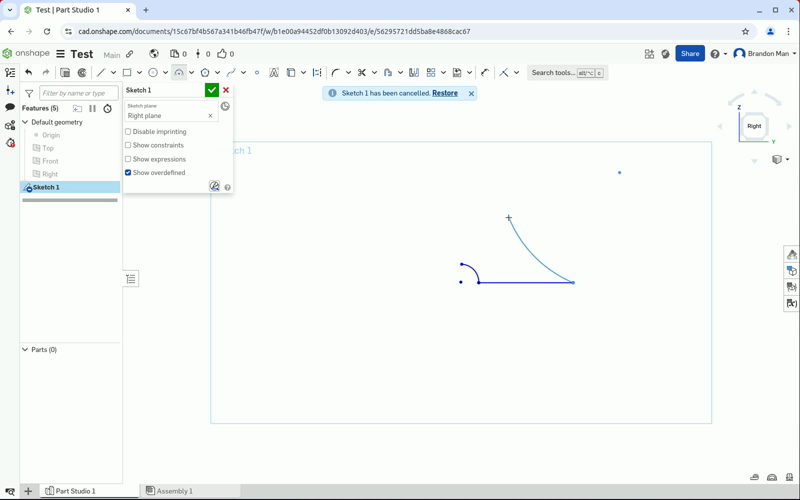
mouse_move(554, 237)
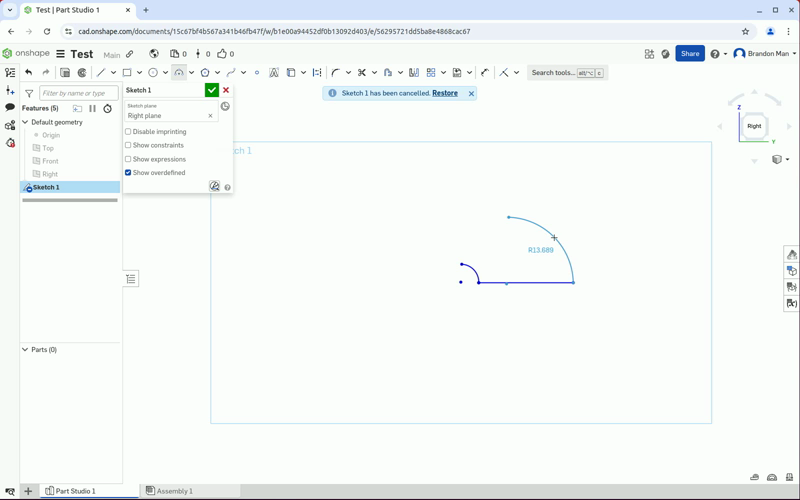
click(554, 237)
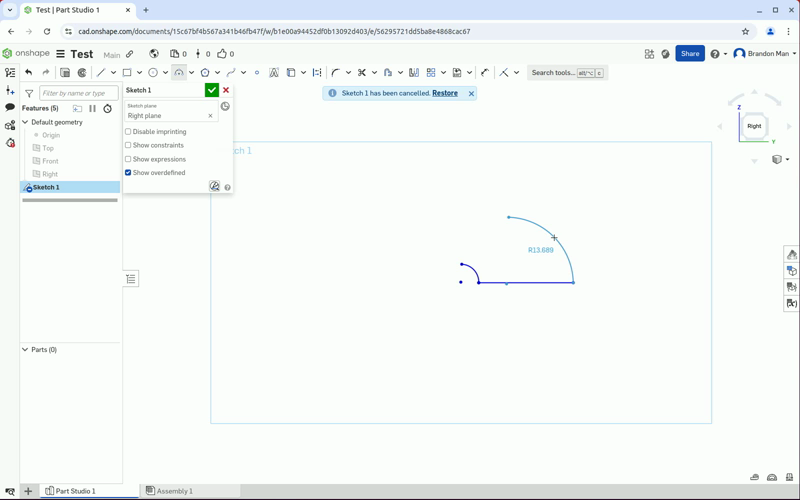
key_up(shift)
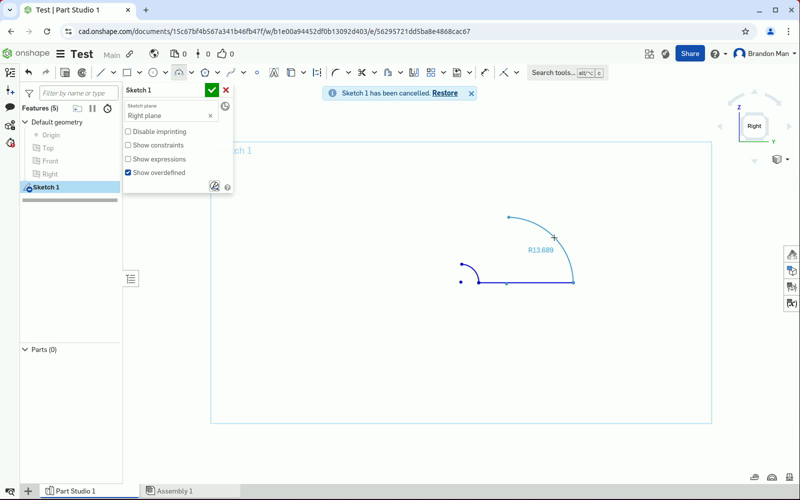
mouse_move(508, 217)
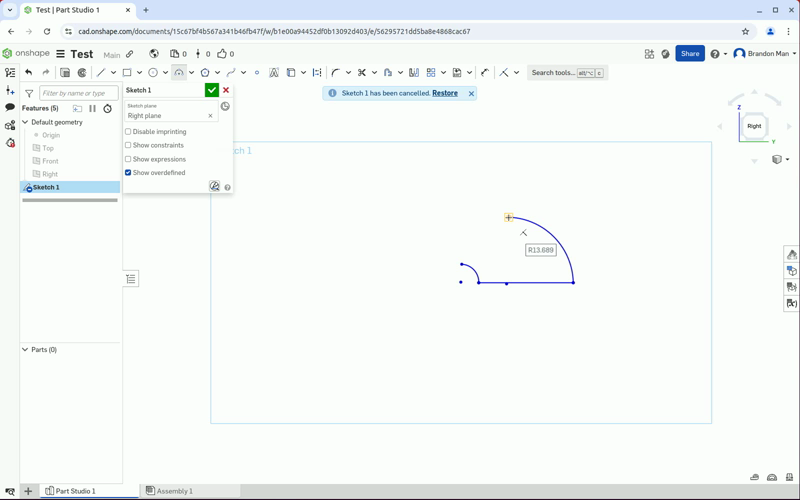
click(508, 217)
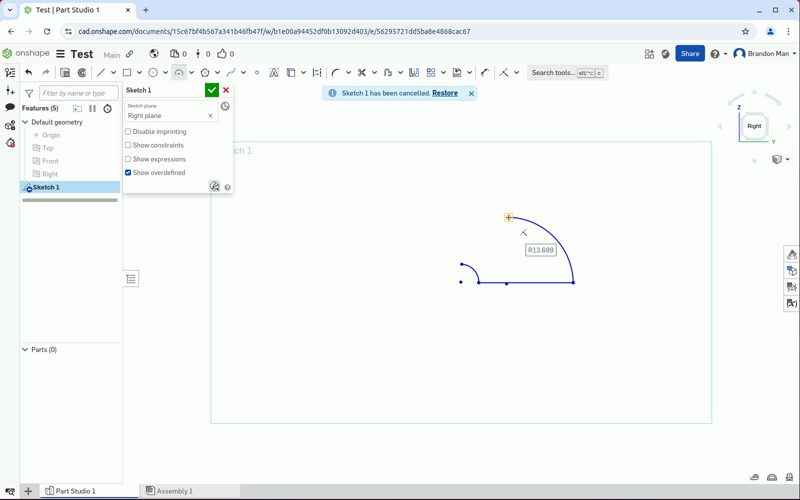
mouse_move(461, 264)
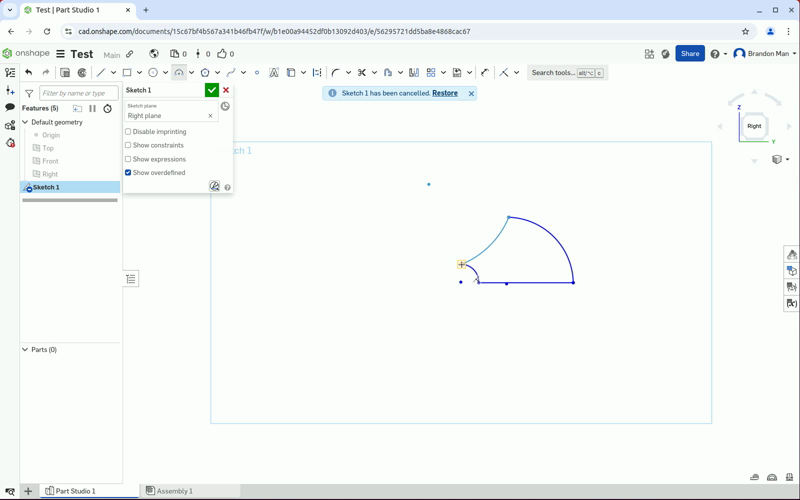
click(461, 264)
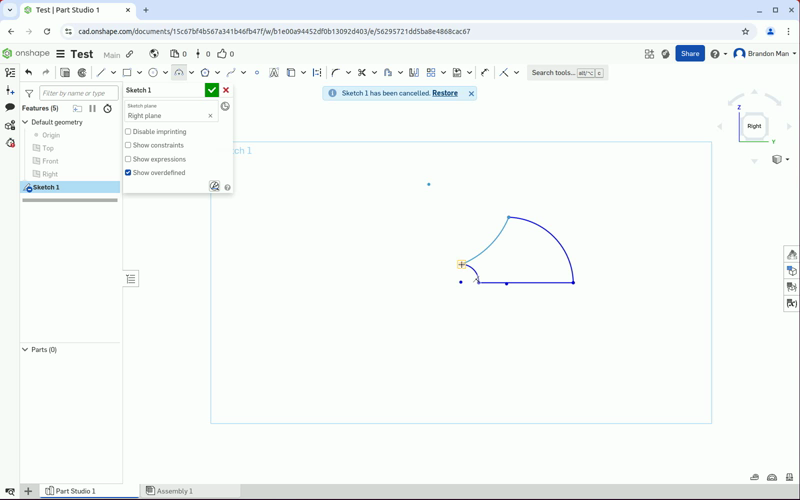
key_down(shift)
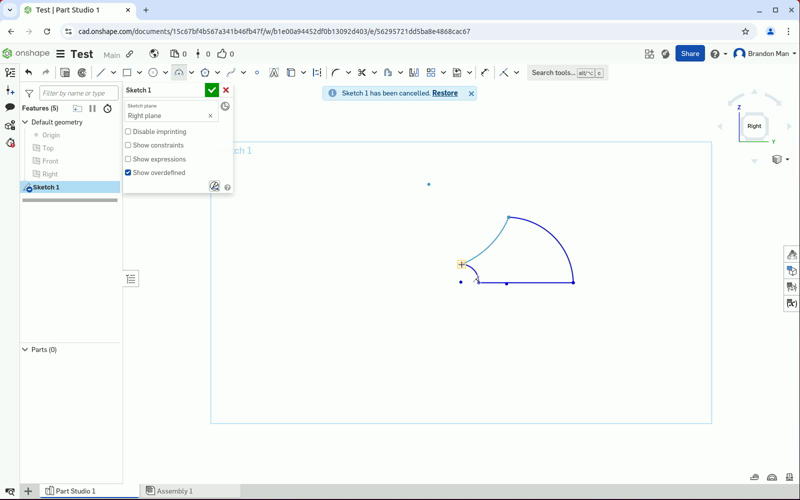
mouse_move(496, 251)
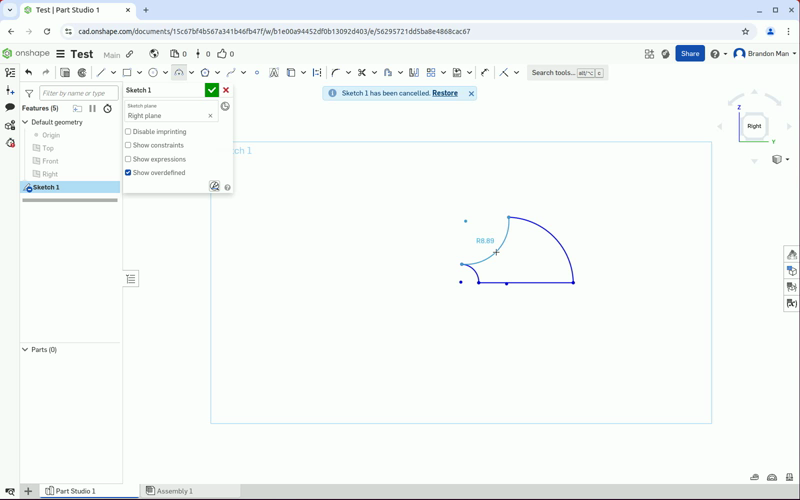
click(496, 251)
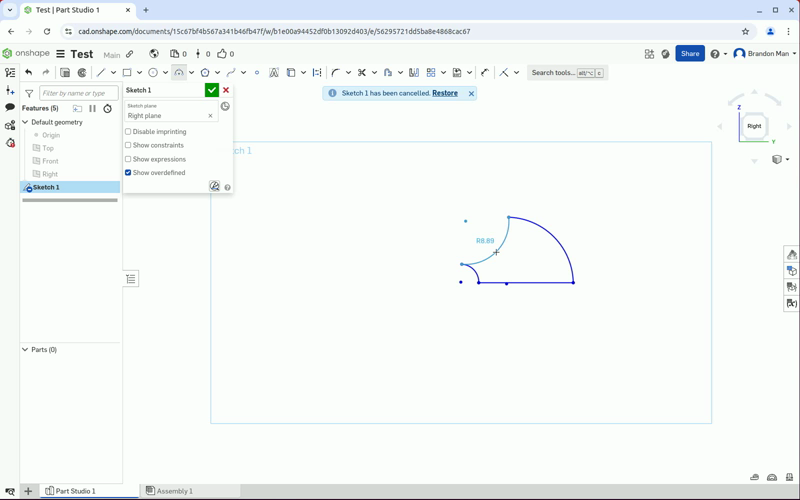
key_up(shift)
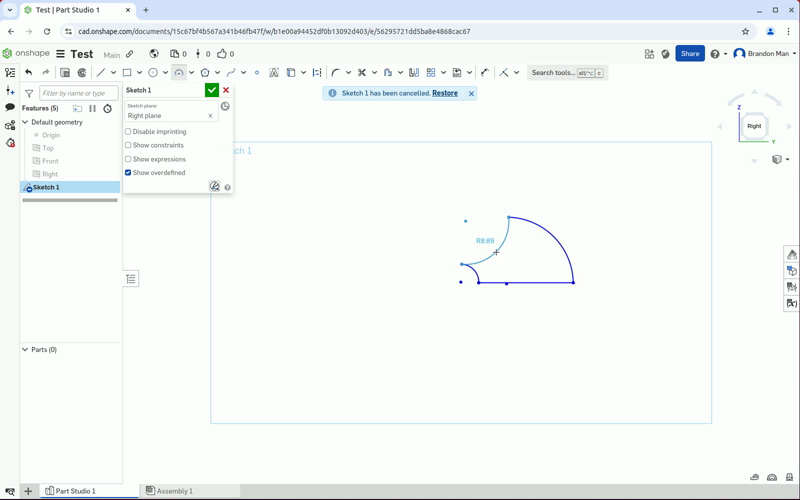
key(esc)
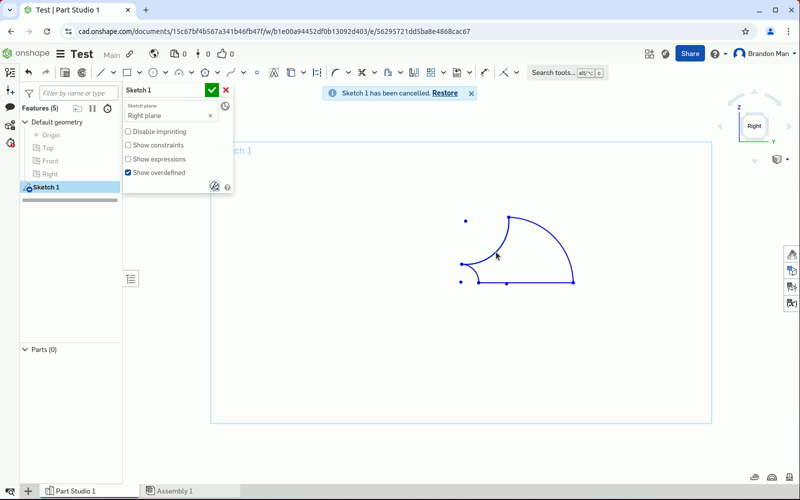
mouse_move(558, 272)
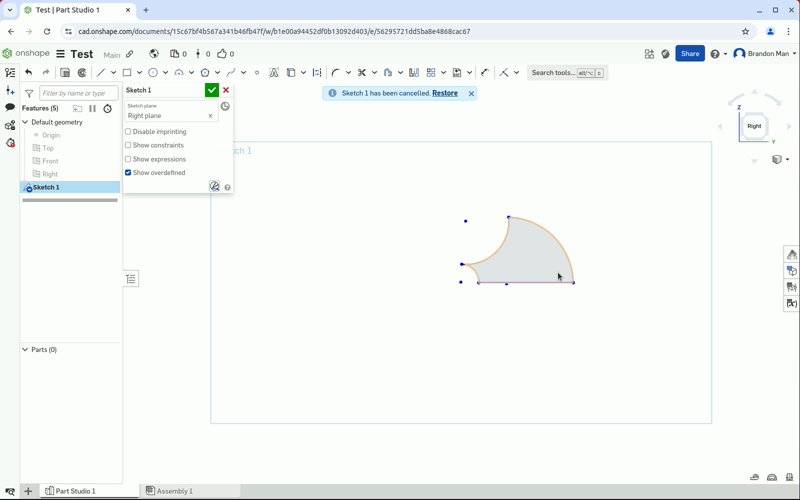
click(558, 272)
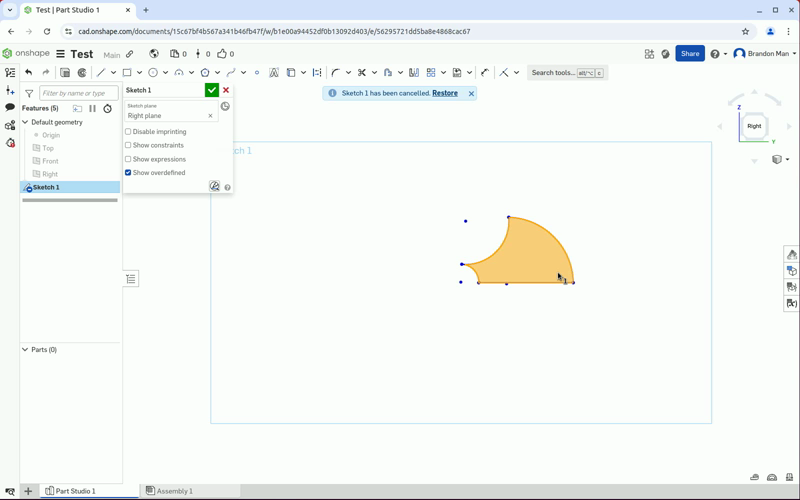
mouse_move(73, 352)
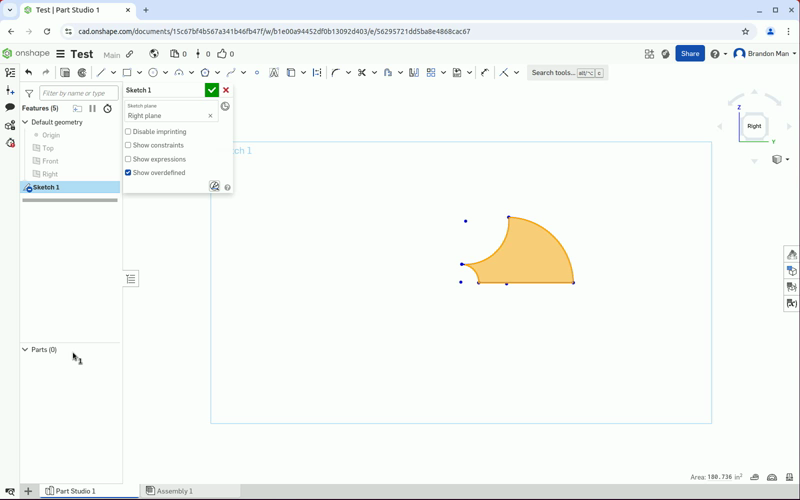
key(shift+y)
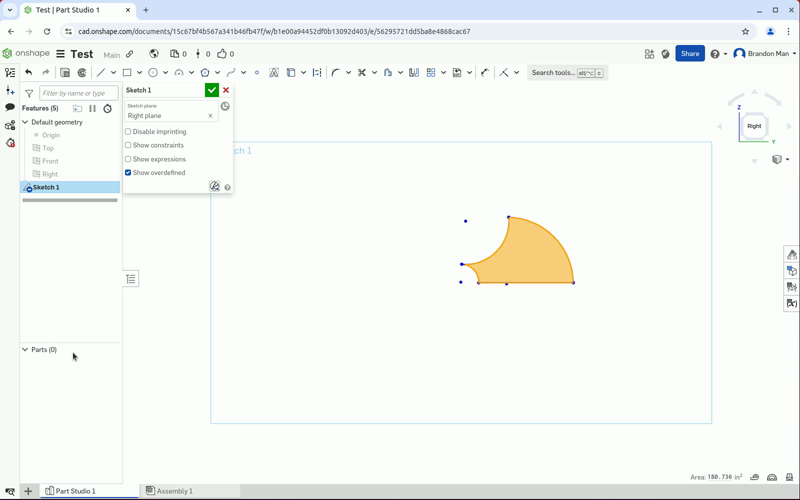
key(shift+e)
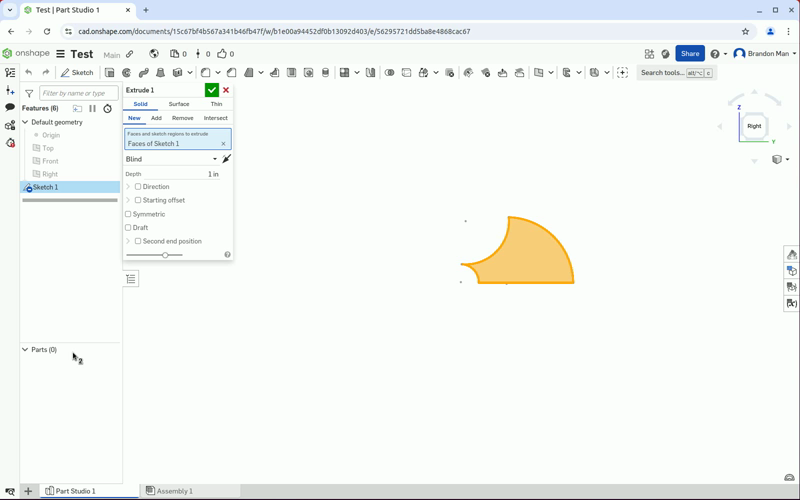
mouse_move(143, 106)
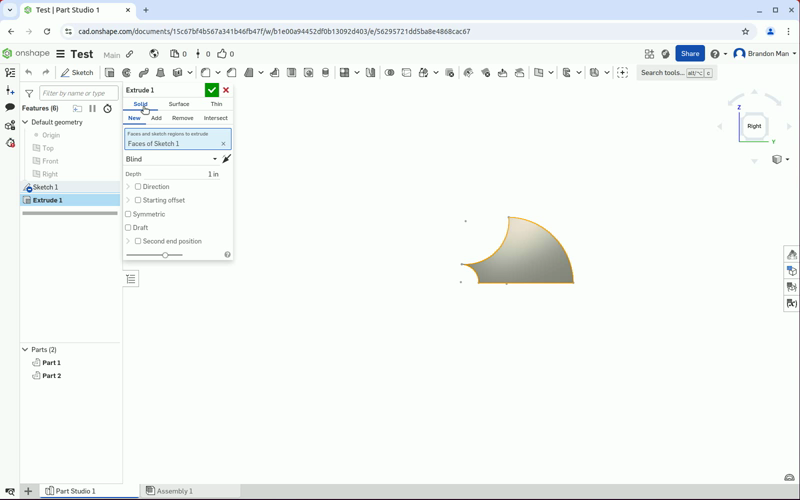
click(143, 106)
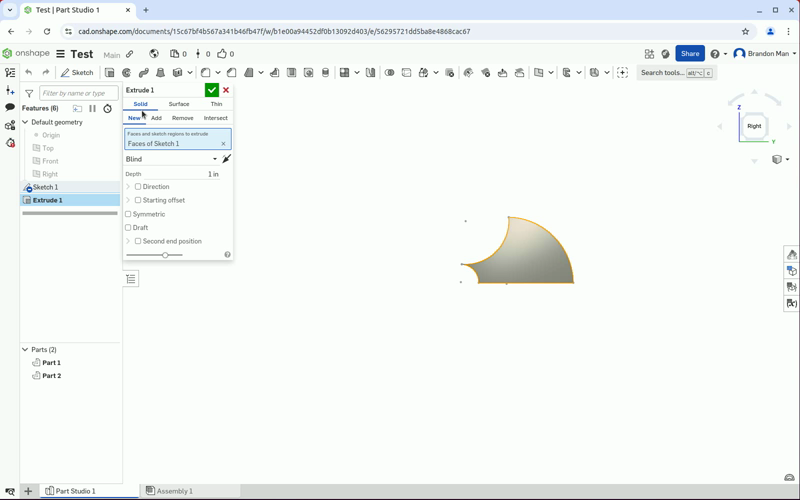
mouse_move(137, 120)
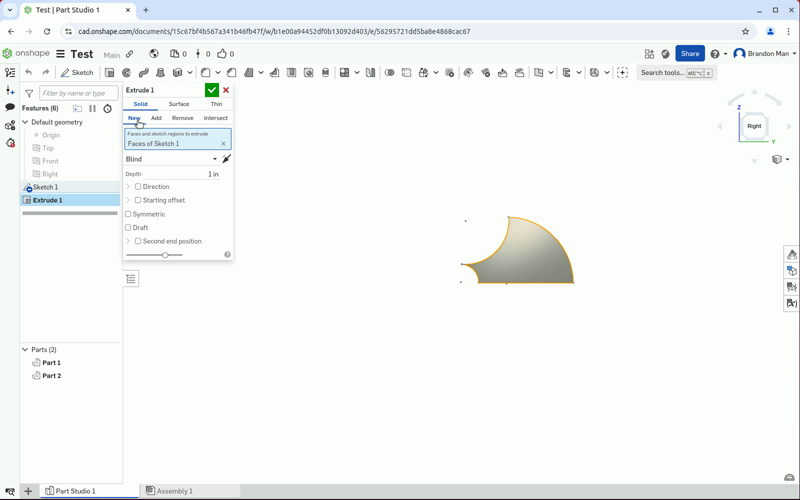
click(137, 120)
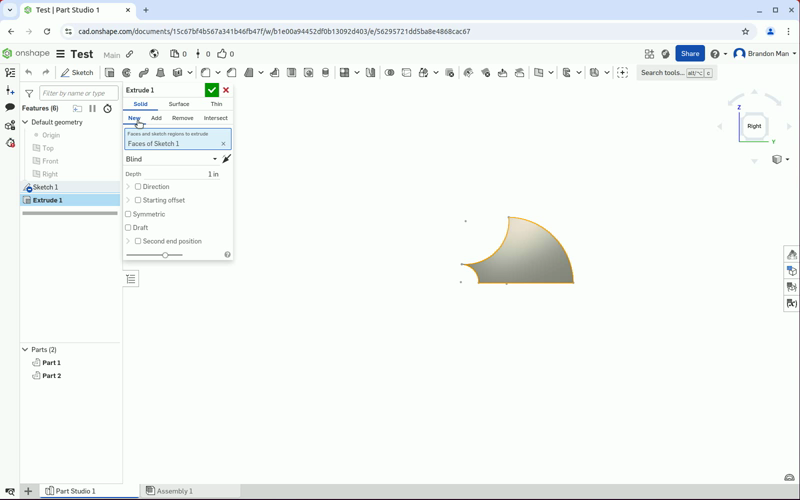
key(tab, 4)
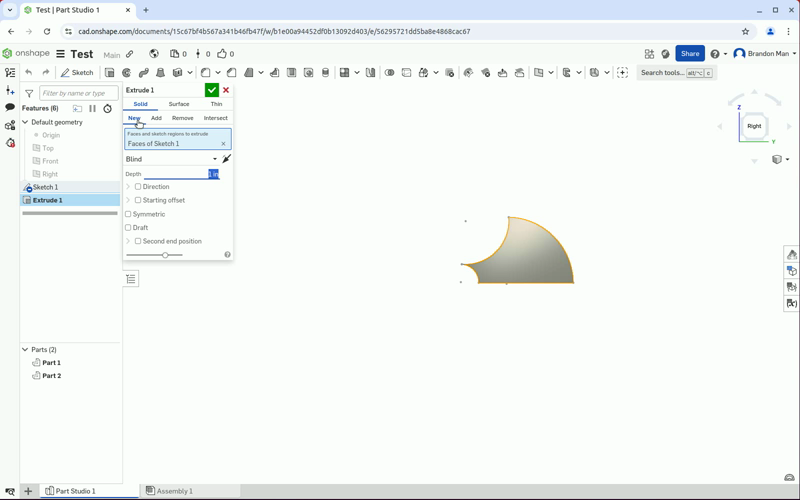
text(8.184)
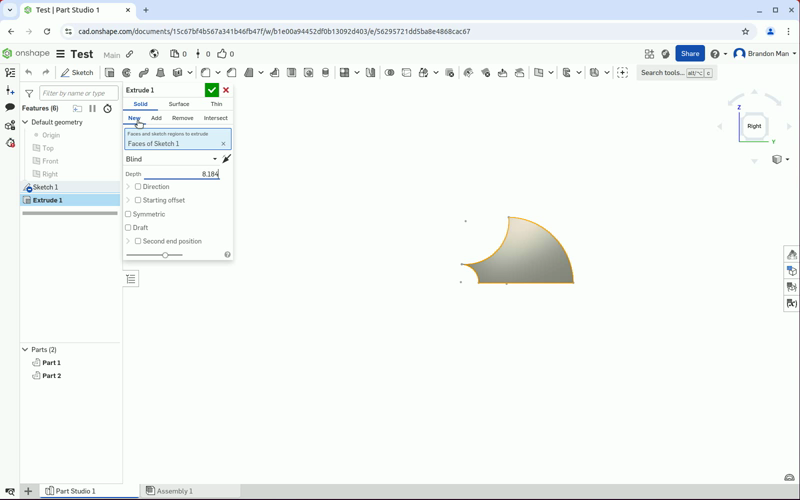
key(enter)
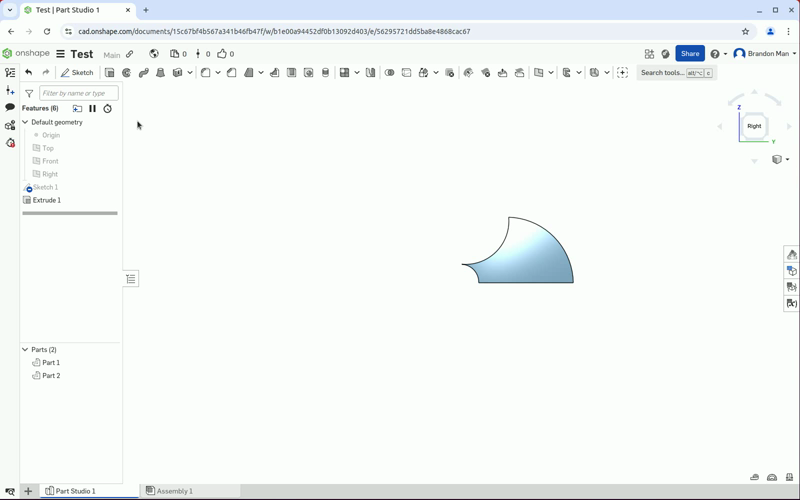
key(shift+h)
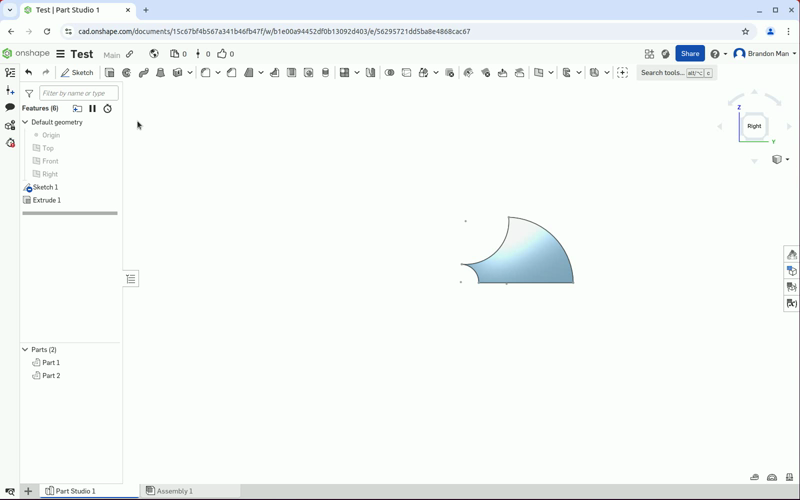
key(shift+h)
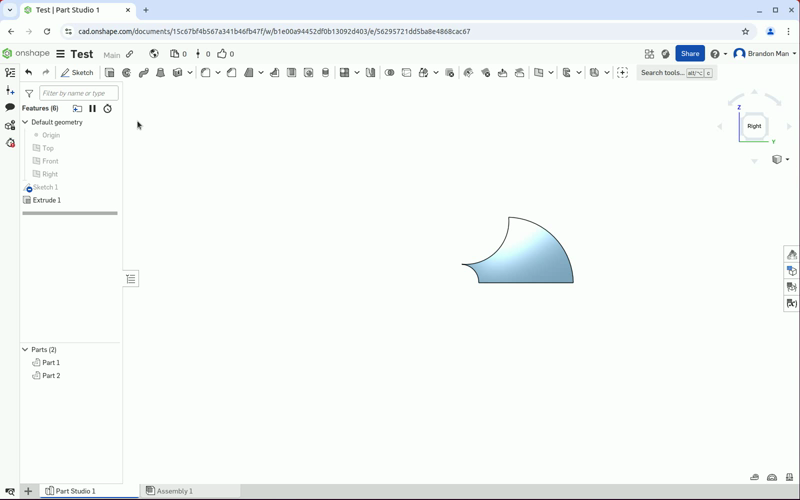
mouse_move(73, 189)
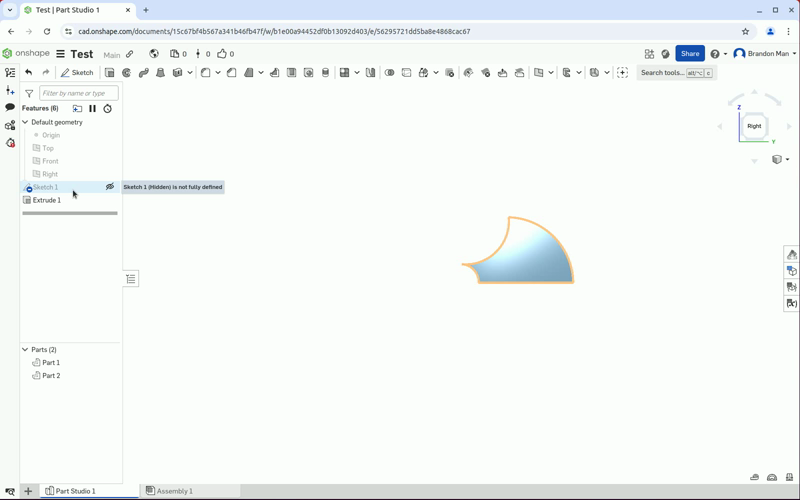
click(73, 189)
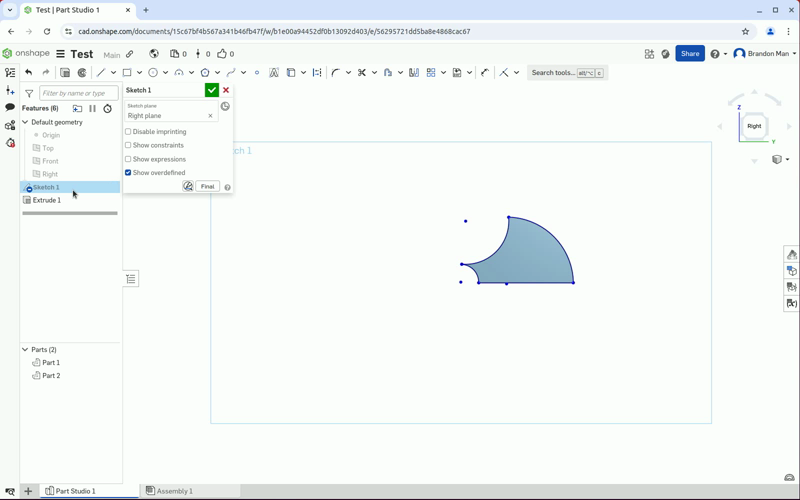
mouse_move(229, 92)
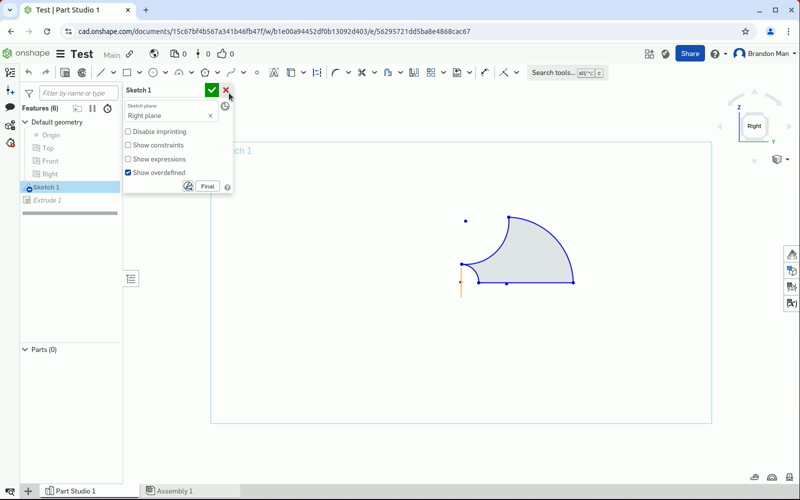
click(229, 92)
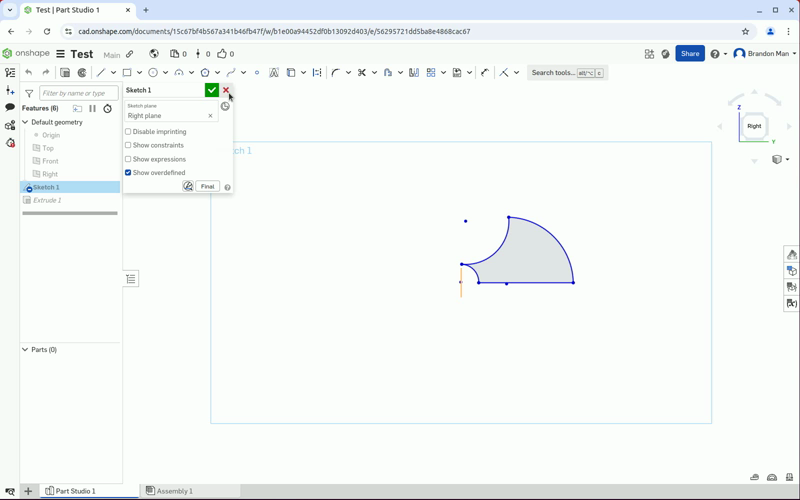
key(shift+s)
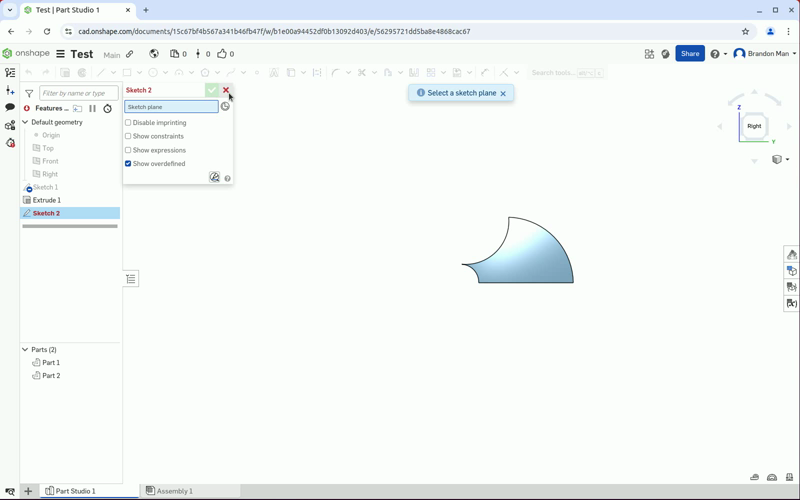
mouse_move(73, 176)
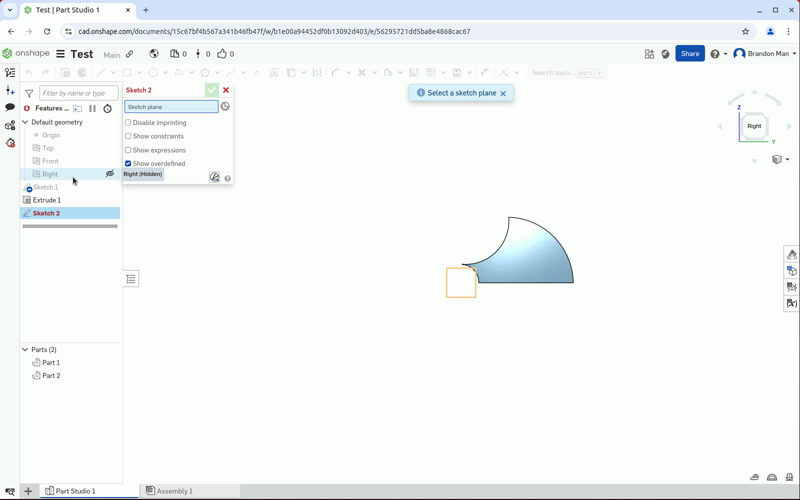
click(73, 176)
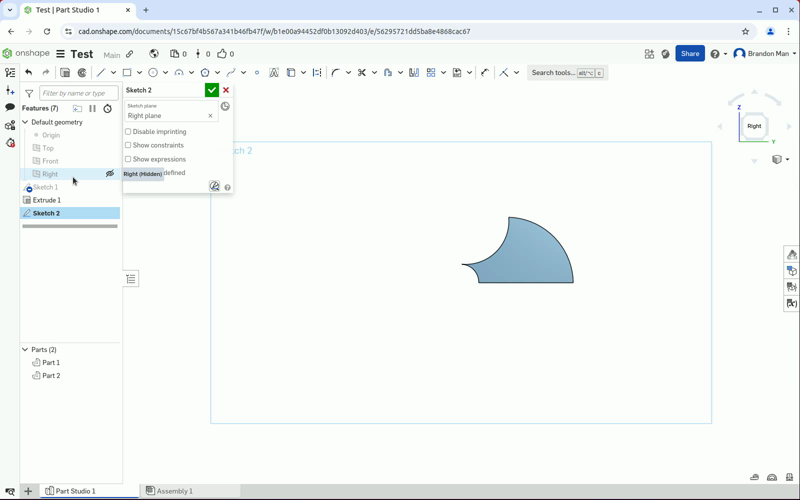
mouse_move(73, 352)
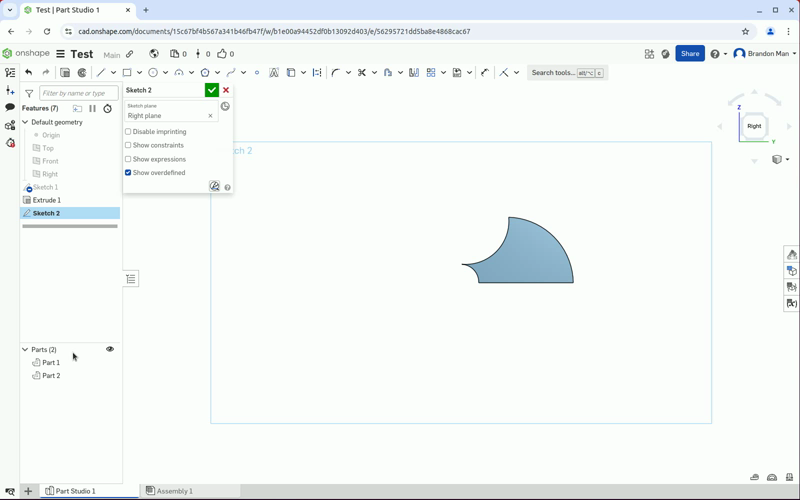
key(y)
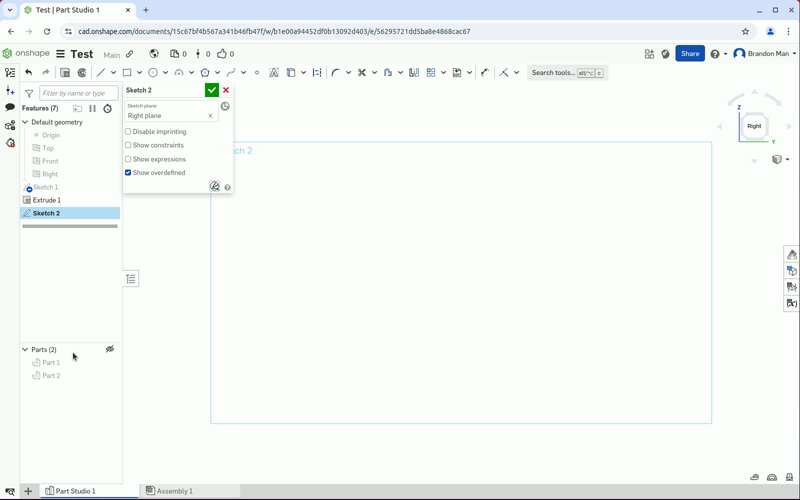
key(a)
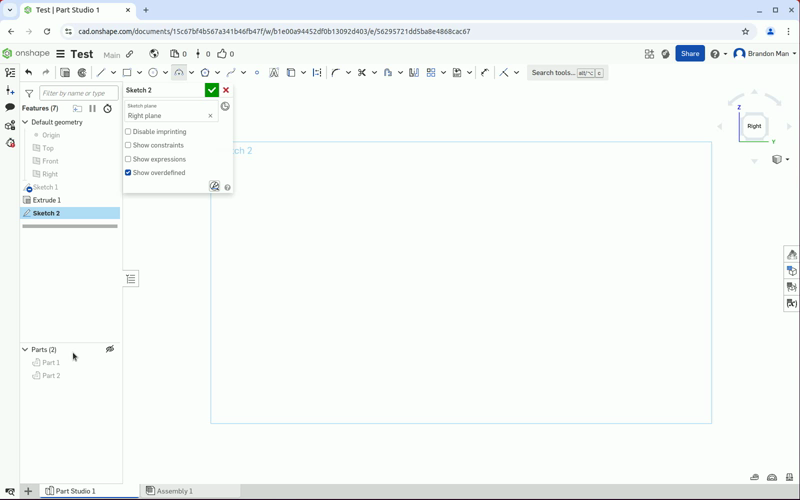
key_down(shift)
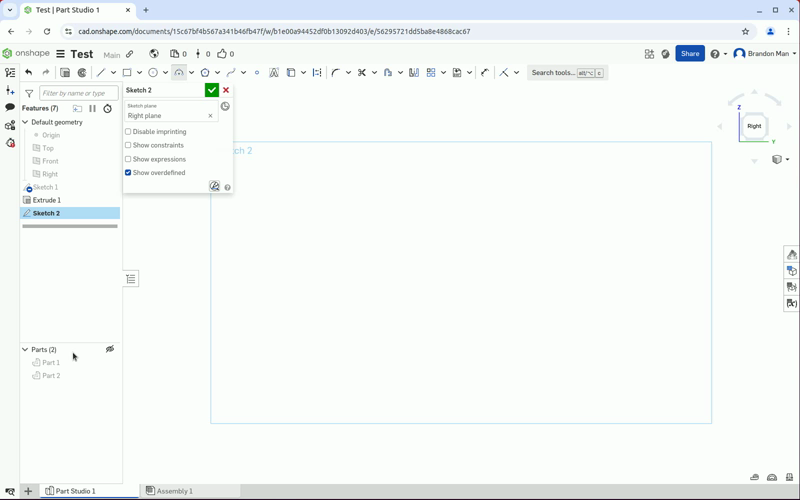
mouse_move(461, 301)
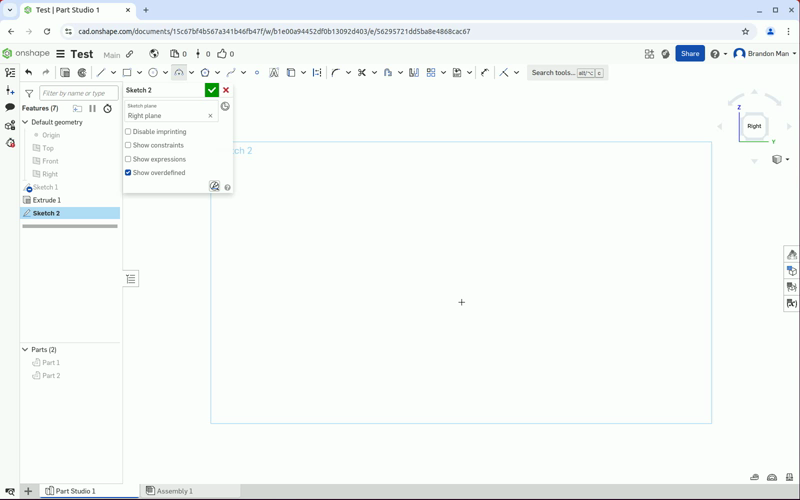
click(461, 301)
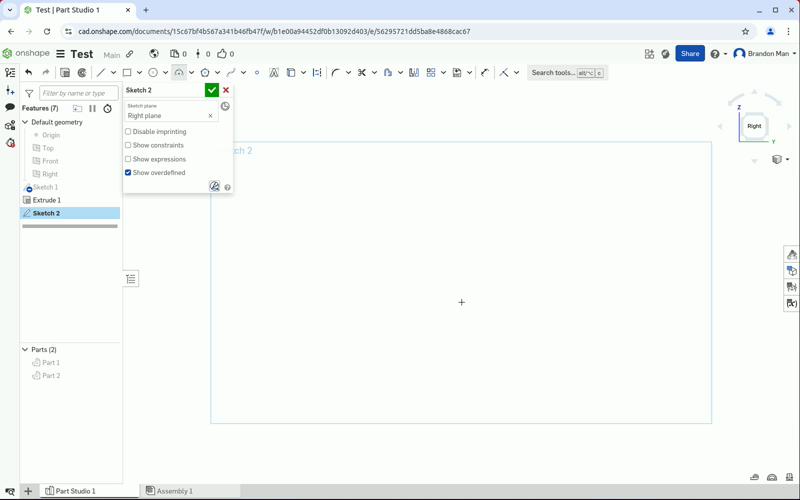
key_up(shift)
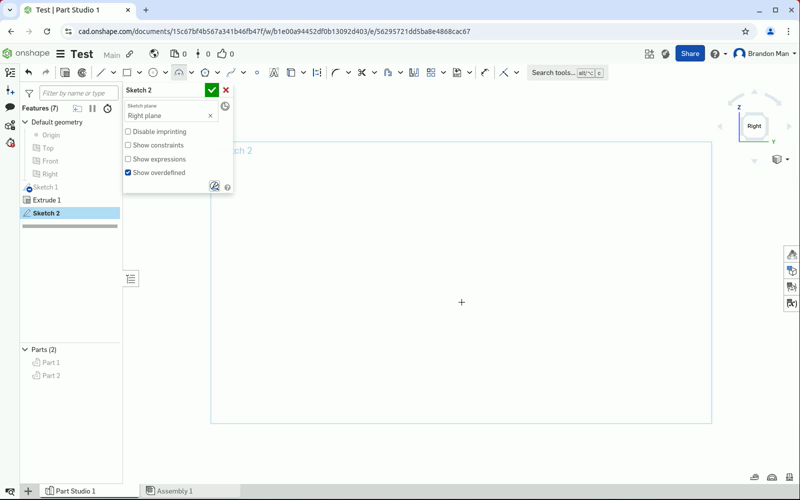
key_down(shift)
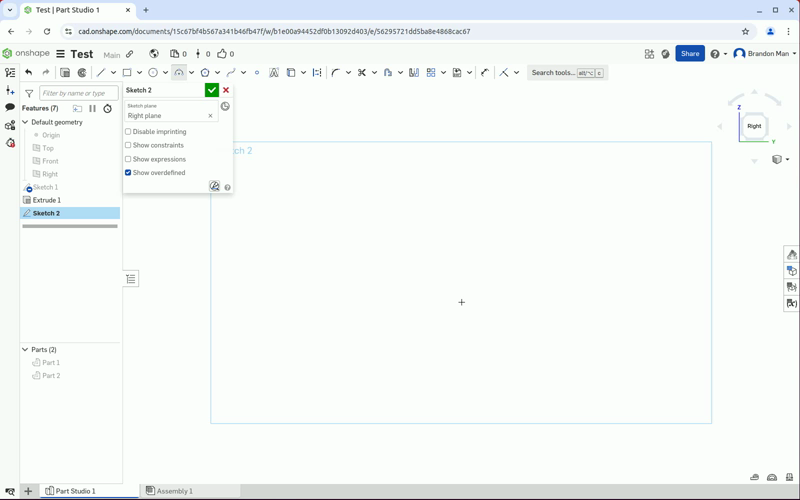
mouse_move(508, 348)
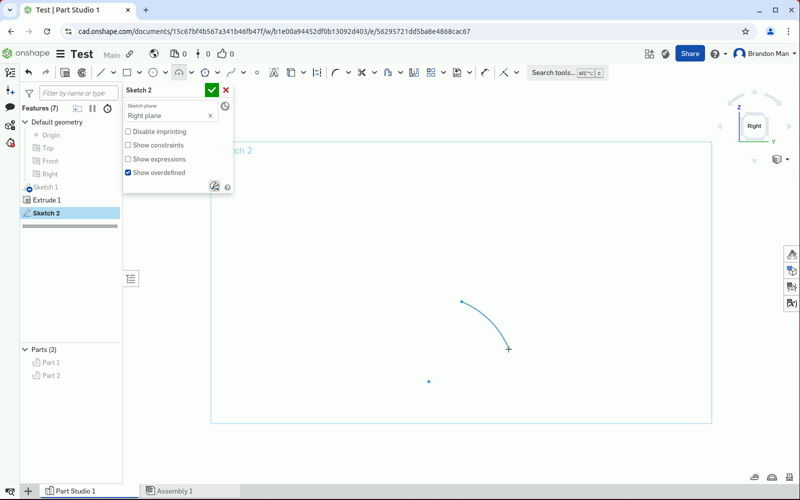
click(508, 348)
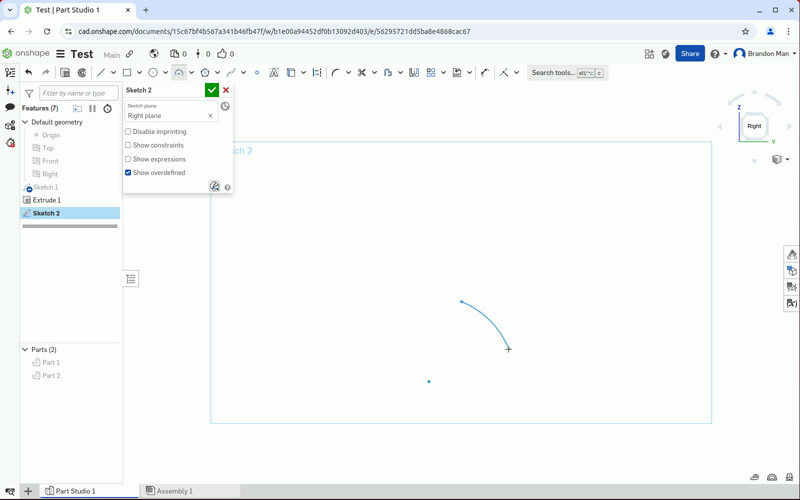
mouse_move(496, 314)
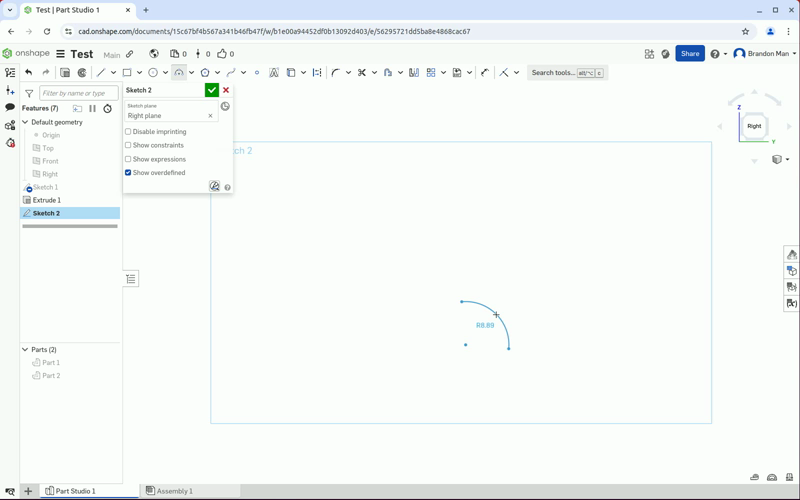
click(496, 314)
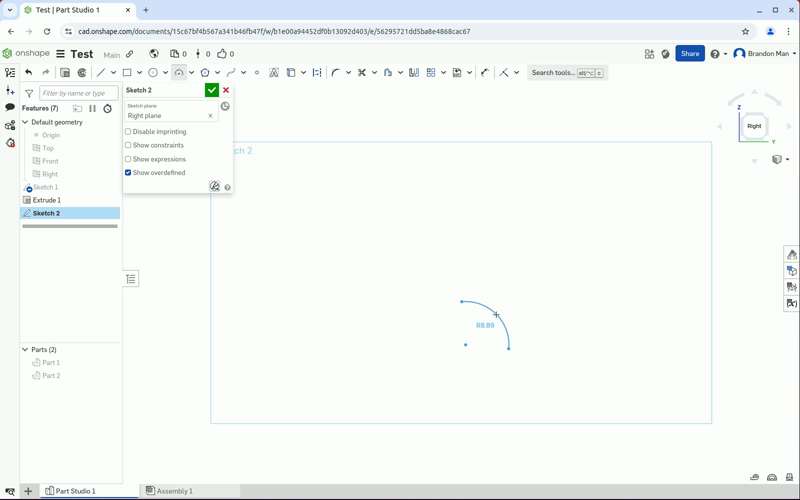
key_up(shift)
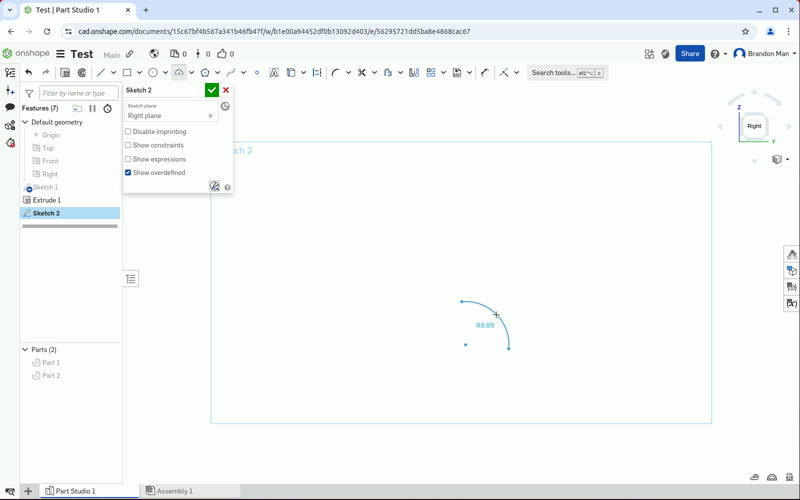
mouse_move(508, 348)
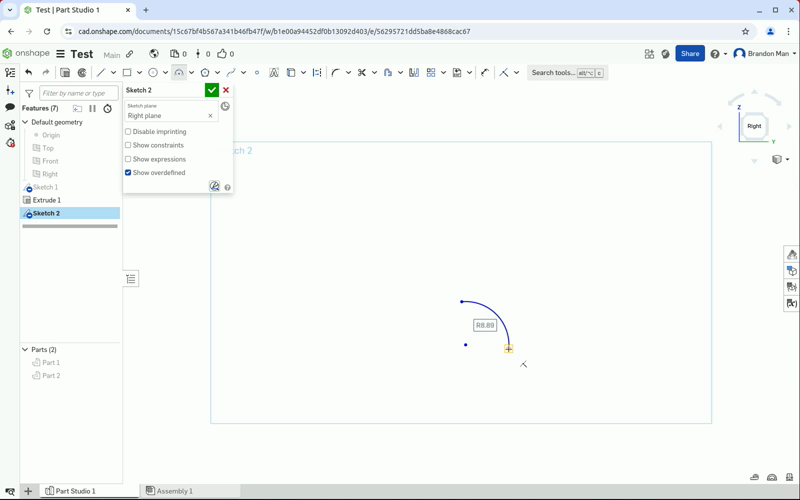
click(508, 348)
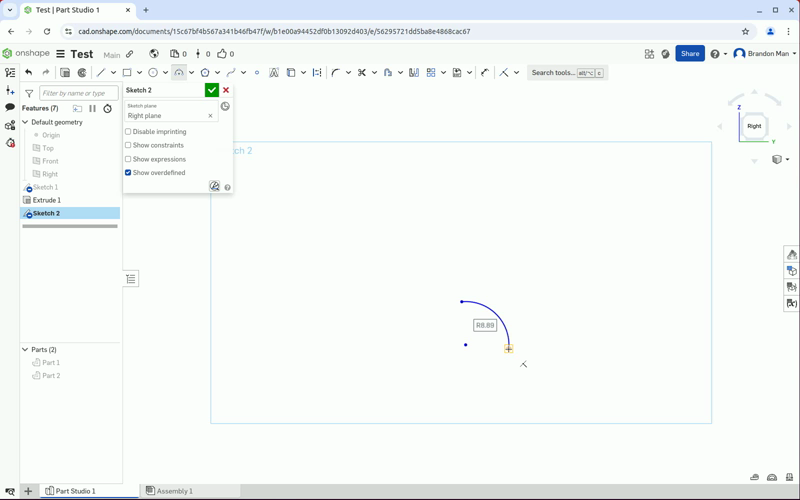
key_down(shift)
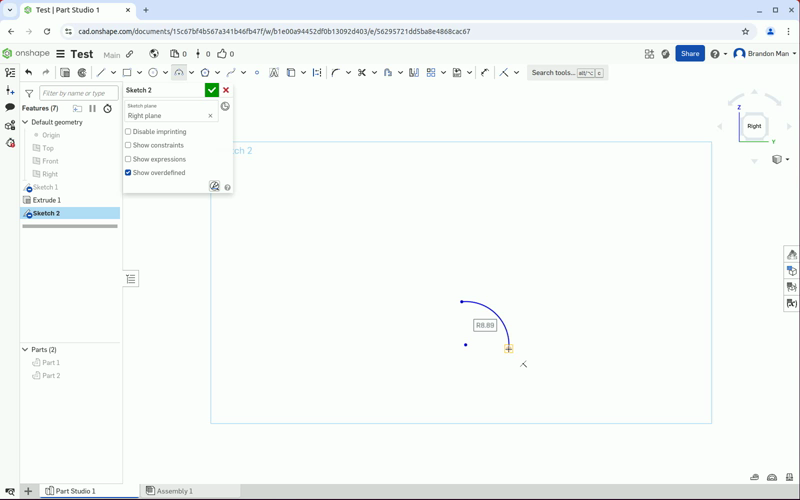
mouse_move(573, 282)
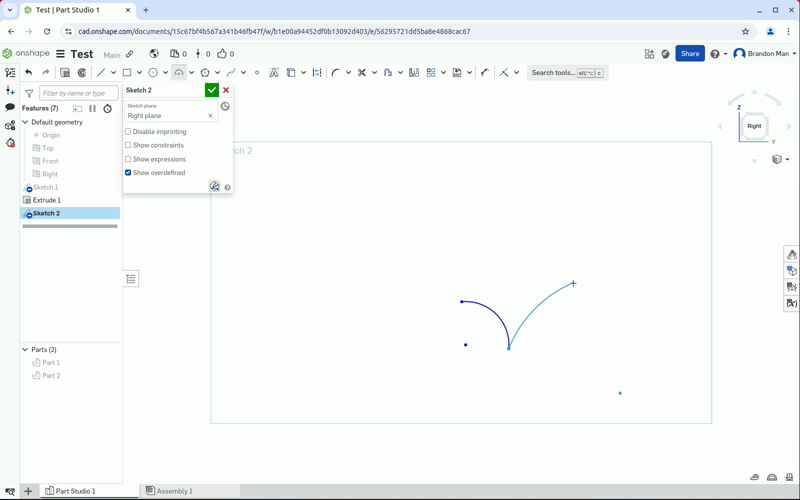
click(573, 282)
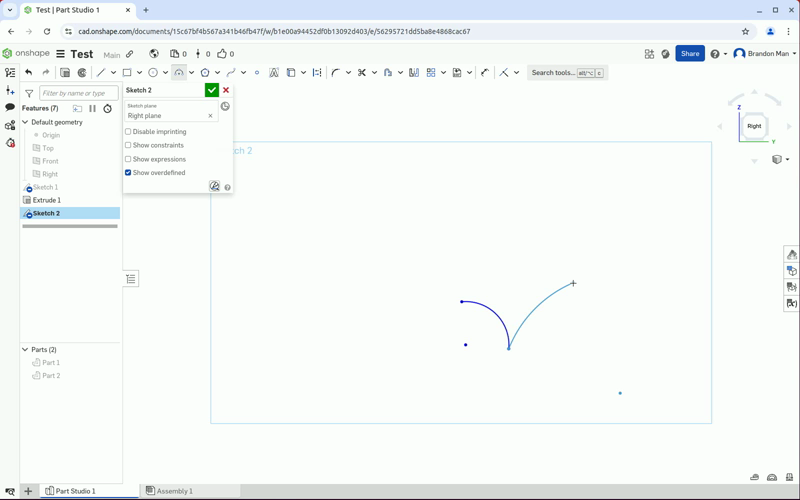
mouse_move(554, 328)
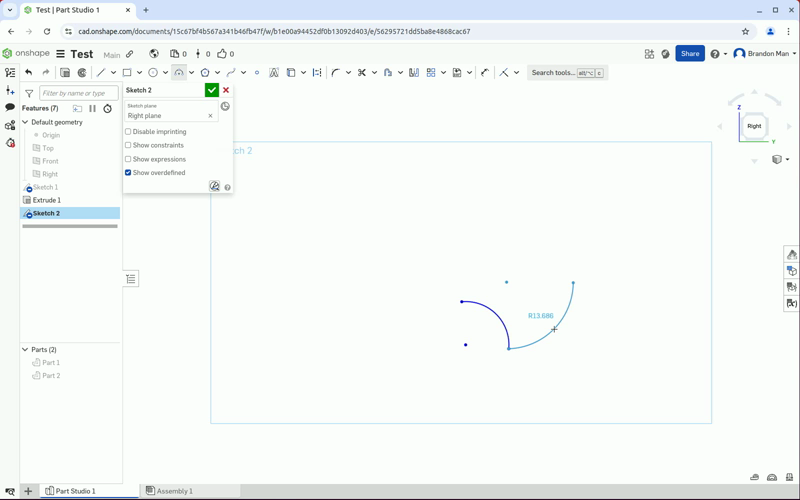
click(554, 328)
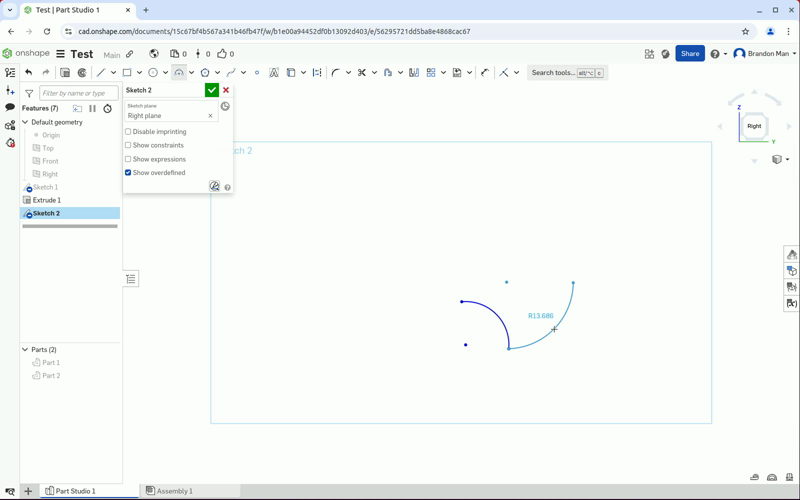
key_up(shift)
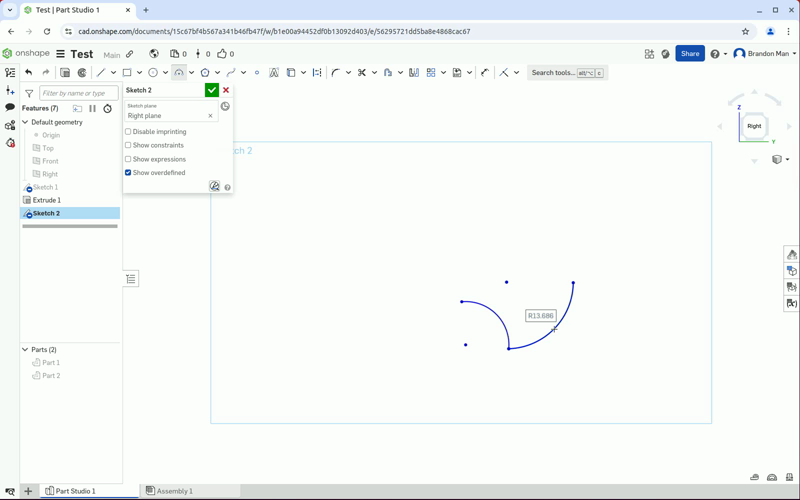
key(esc)
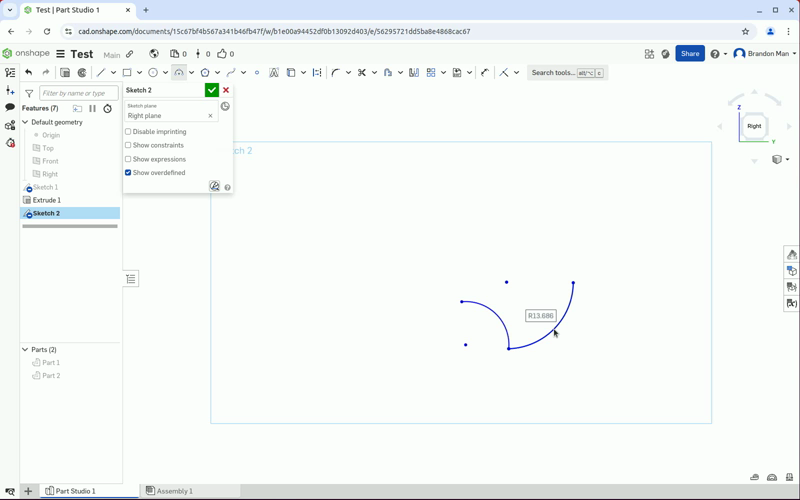
key(l)
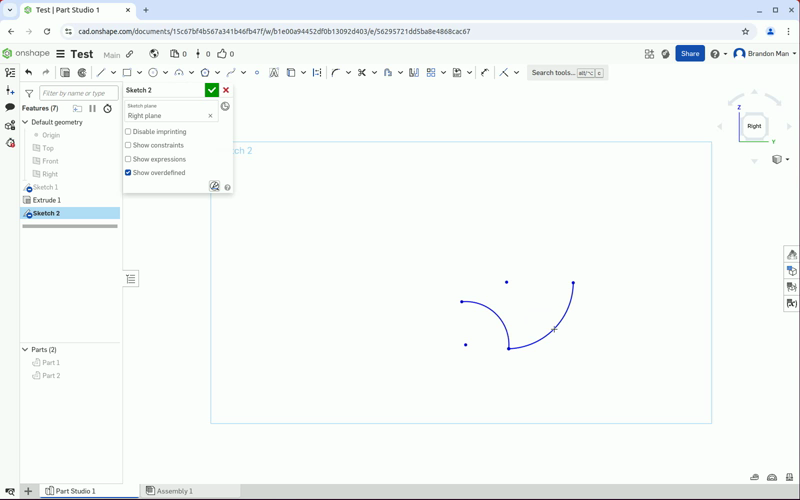
mouse_move(573, 282)
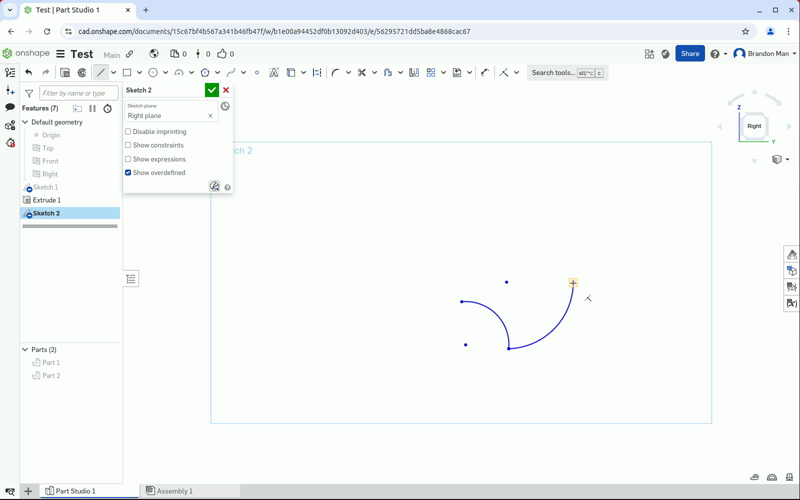
click(573, 282)
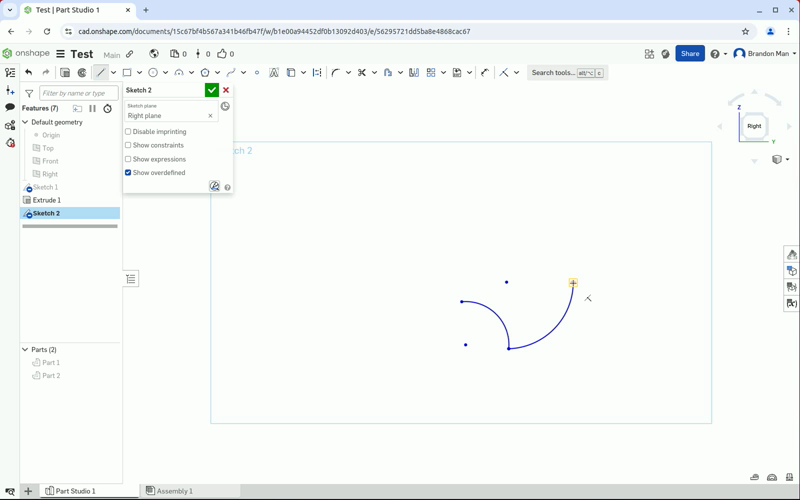
key_down(shift)
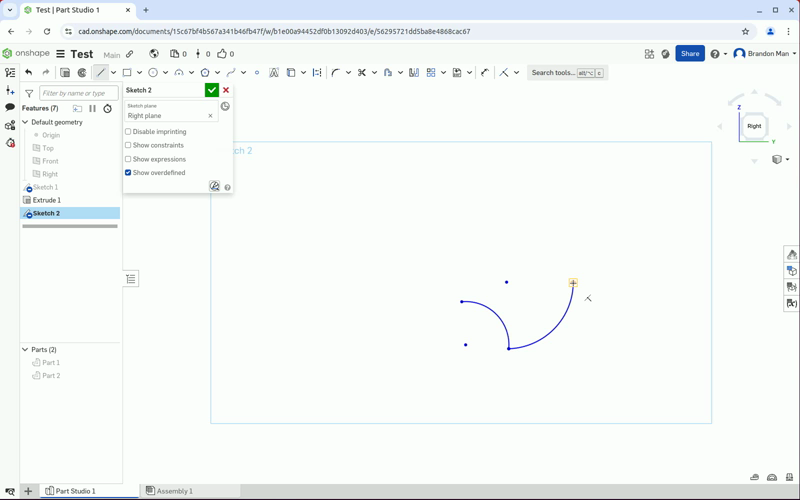
mouse_move(478, 282)
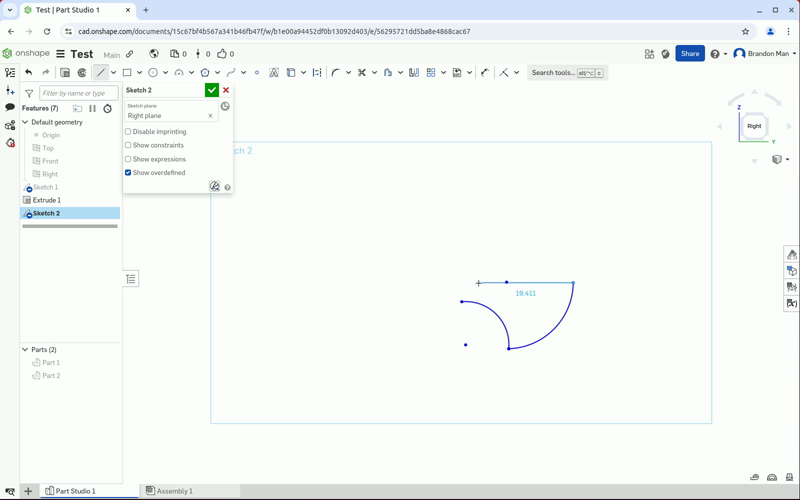
click(478, 282)
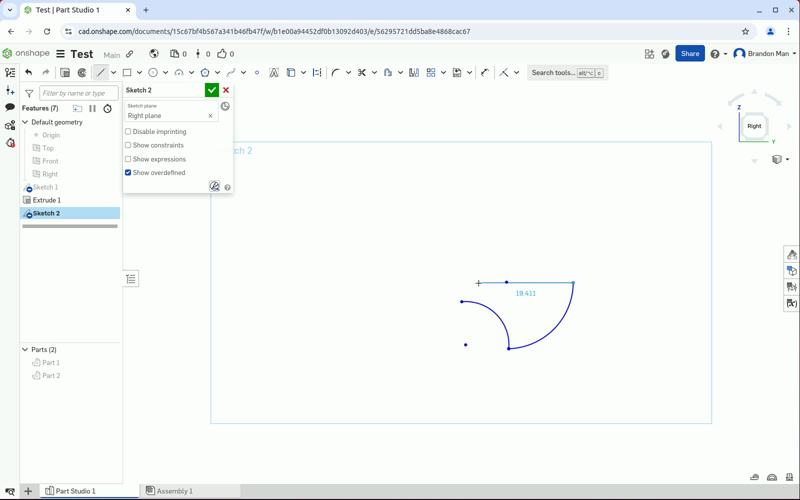
key_up(shift)
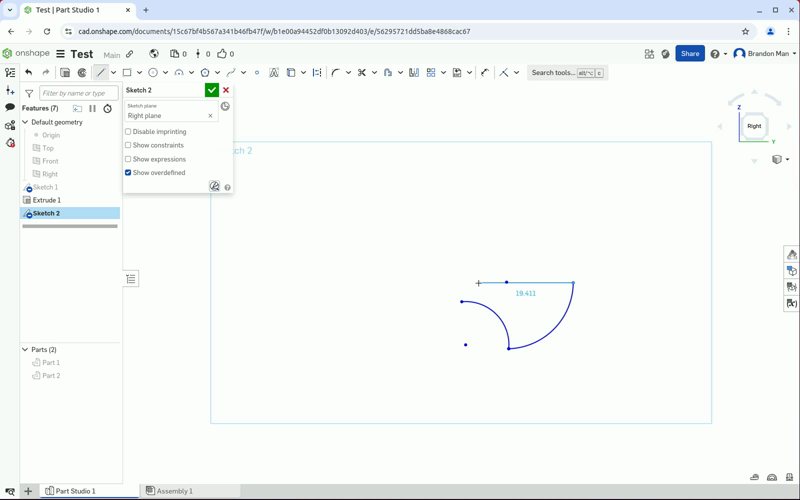
key(esc)
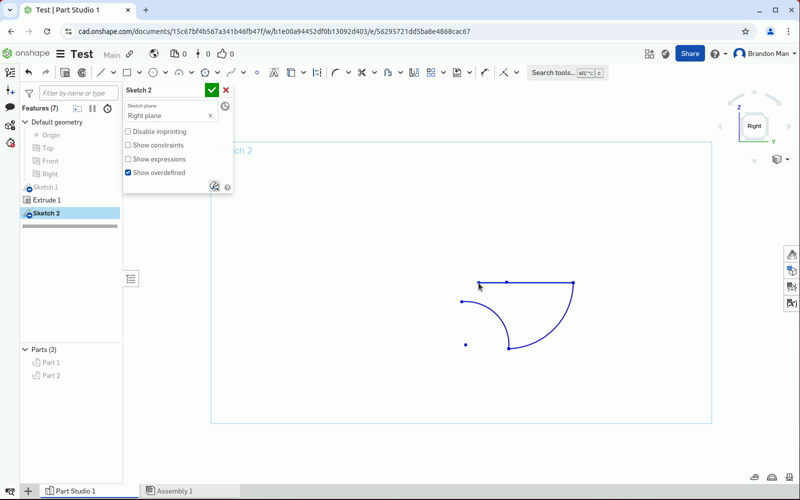
key(a)
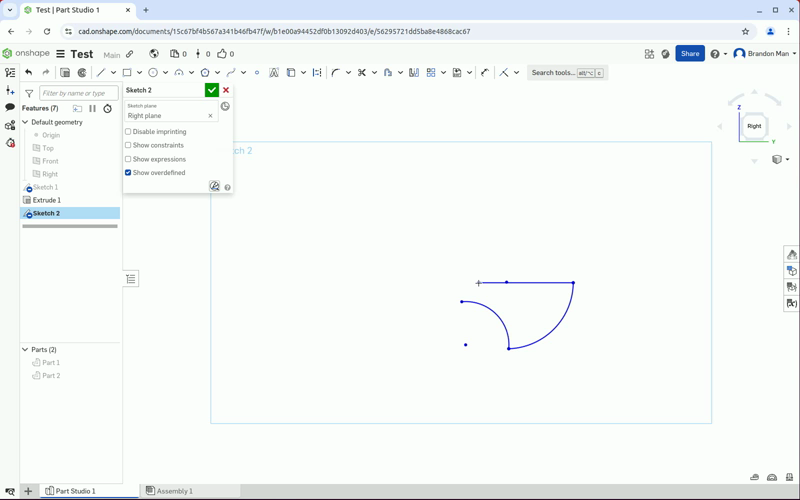
mouse_move(478, 282)
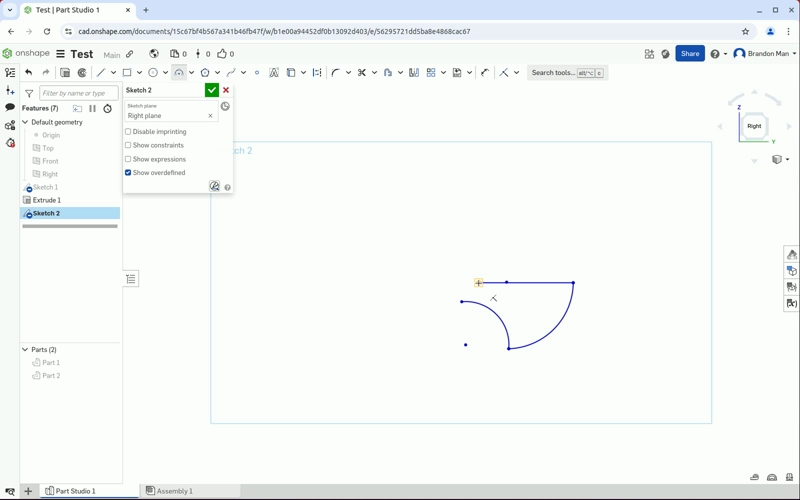
click(478, 282)
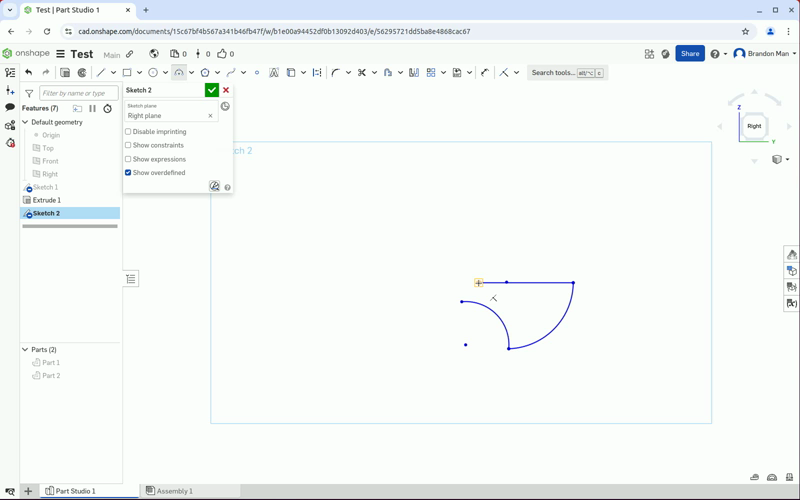
mouse_move(461, 301)
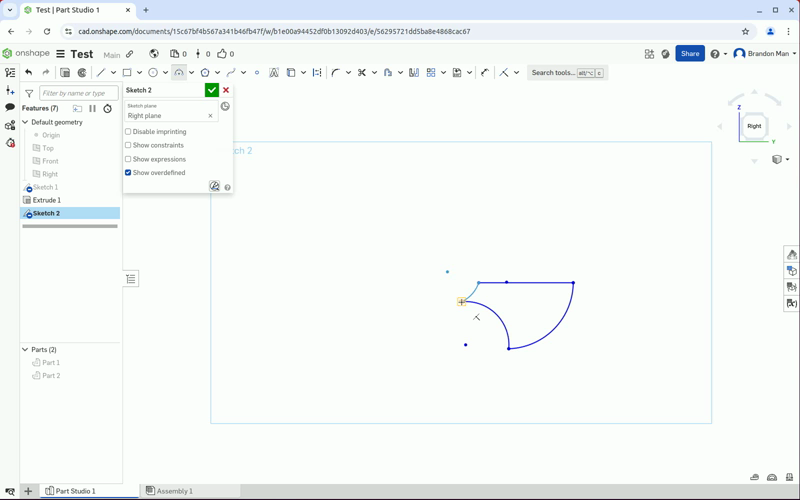
click(461, 301)
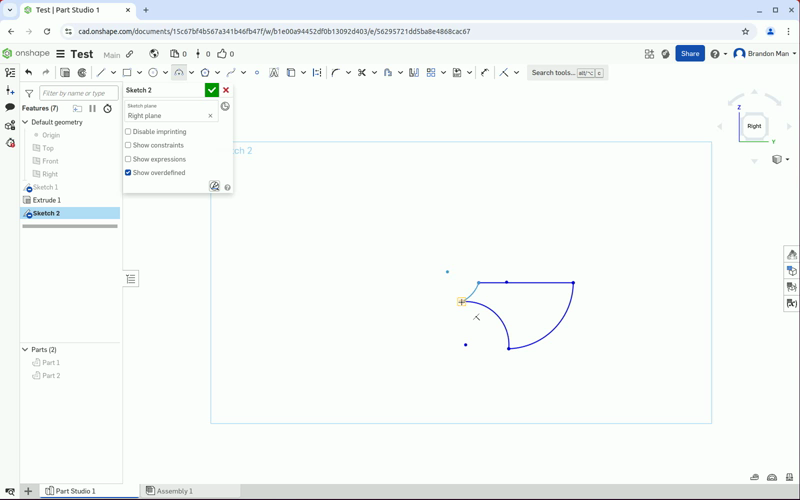
key_down(shift)
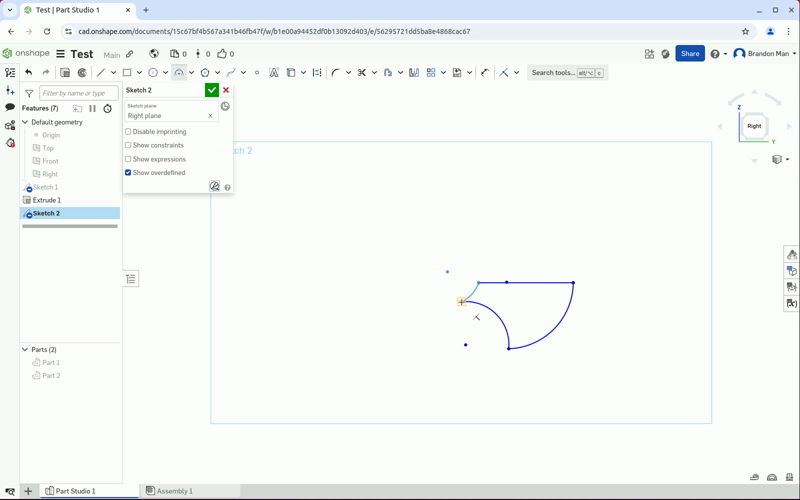
mouse_move(474, 295)
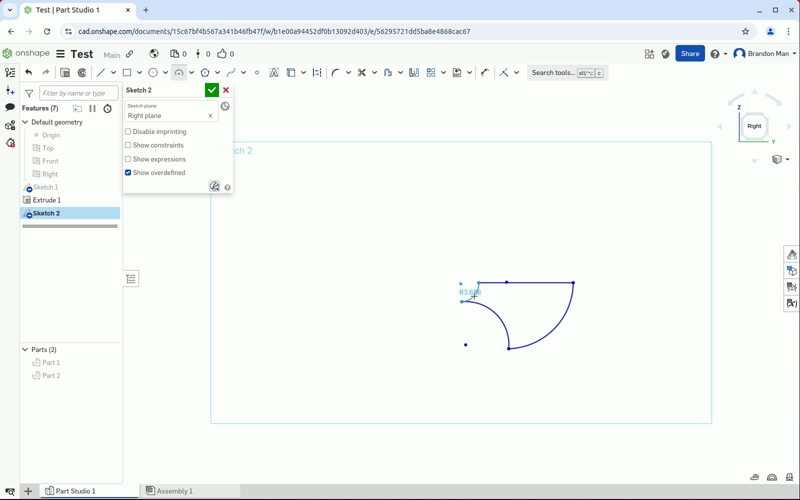
click(474, 295)
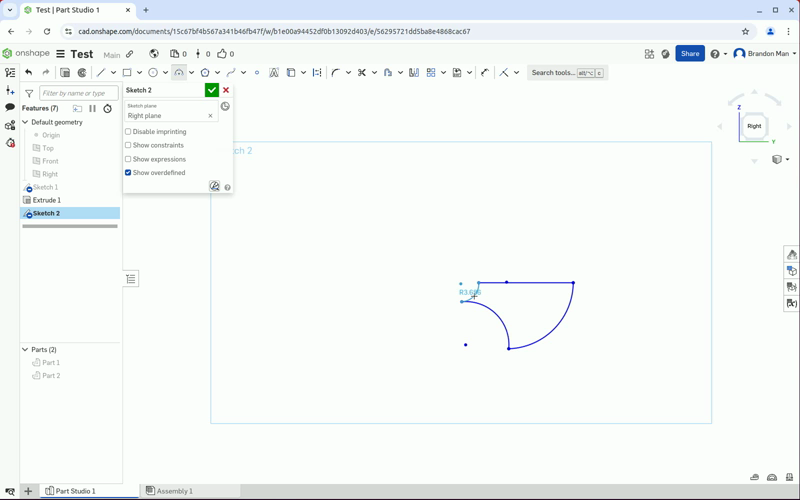
key_up(shift)
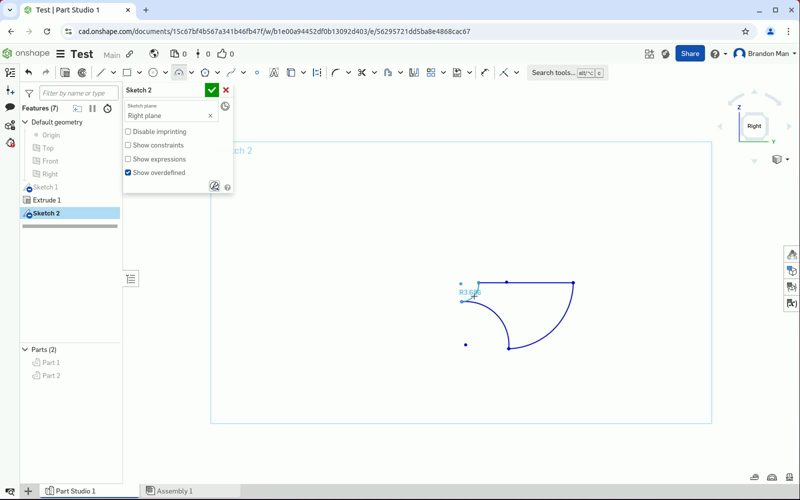
key(esc)
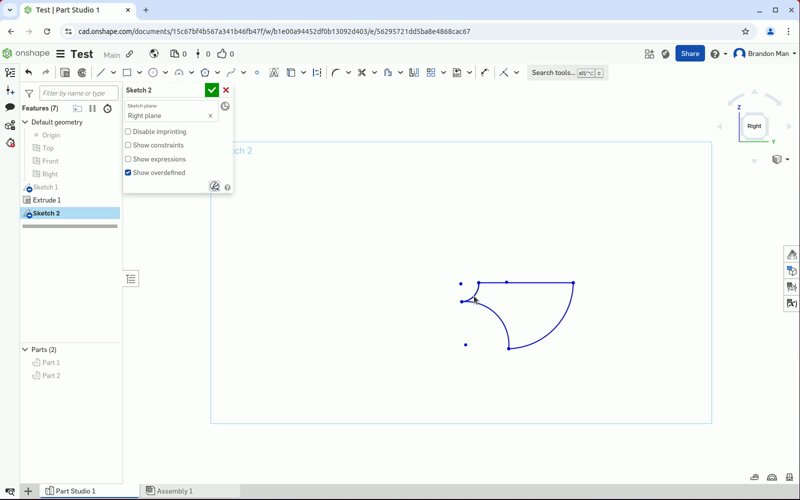
mouse_move(517, 329)
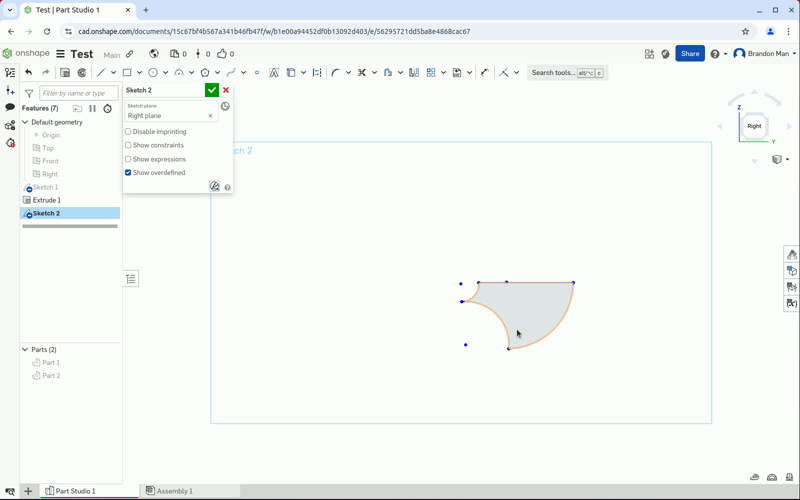
click(517, 329)
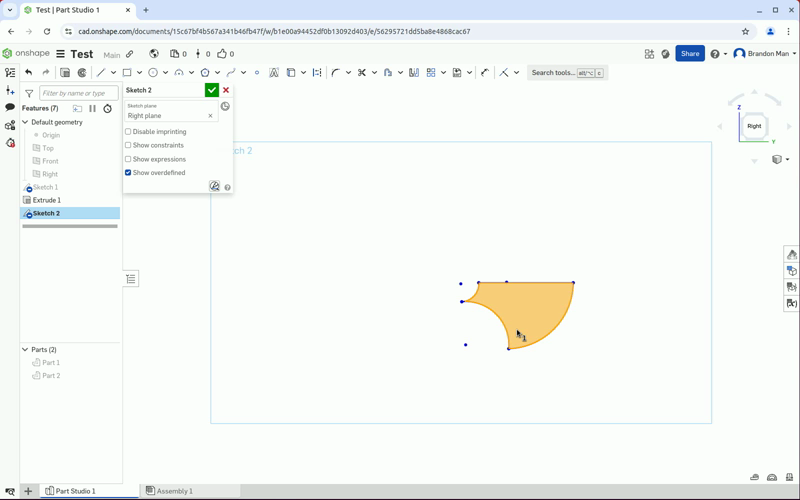
mouse_move(73, 352)
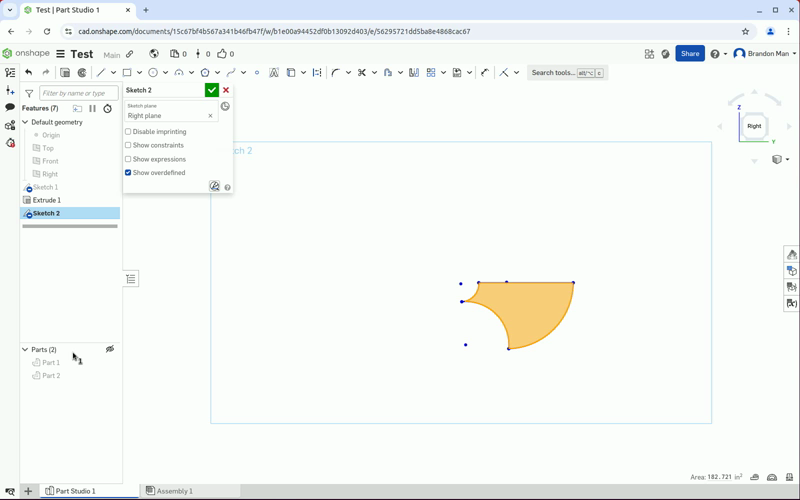
key(shift+y)
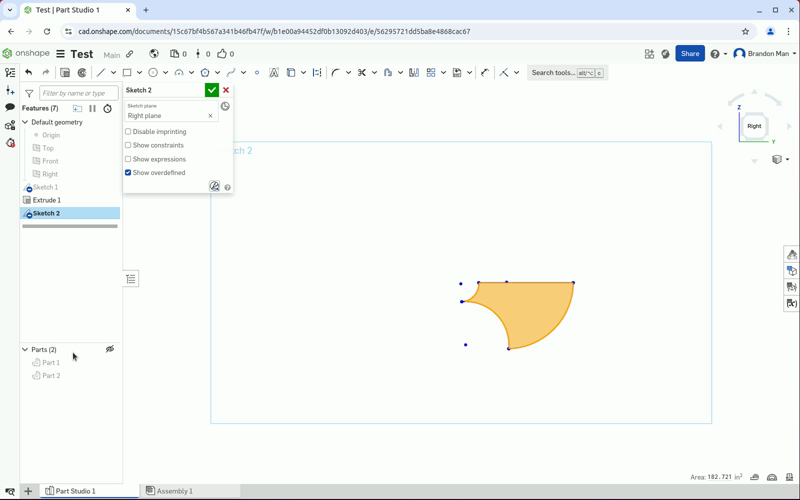
key(shift+e)
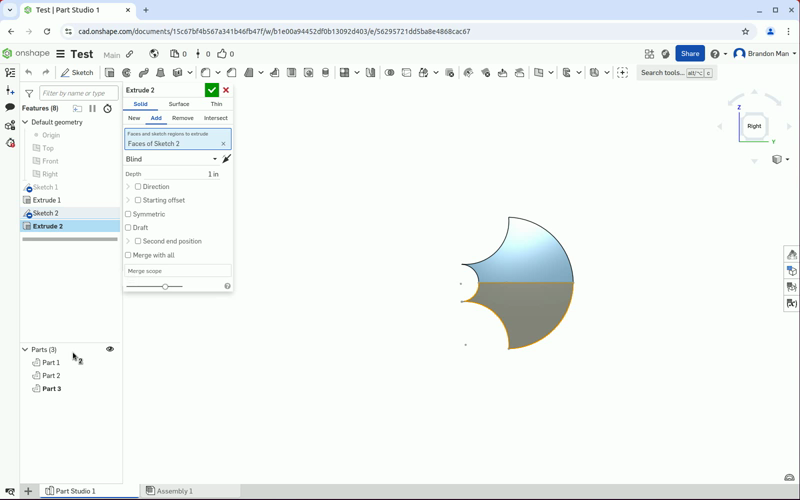
mouse_move(143, 106)
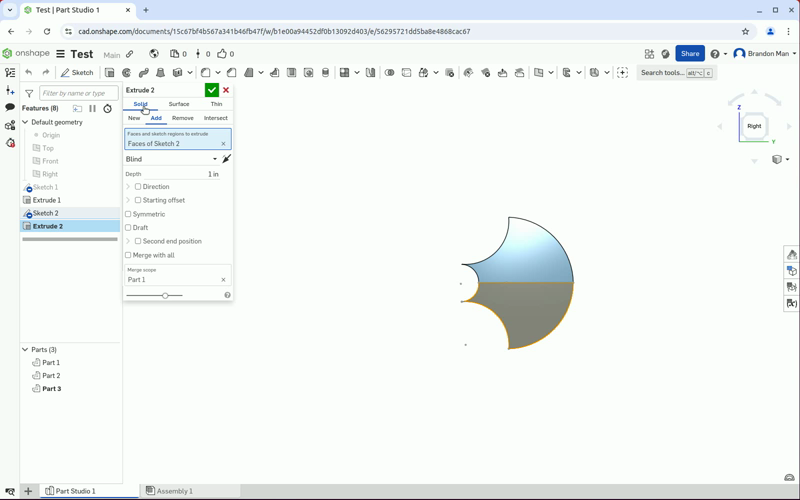
click(143, 106)
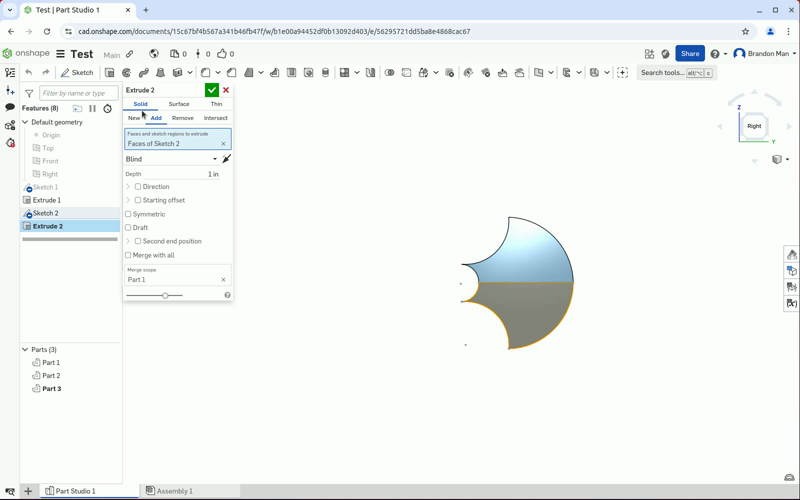
mouse_move(137, 120)
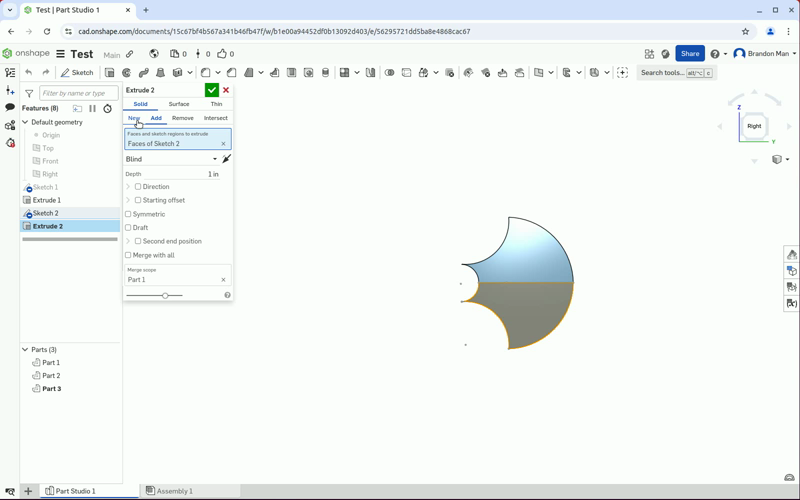
click(137, 120)
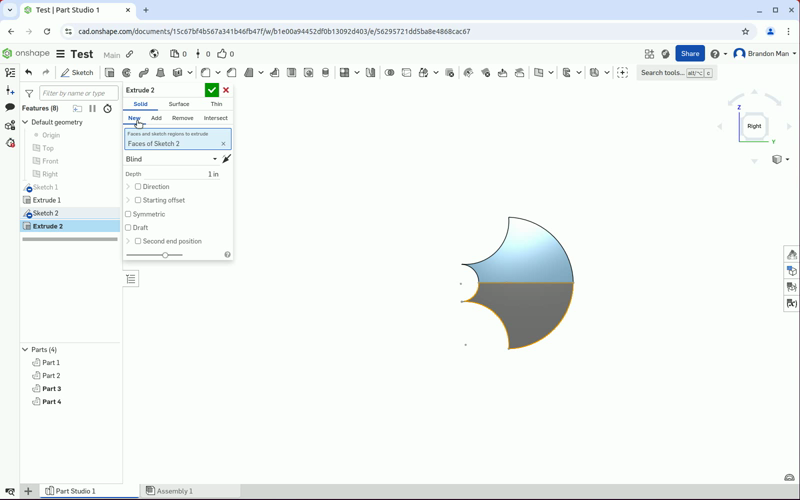
key(tab, 4)
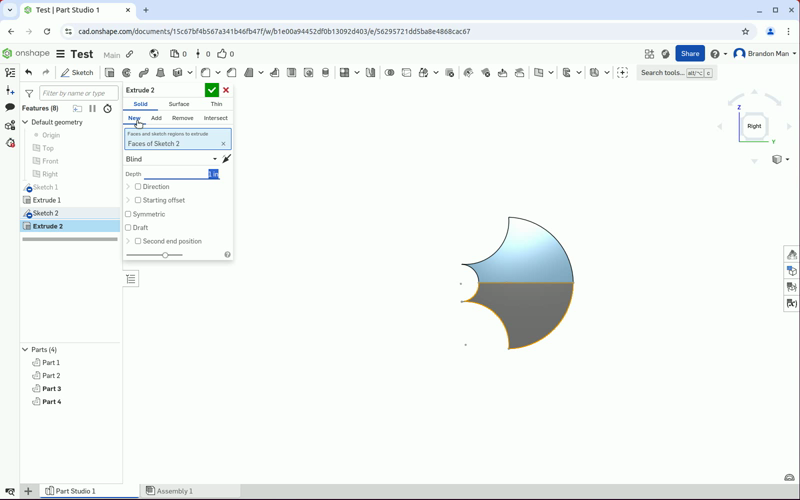
text(8.184)
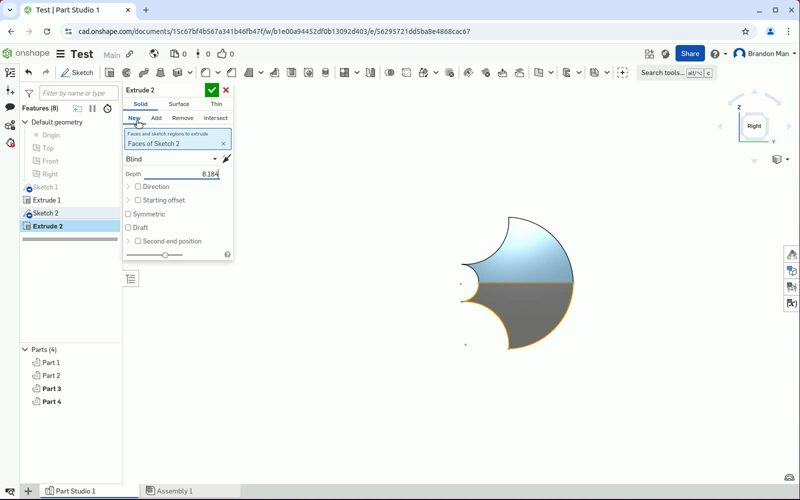
key(enter)
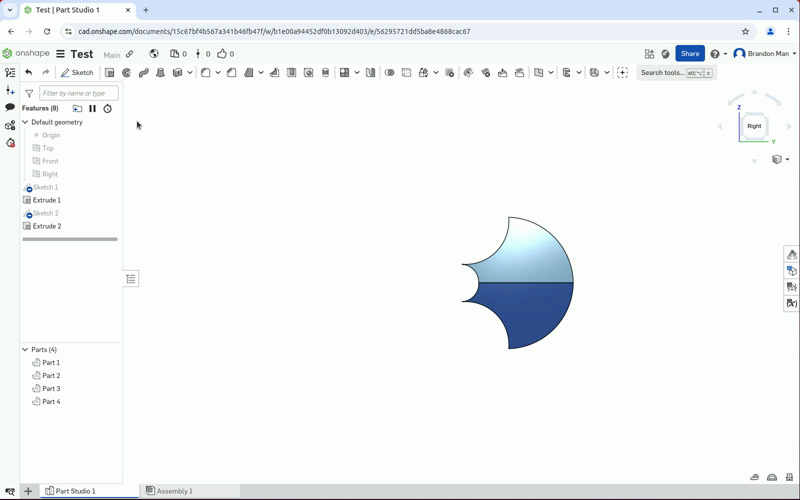
key(shift+h)
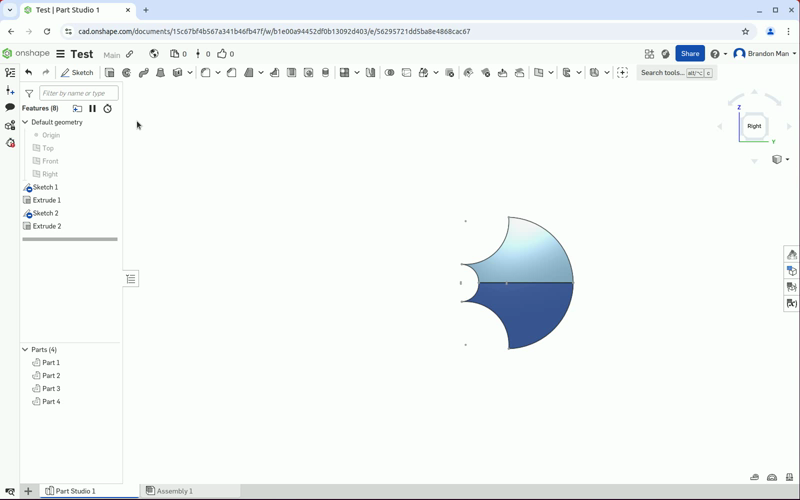
key(shift+h)
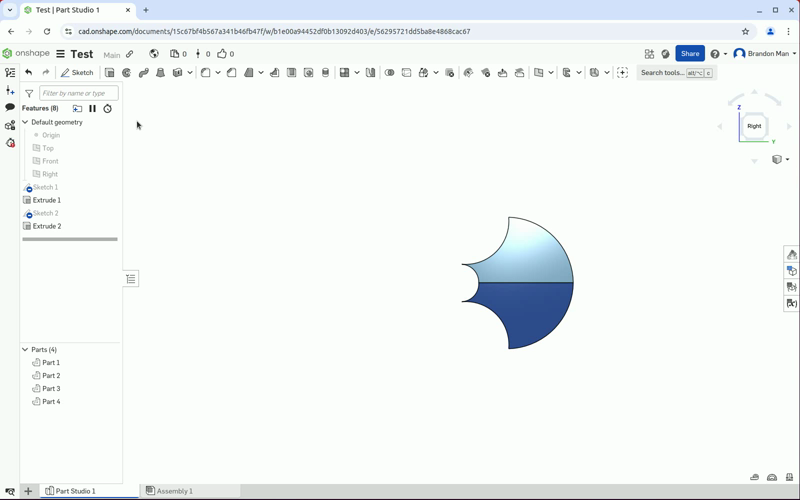
mouse_move(73, 189)
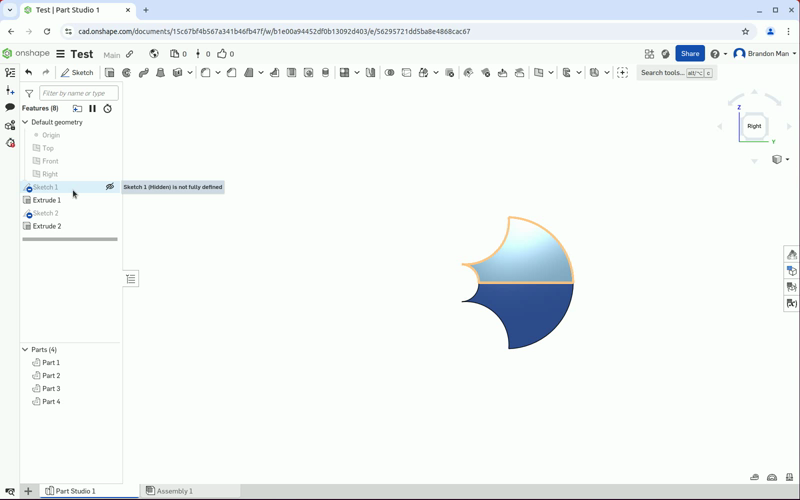
click(73, 189)
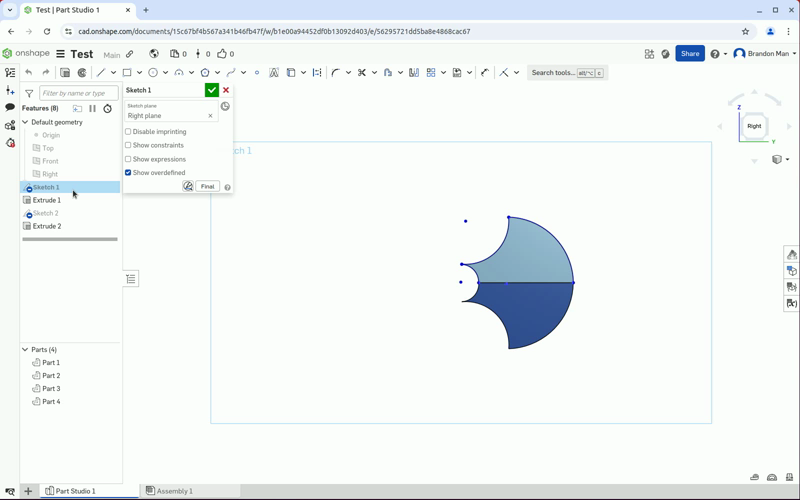
mouse_move(229, 92)
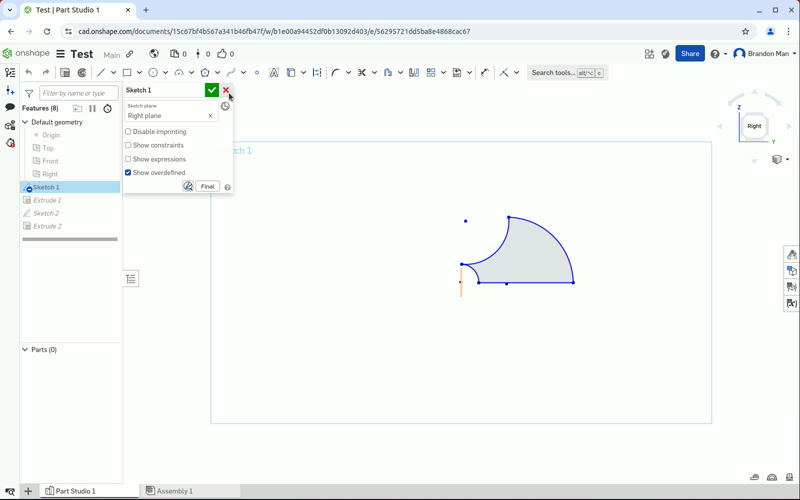
click(229, 92)
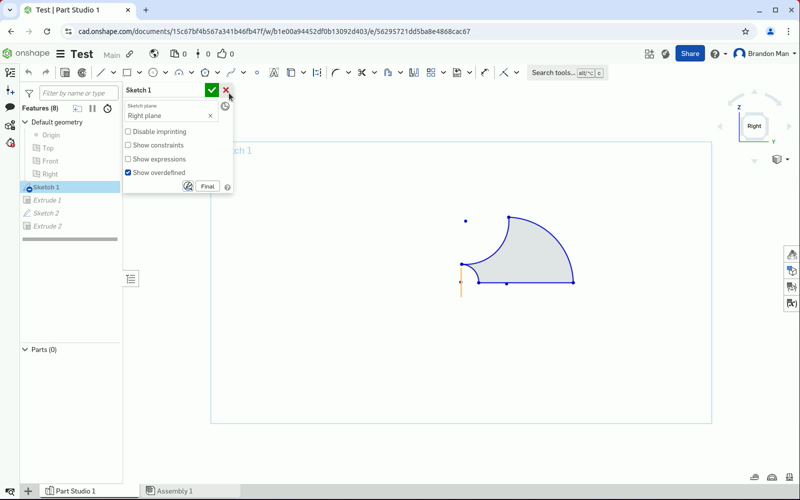
key(shift+s)
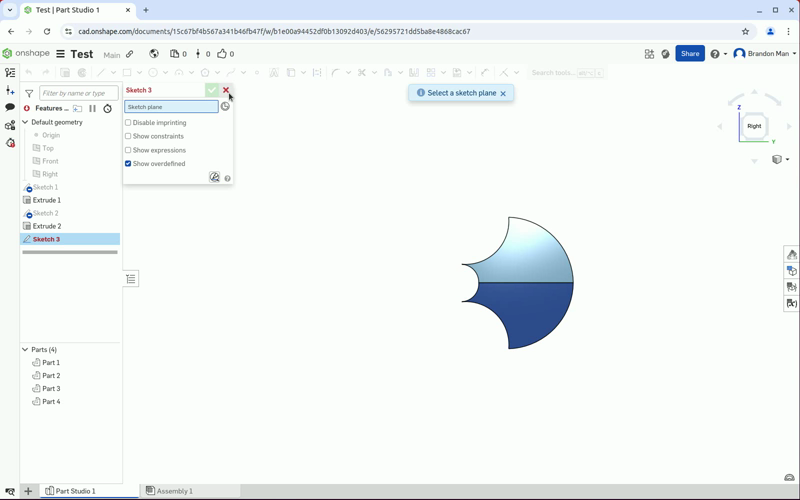
mouse_move(73, 176)
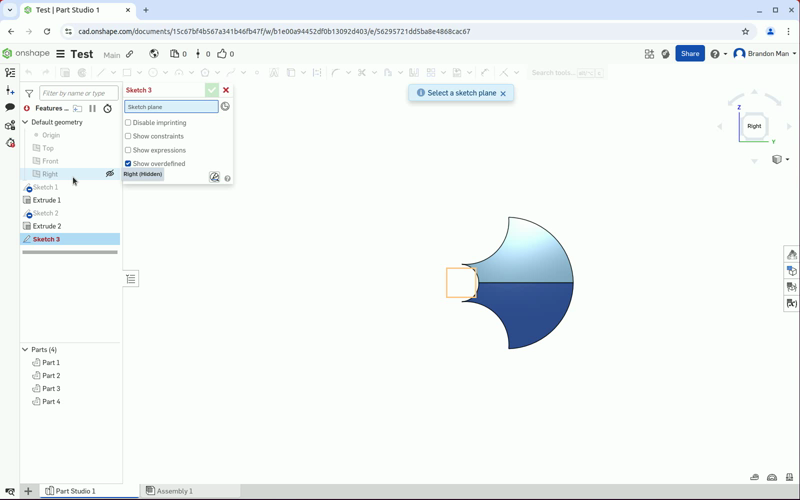
click(73, 176)
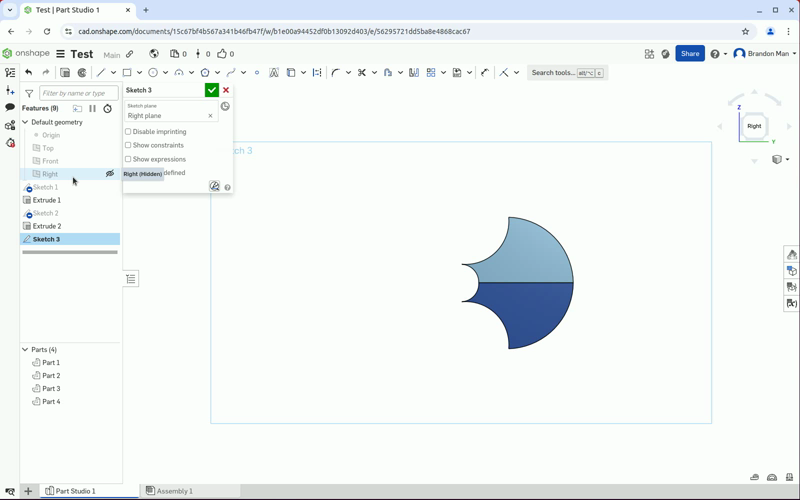
mouse_move(73, 352)
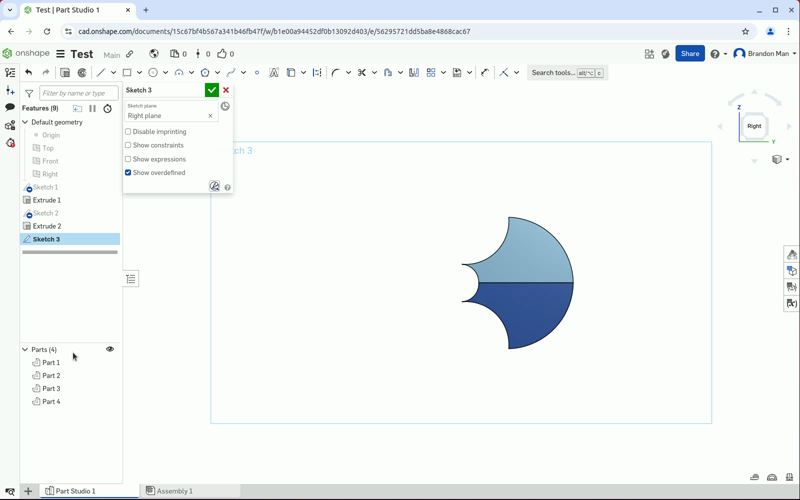
key(y)
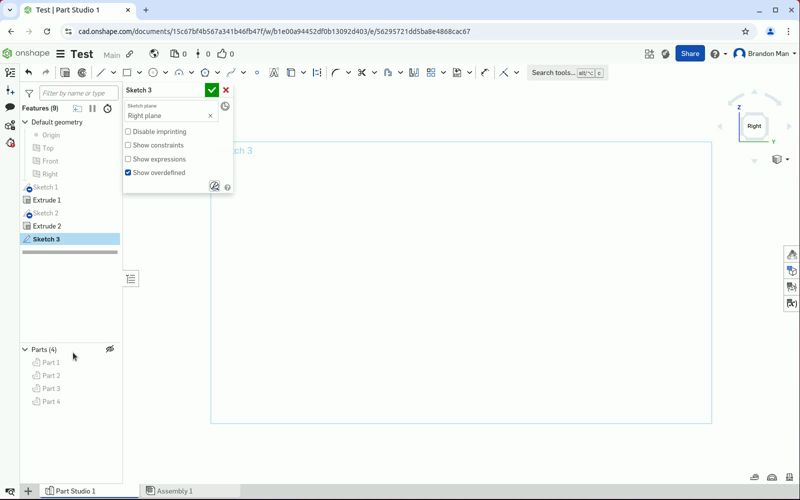
key(a)
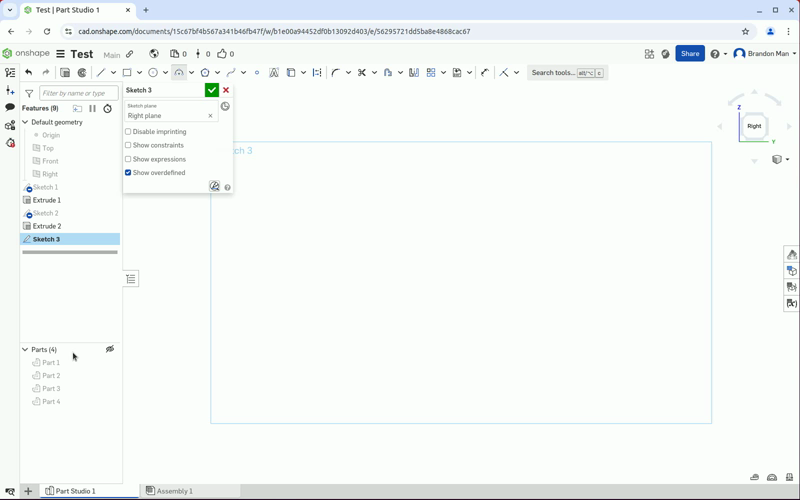
key_down(shift)
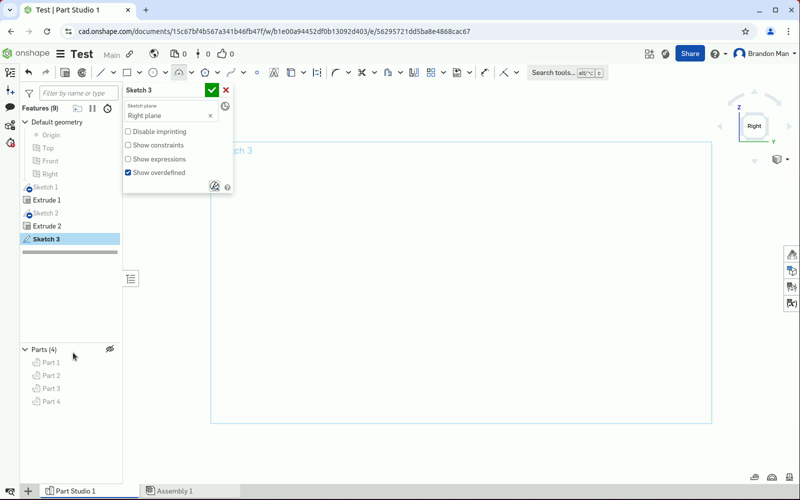
mouse_move(441, 282)
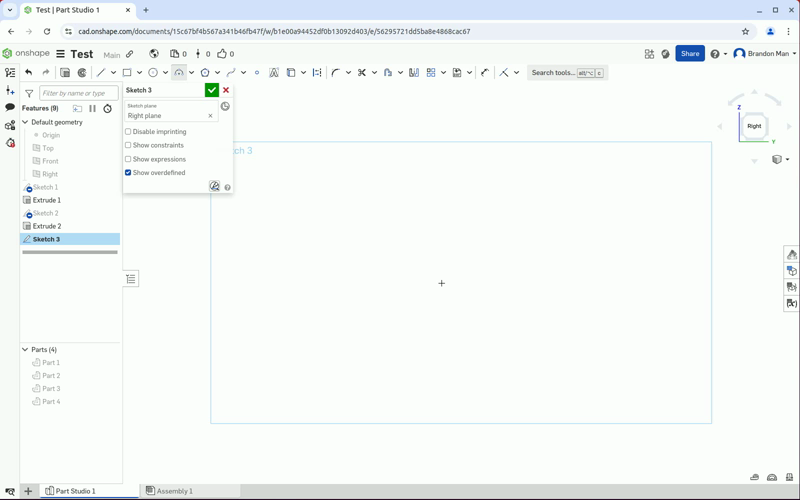
click(441, 282)
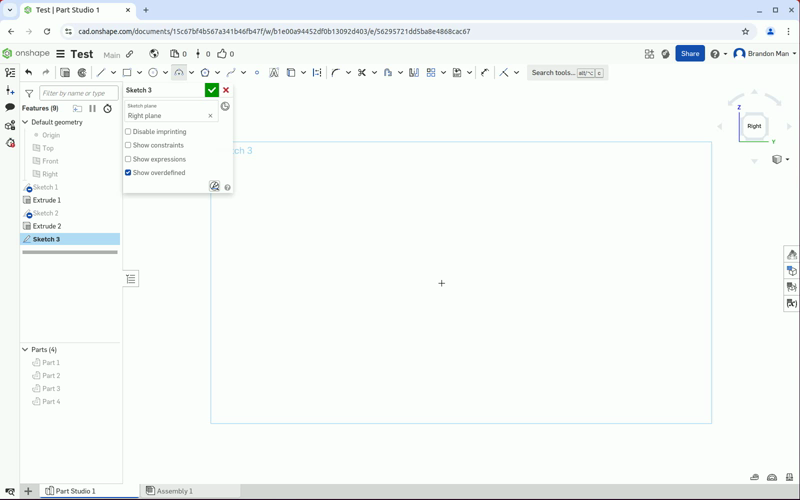
key_up(shift)
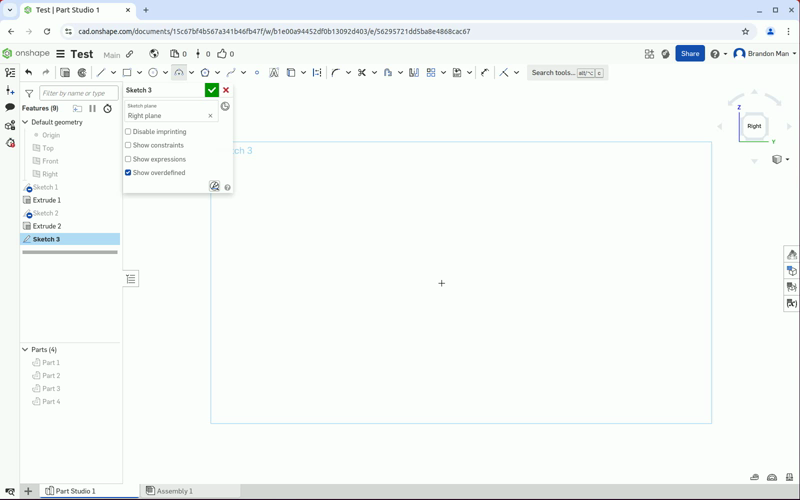
key_down(shift)
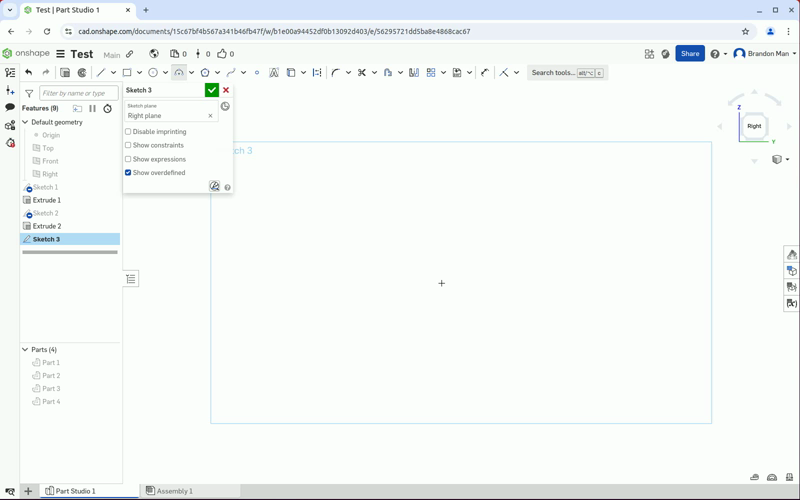
mouse_move(480, 282)
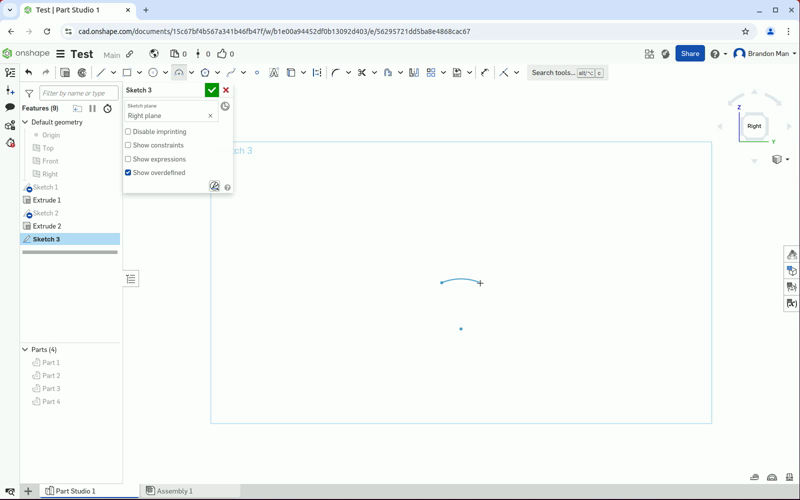
click(480, 282)
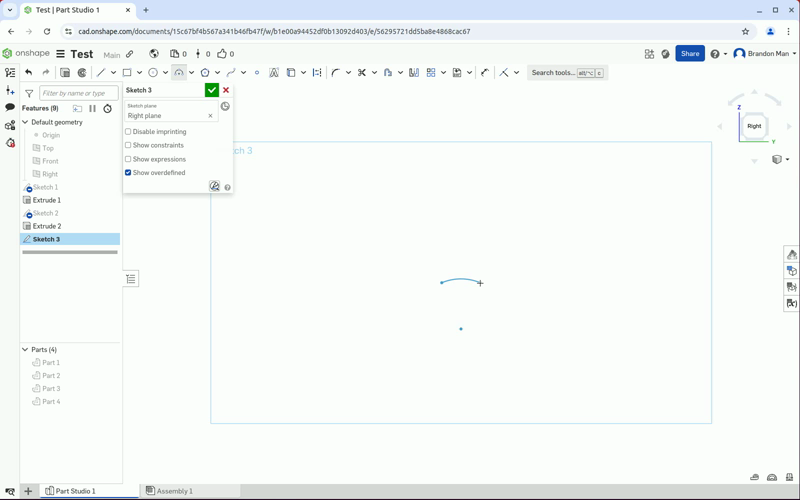
mouse_move(461, 302)
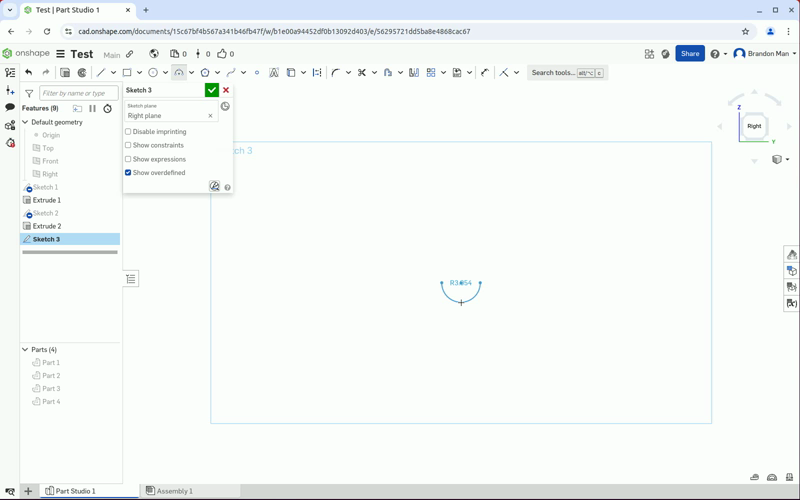
click(461, 302)
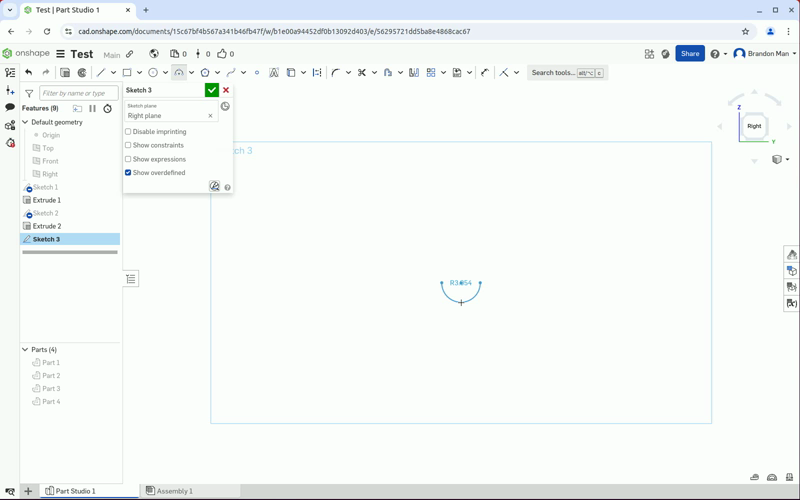
key_up(shift)
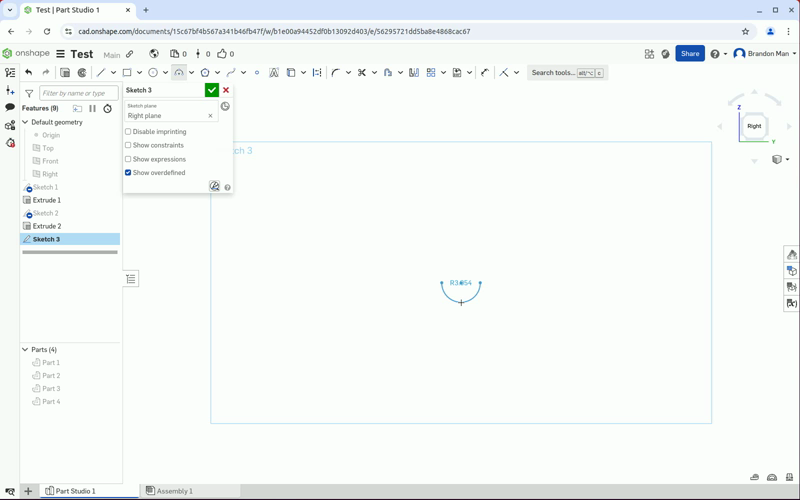
key(esc)
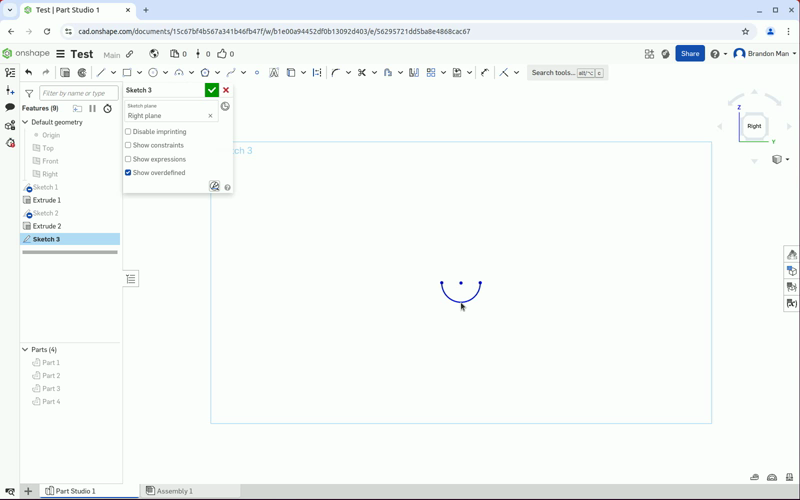
key(l)
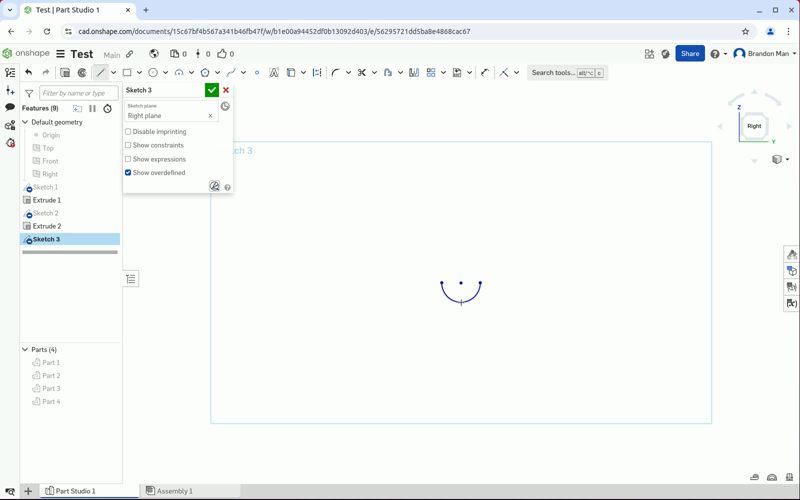
mouse_move(480, 282)
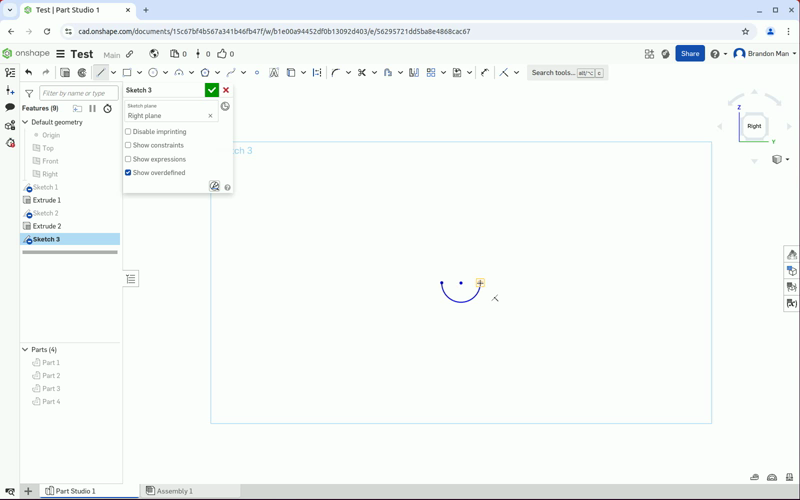
click(480, 282)
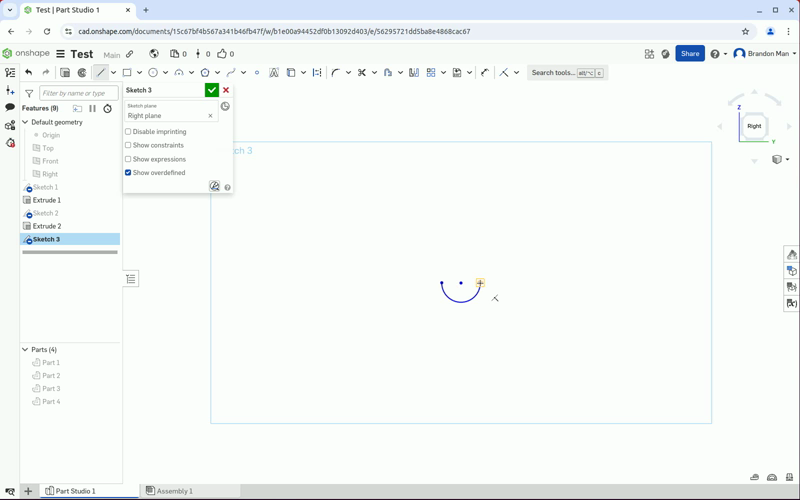
key_down(shift)
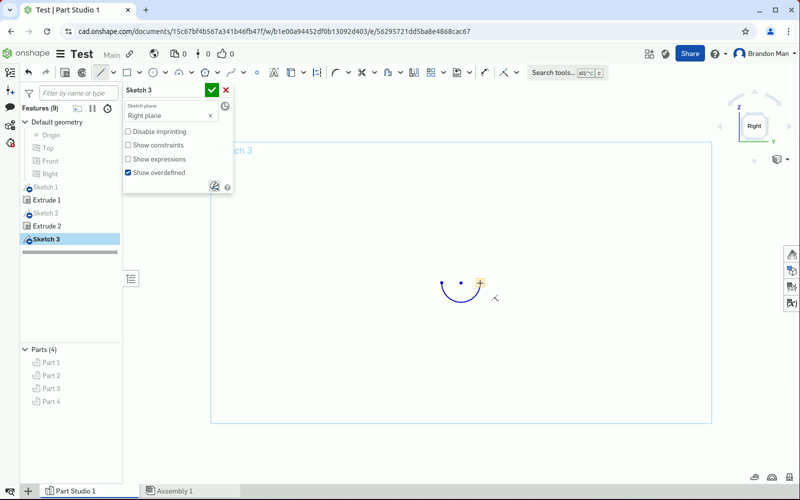
mouse_move(510, 282)
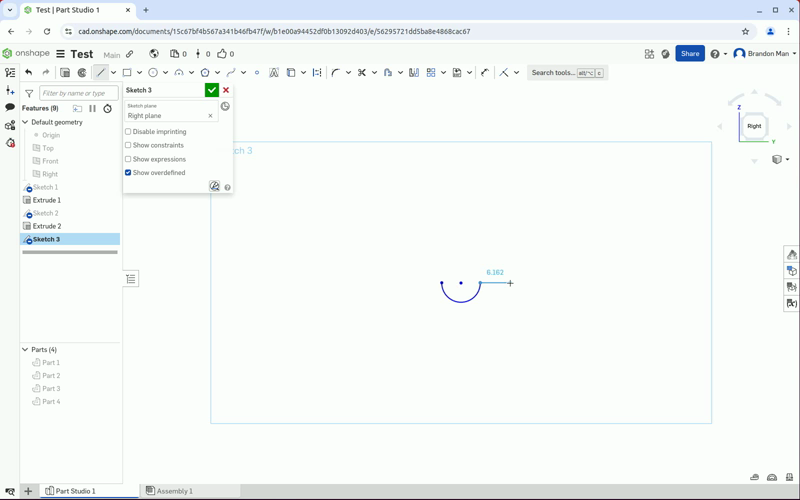
mouse_move(469, 282)
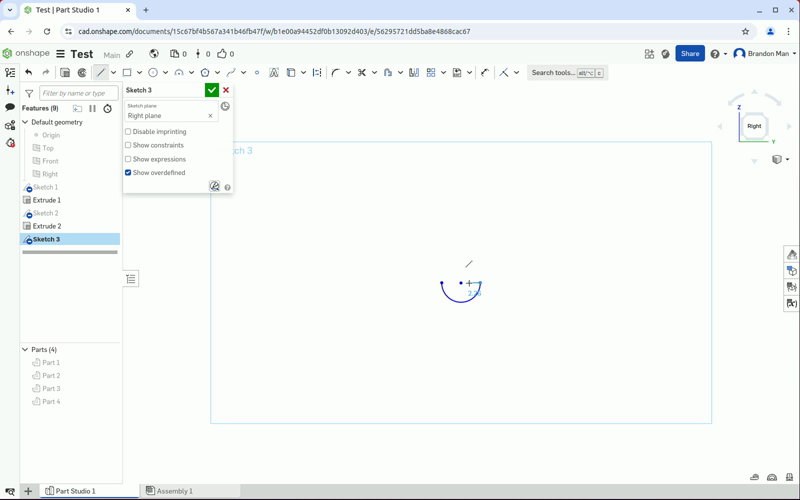
click(469, 282)
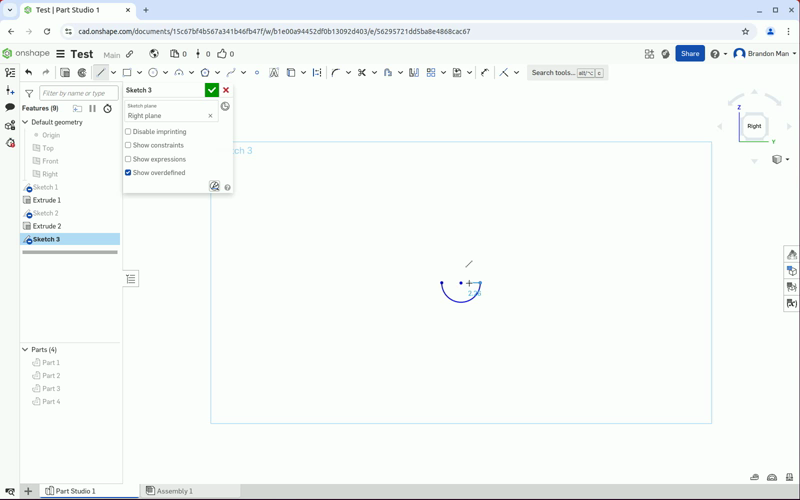
key_up(shift)
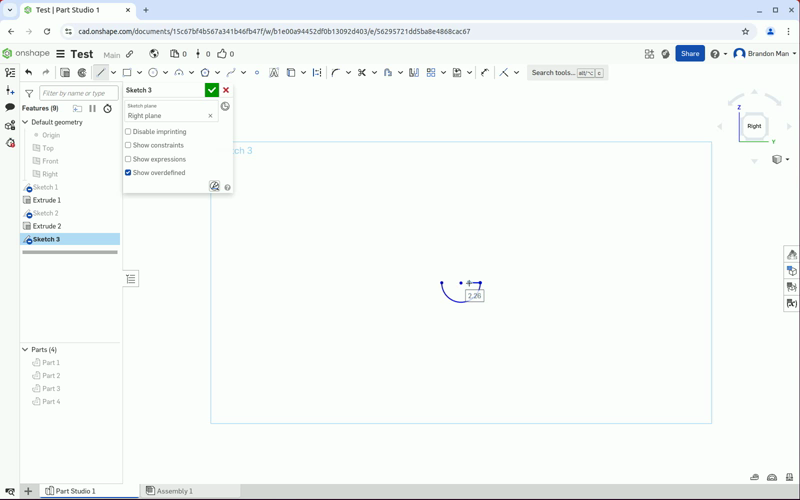
key(esc)
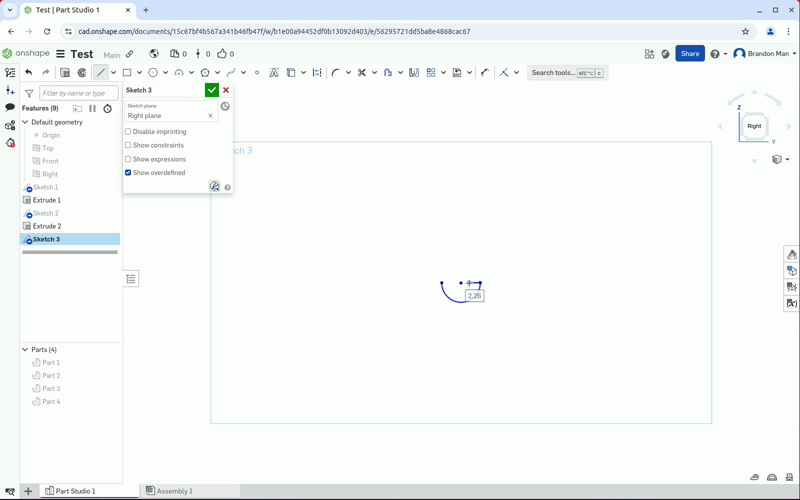
key(a)
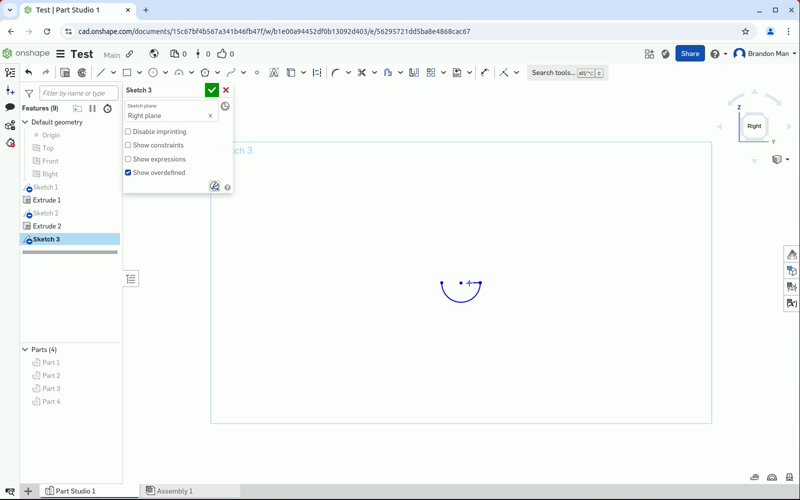
mouse_move(469, 282)
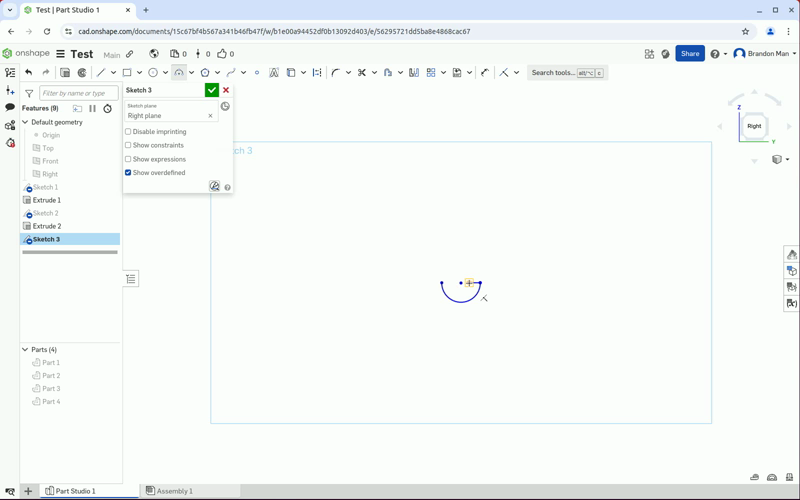
click(469, 282)
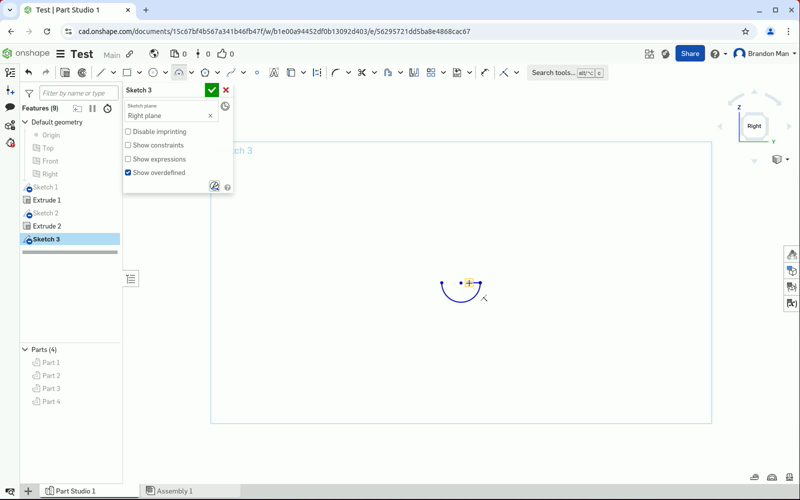
key_down(shift)
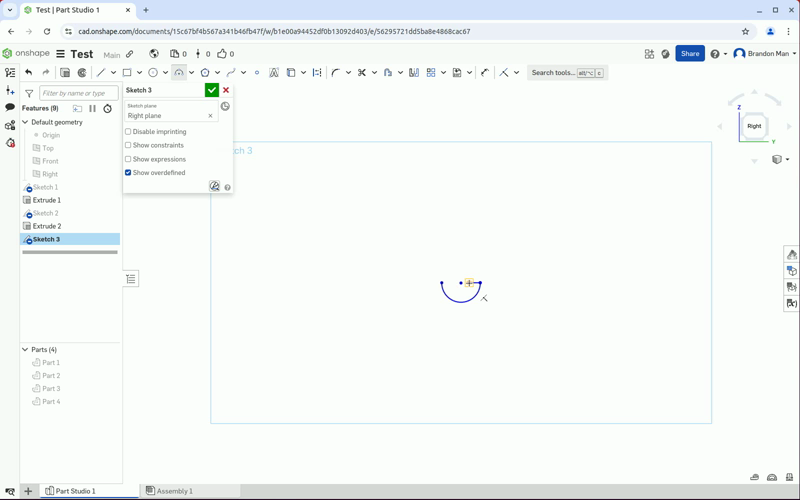
mouse_move(453, 282)
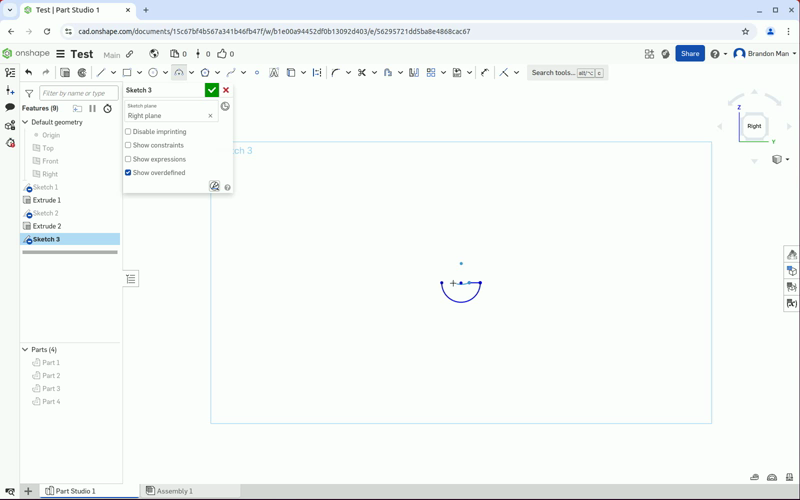
click(453, 282)
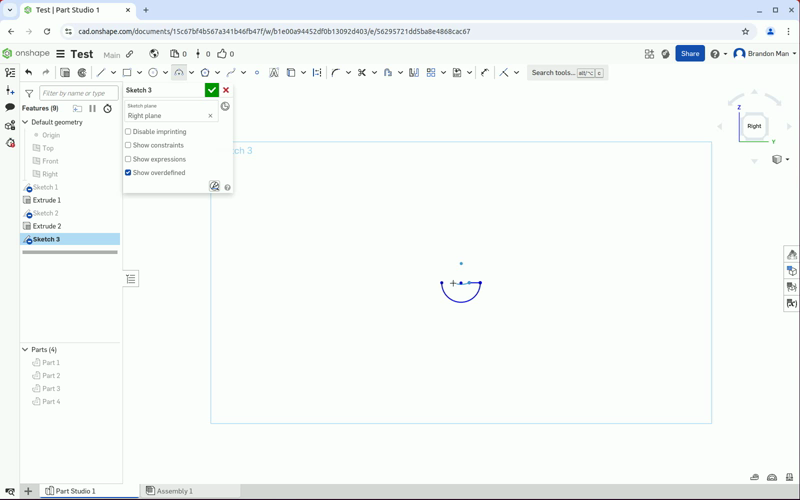
mouse_move(461, 291)
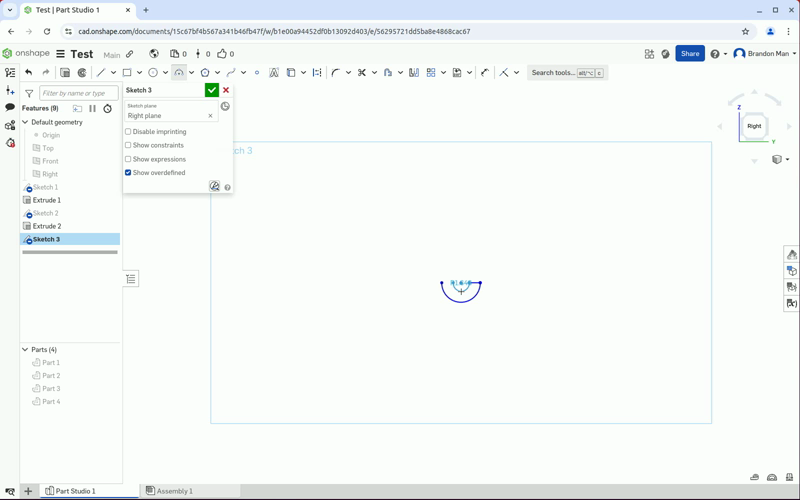
click(461, 291)
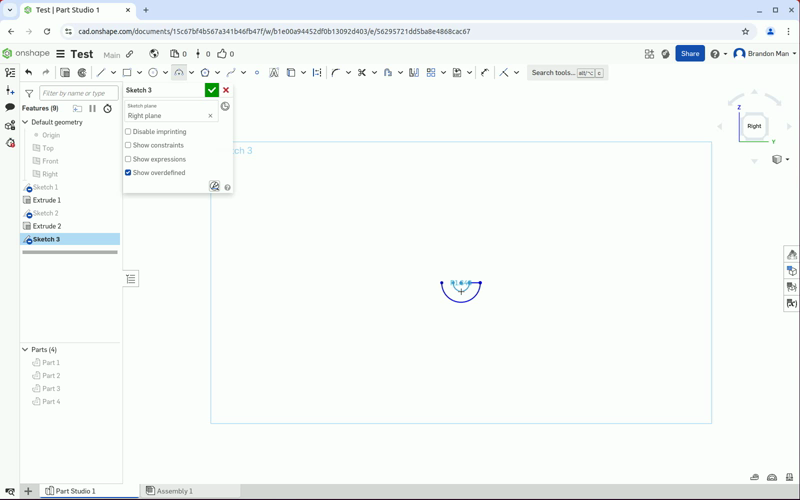
key_up(shift)
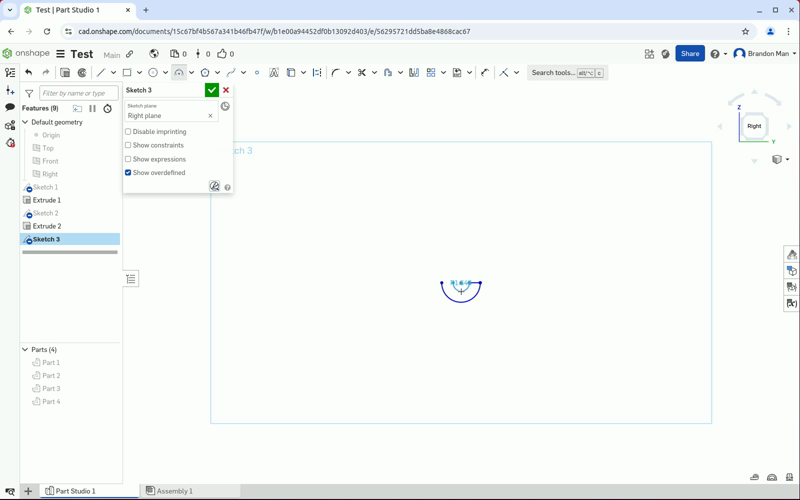
key(esc)
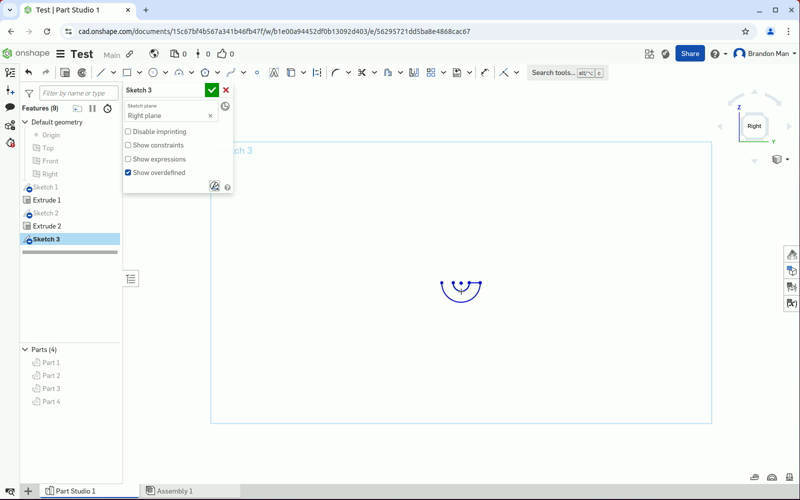
key(l)
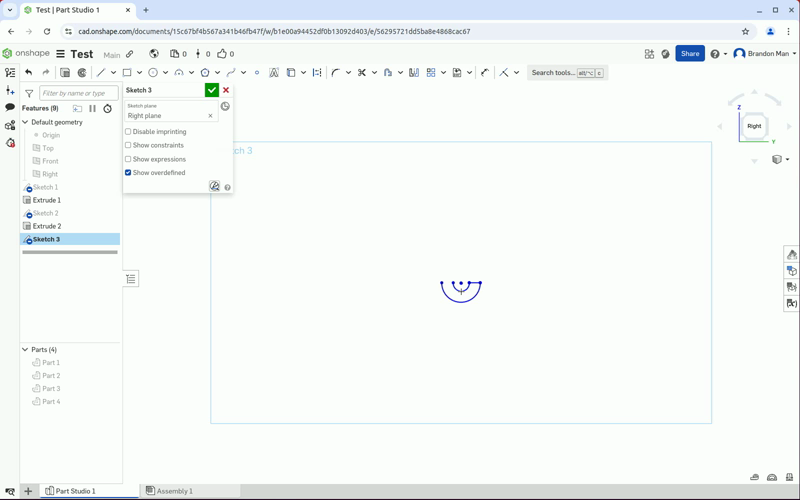
mouse_move(453, 282)
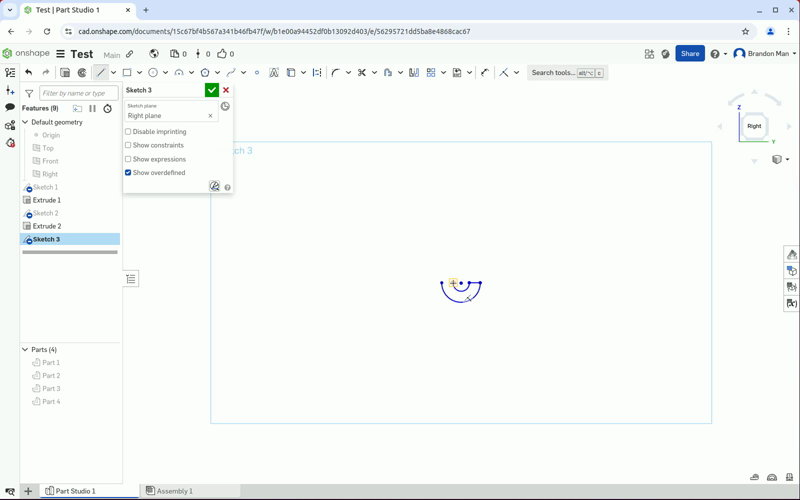
click(453, 282)
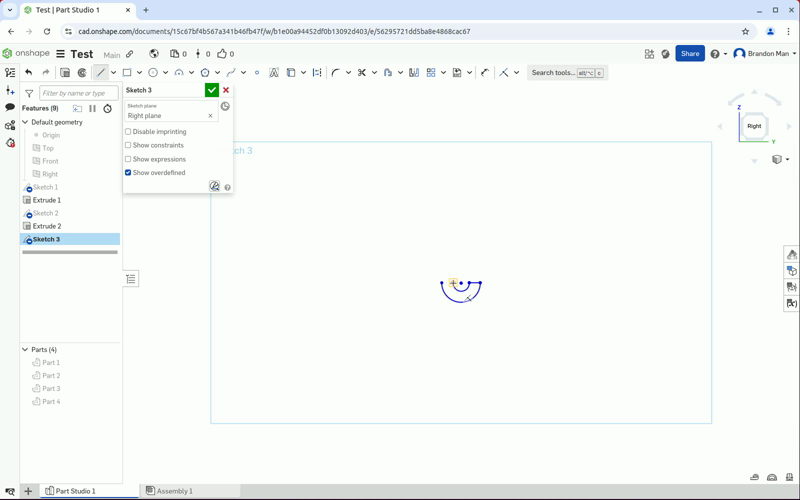
mouse_move(483, 282)
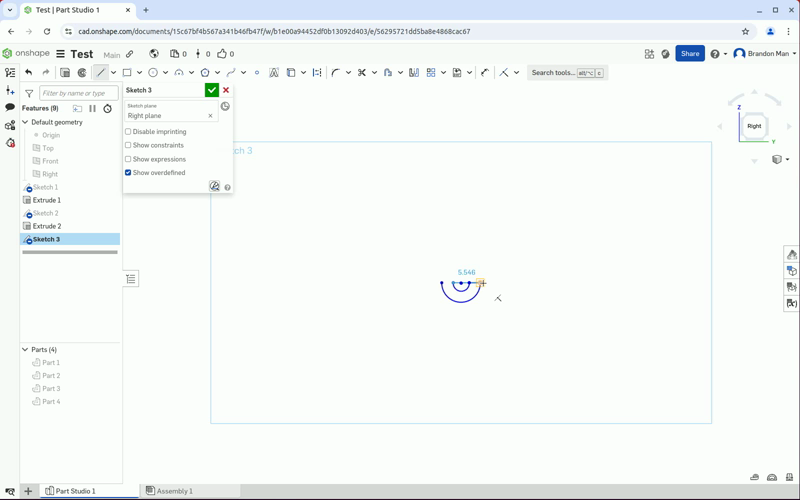
key_down(shift)
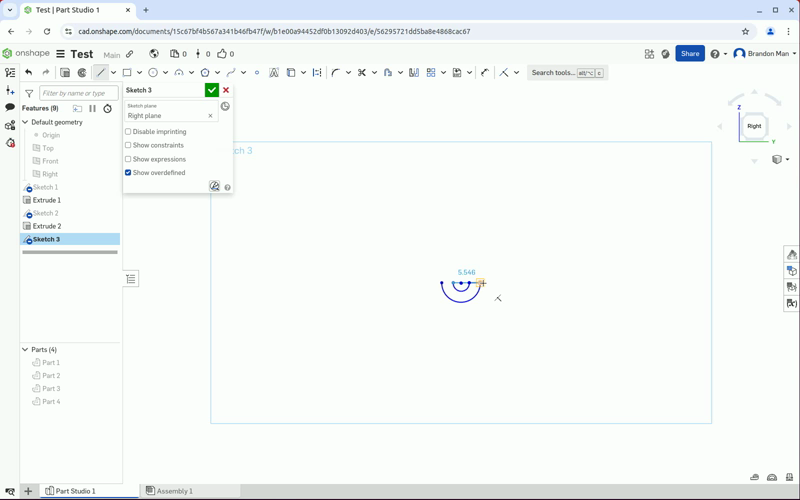
mouse_move(441, 282)
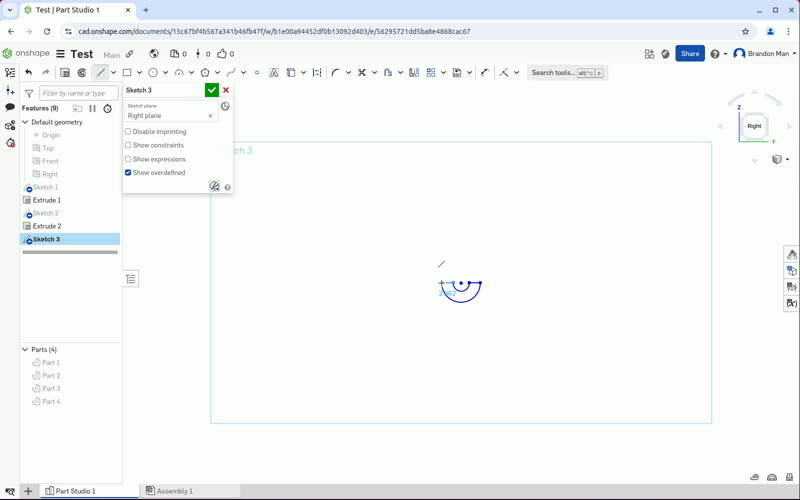
key_up(shift)
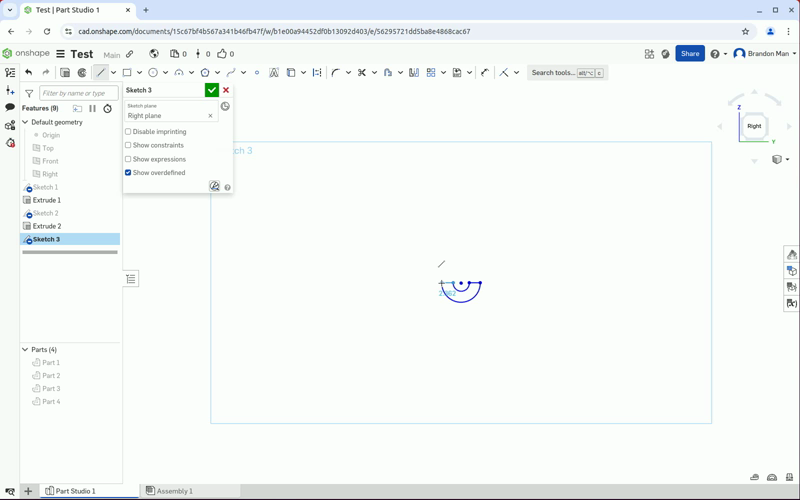
click(441, 282)
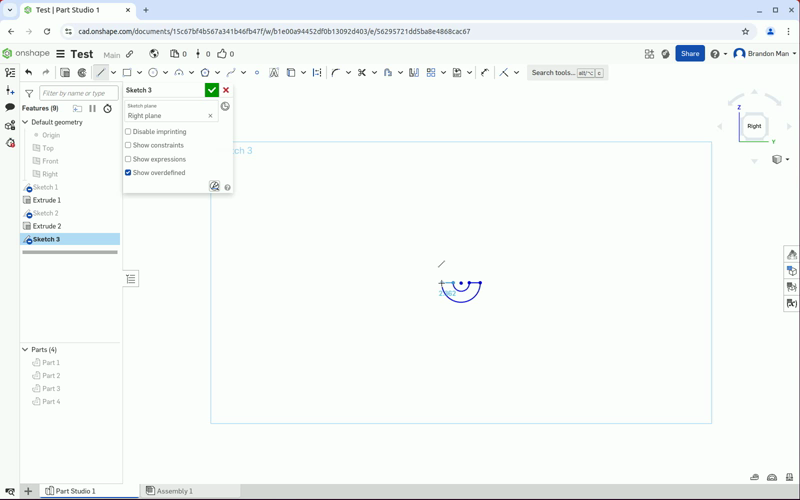
key(esc)
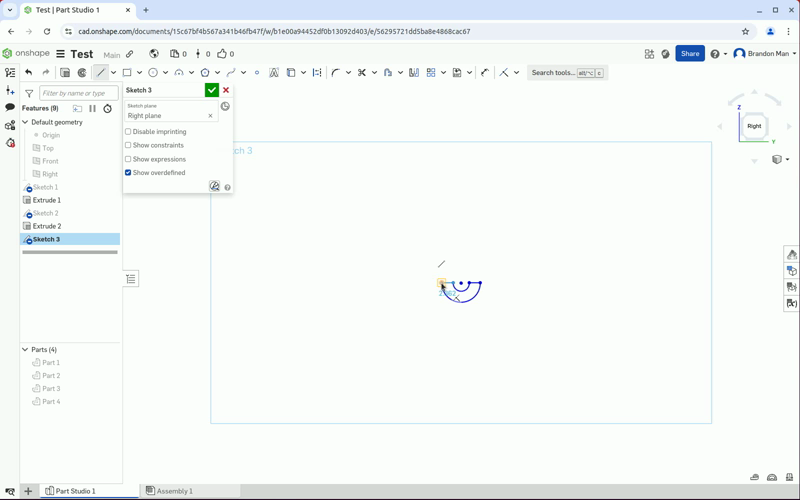
mouse_move(452, 284)
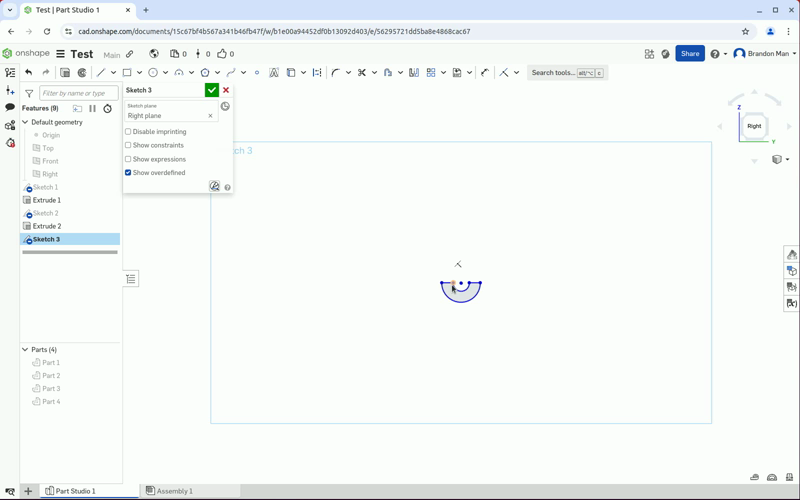
scroll(6)
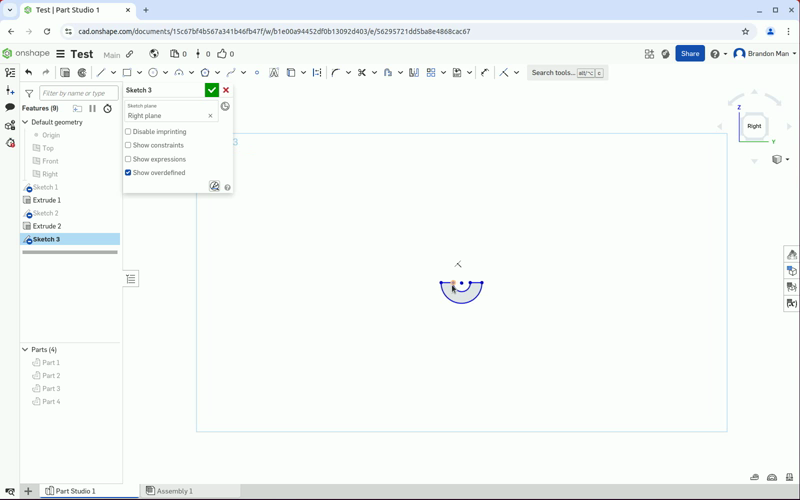
scroll(6)
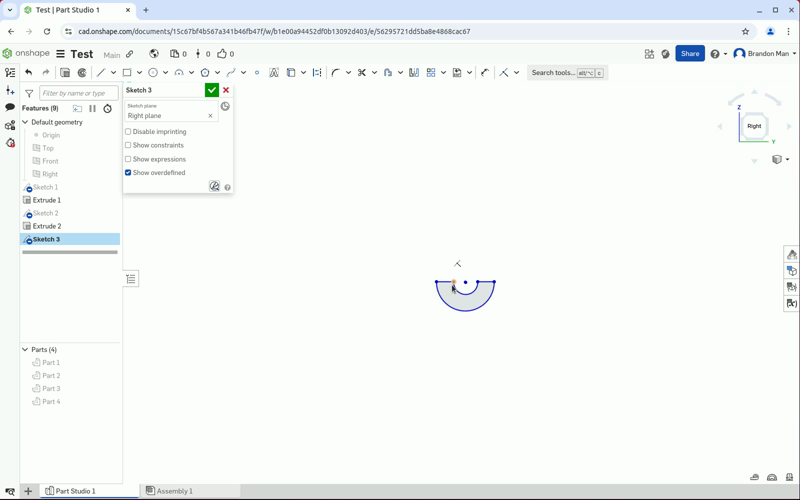
scroll(6)
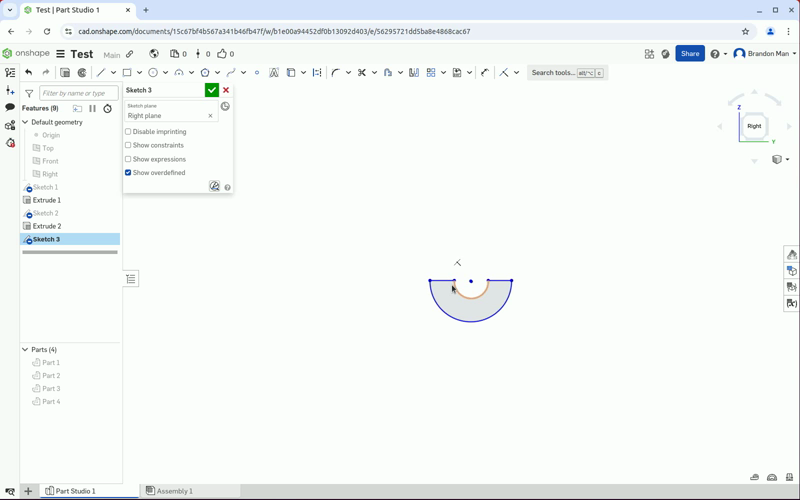
scroll(6)
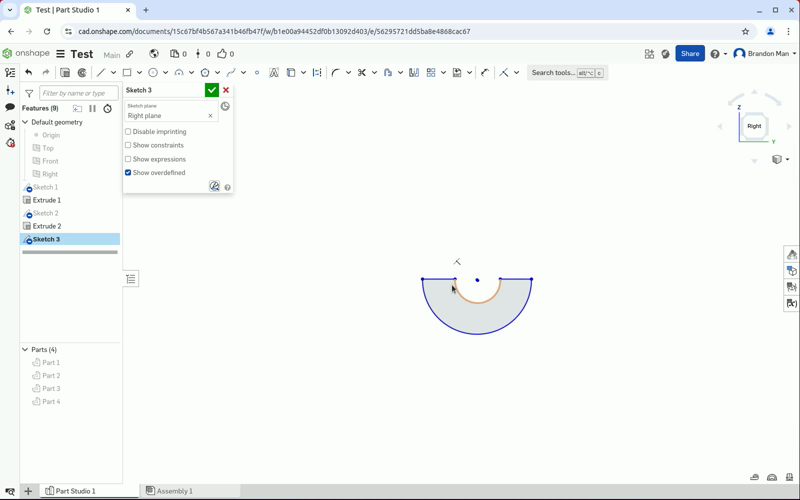
scroll(6)
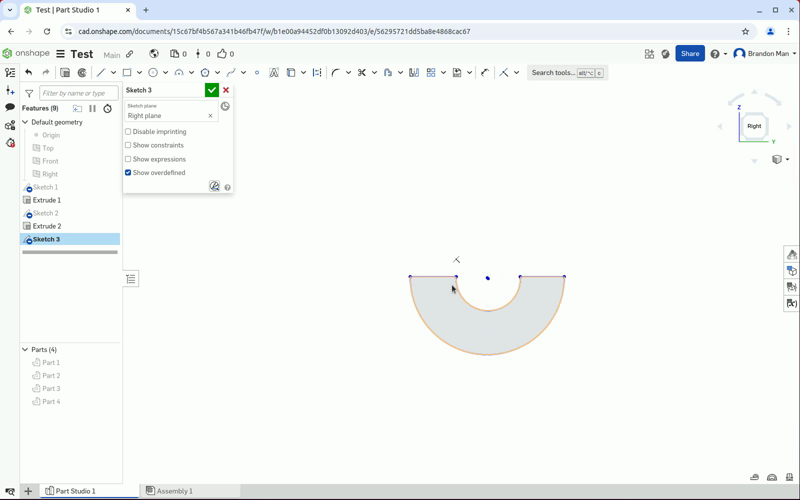
scroll(6)
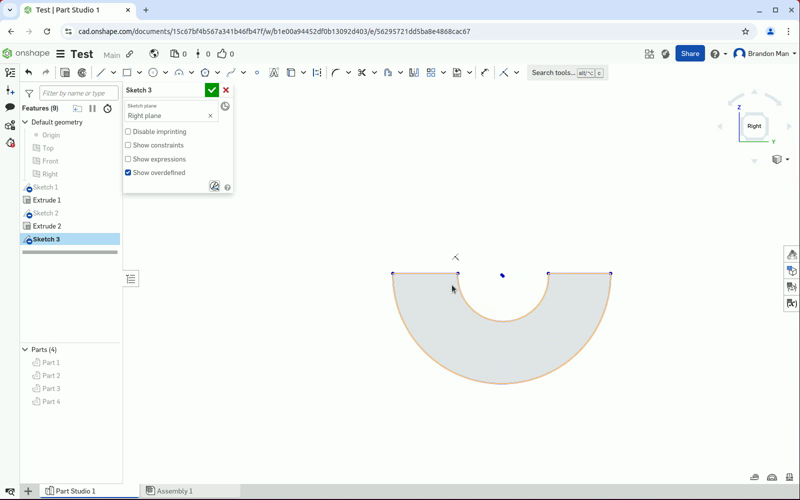
scroll(6)
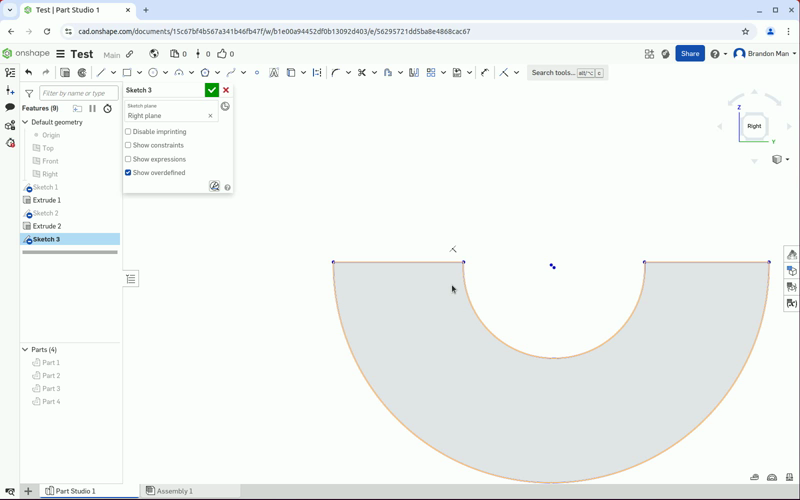
click(452, 284)
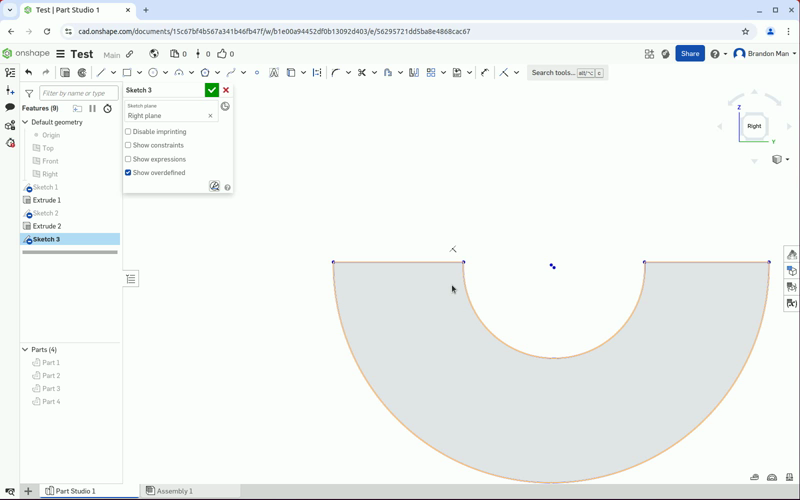
scroll(-6)
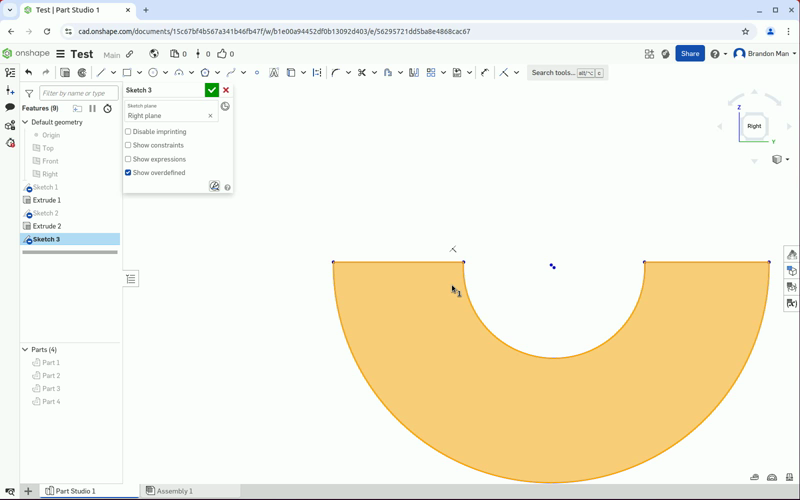
scroll(-6)
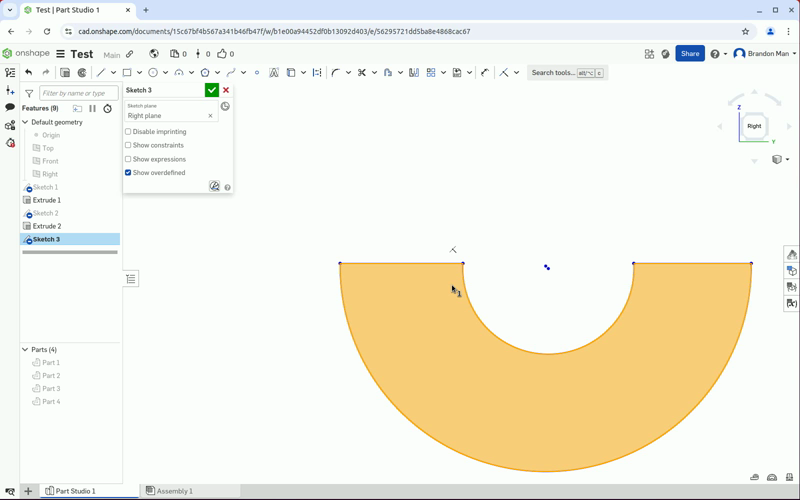
scroll(-6)
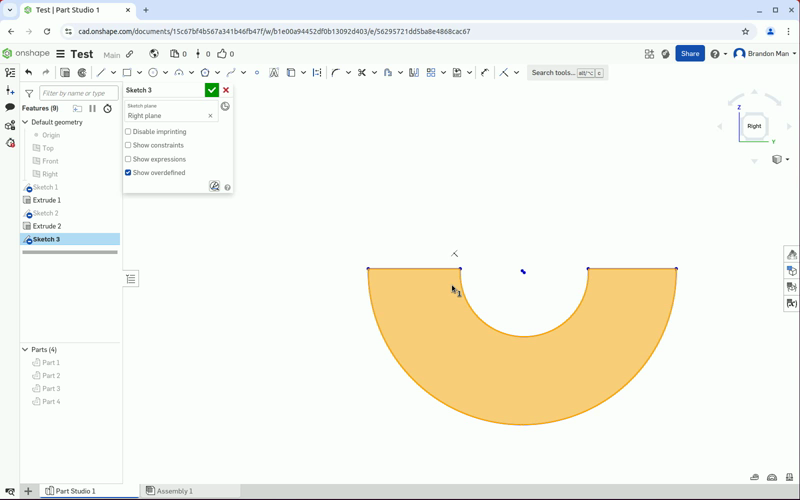
scroll(-6)
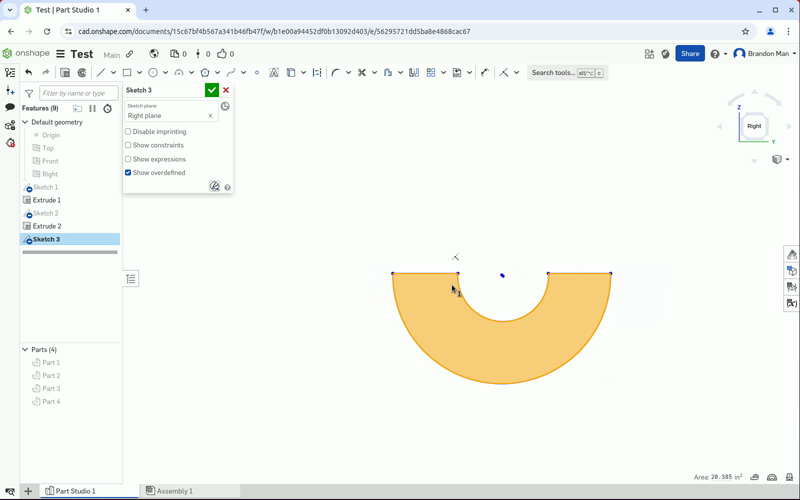
scroll(-6)
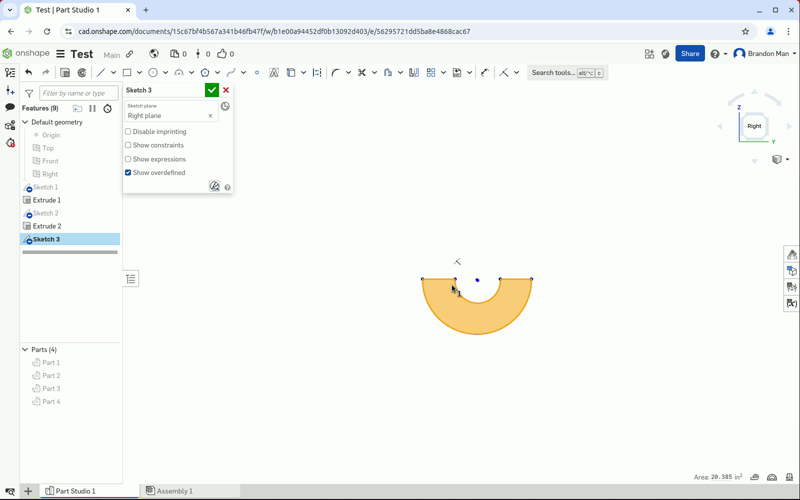
scroll(-6)
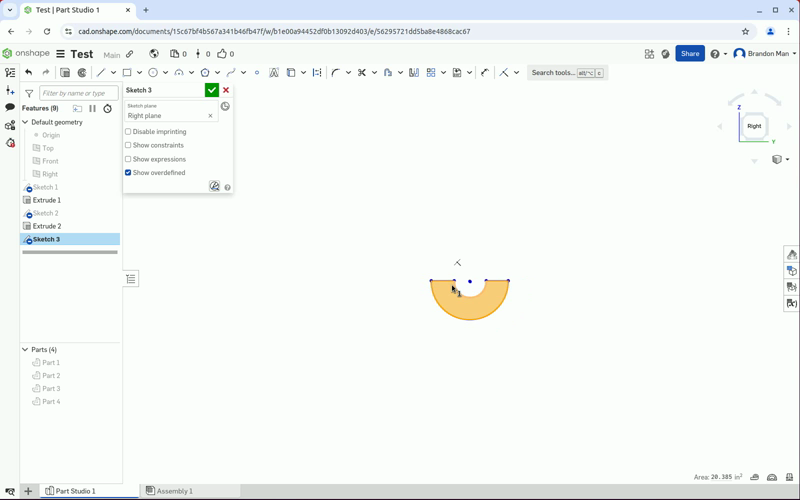
scroll(-6)
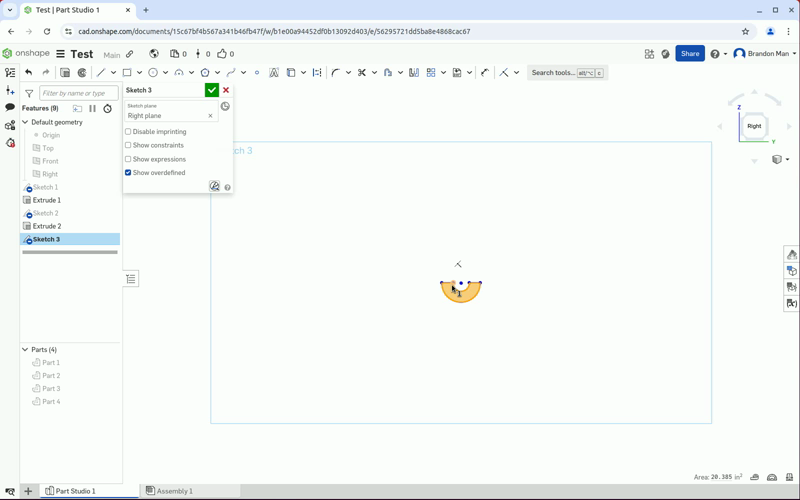
mouse_move(73, 352)
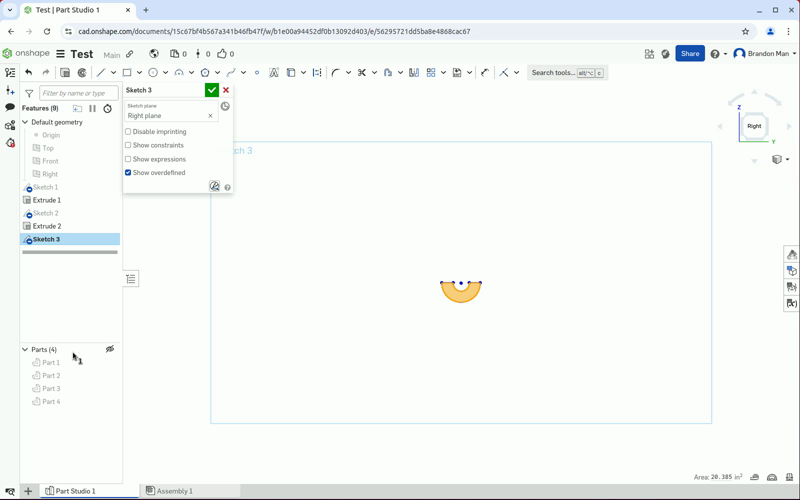
key(shift+y)
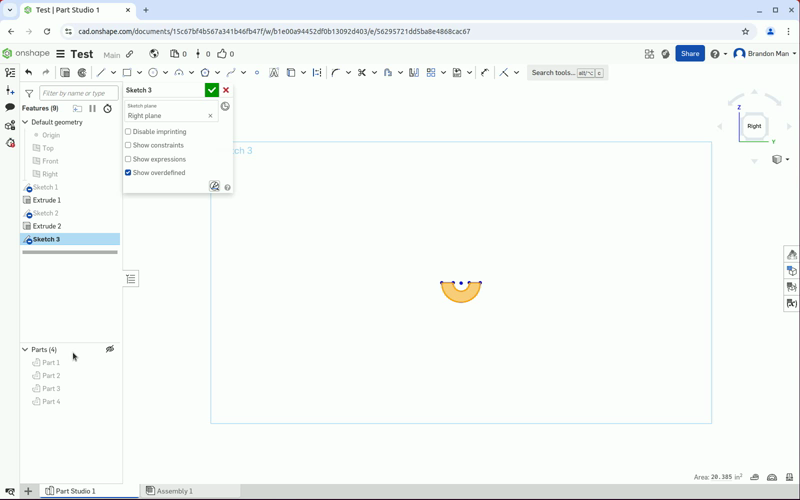
key(shift+e)
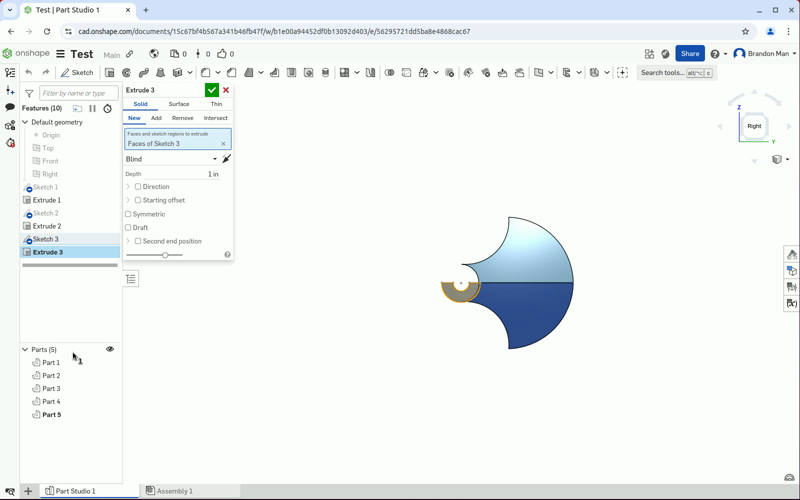
mouse_move(143, 106)
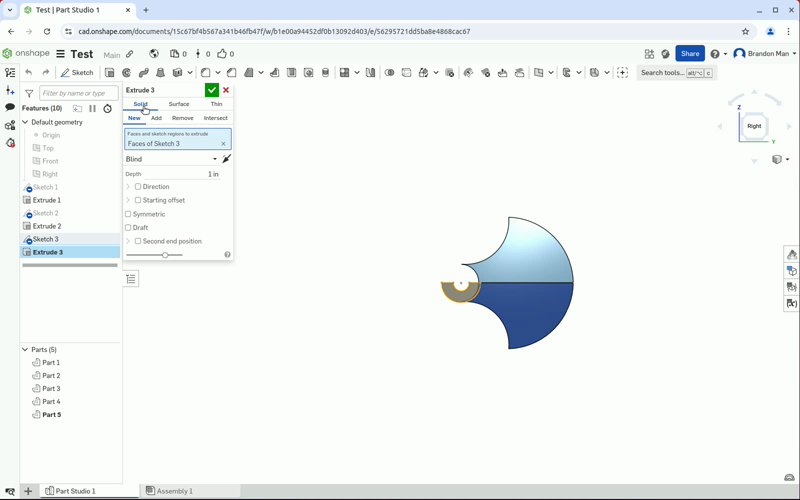
click(143, 106)
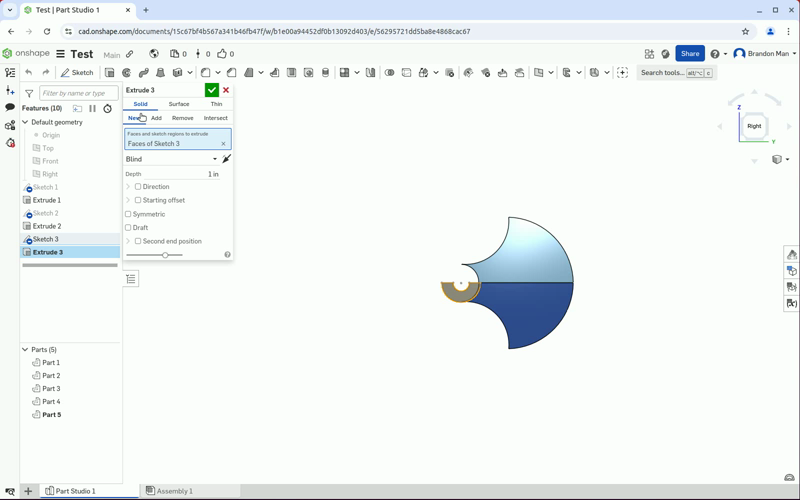
mouse_move(137, 120)
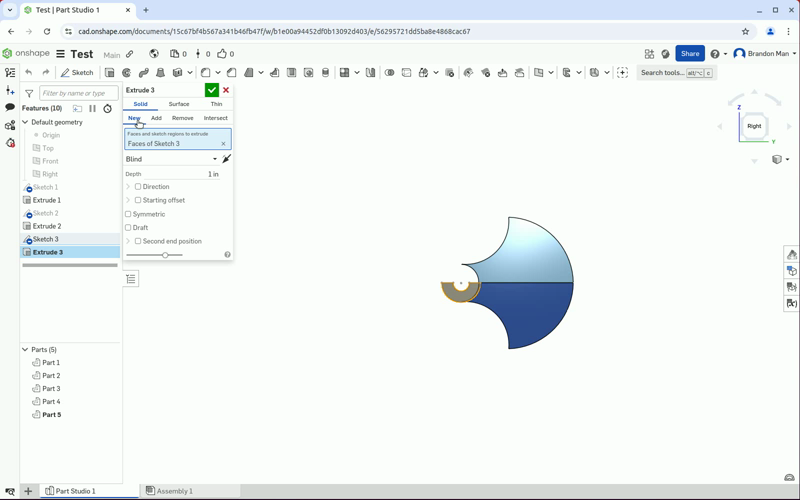
click(137, 120)
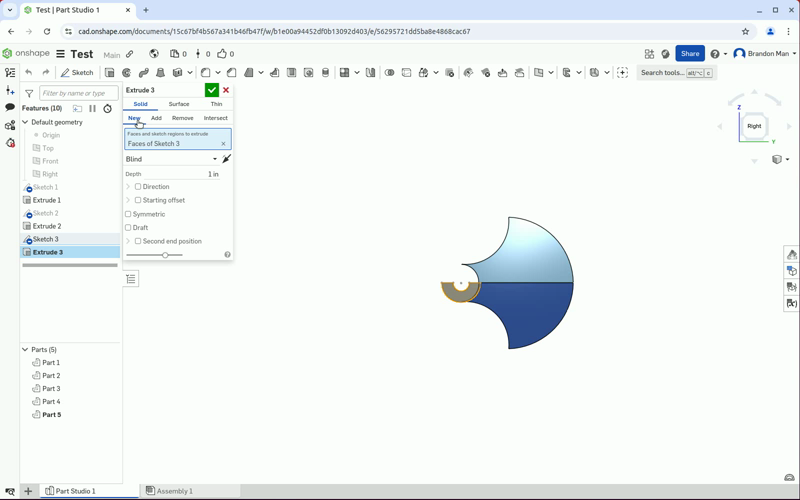
key(tab, 4)
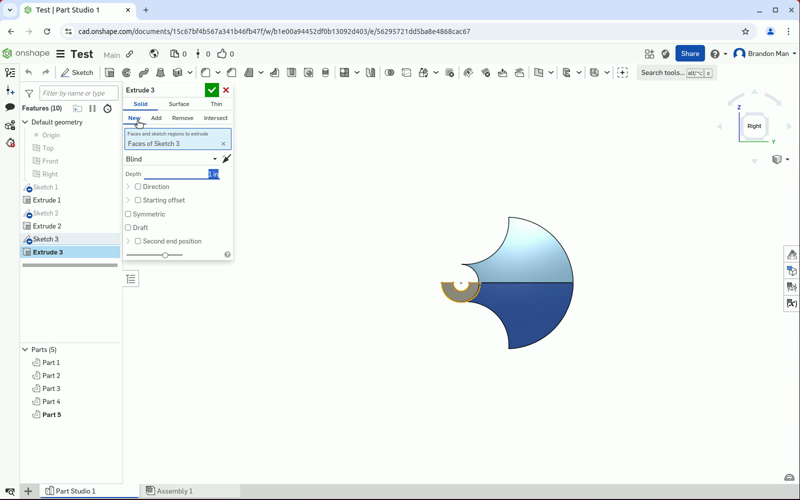
text(8.184)
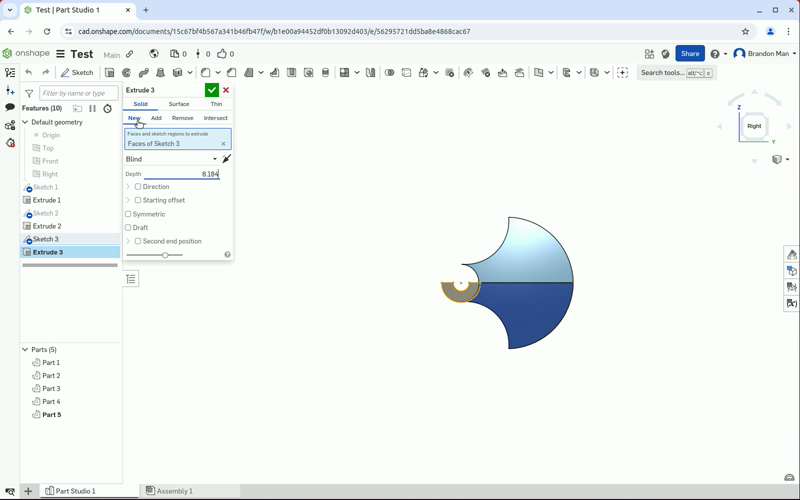
key(enter)
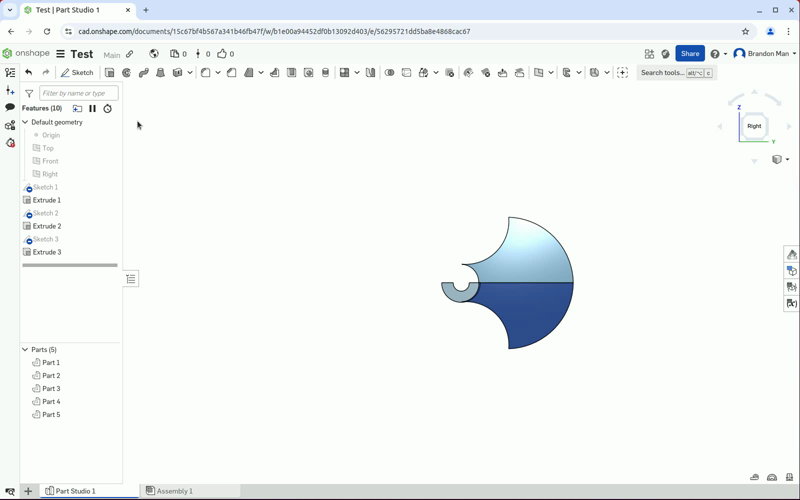
key(shift+h)
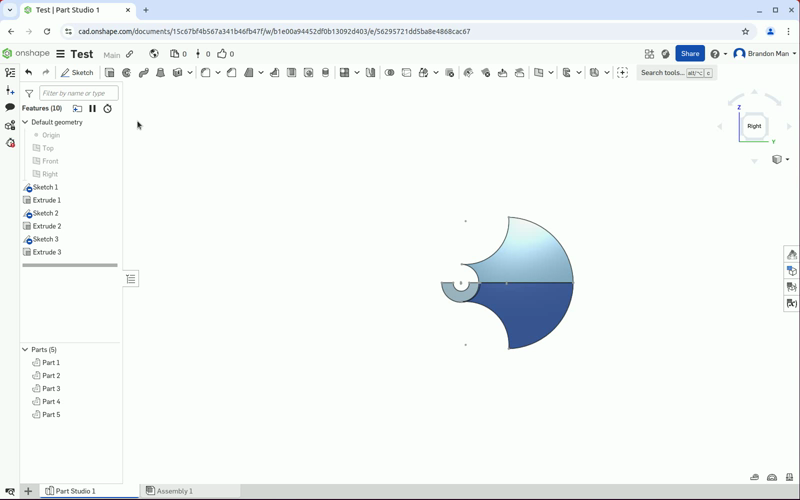
key(shift+h)
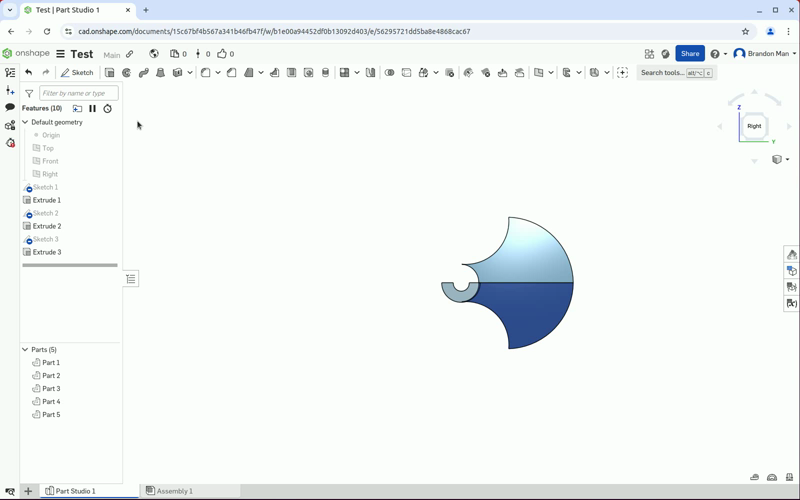
mouse_move(73, 189)
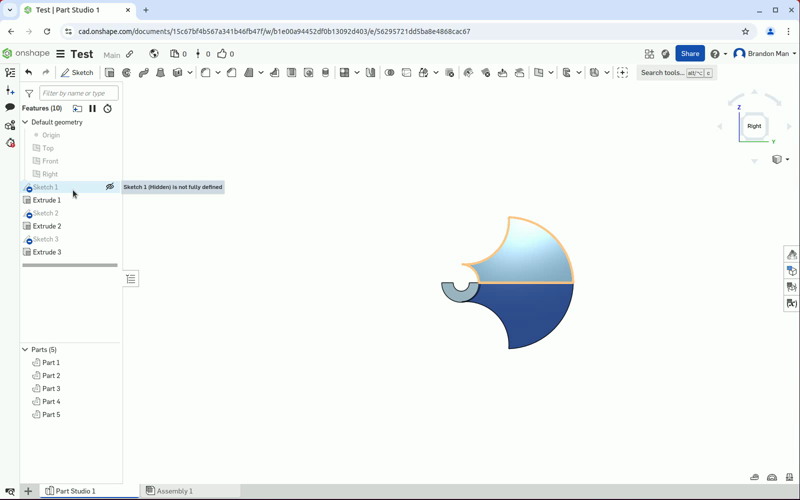
click(73, 189)
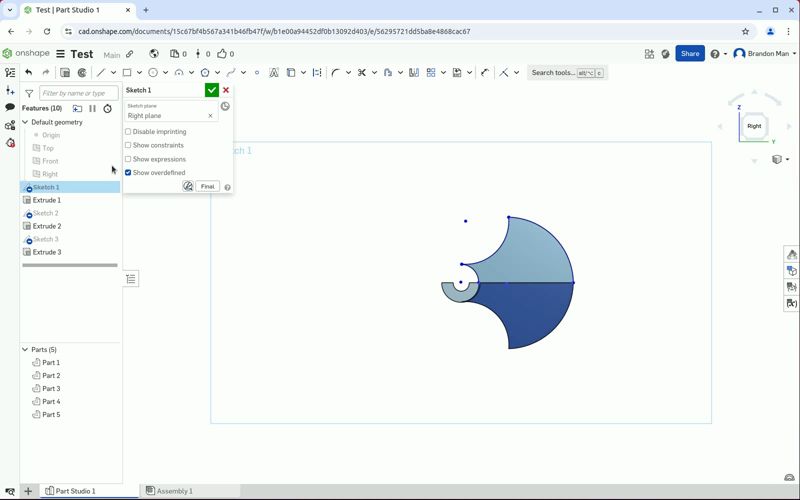
mouse_move(229, 92)
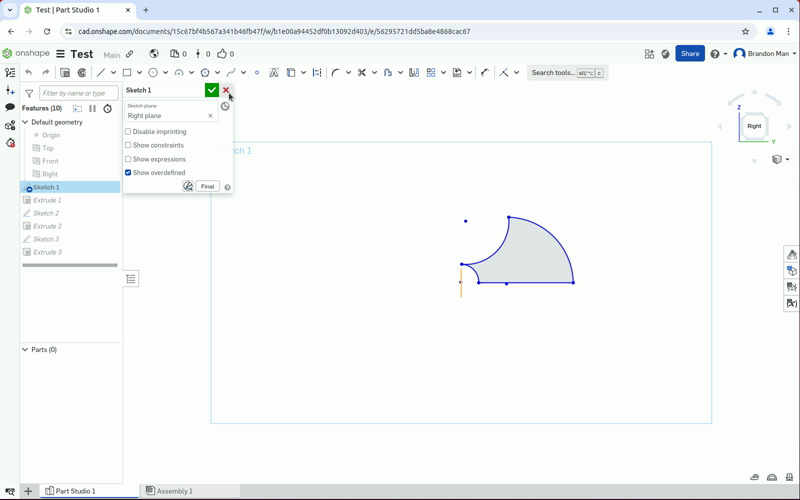
click(229, 92)
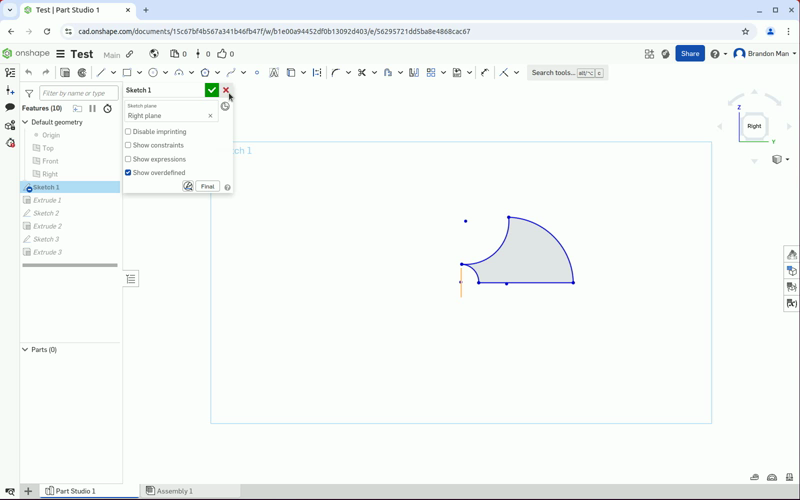
key(shift+s)
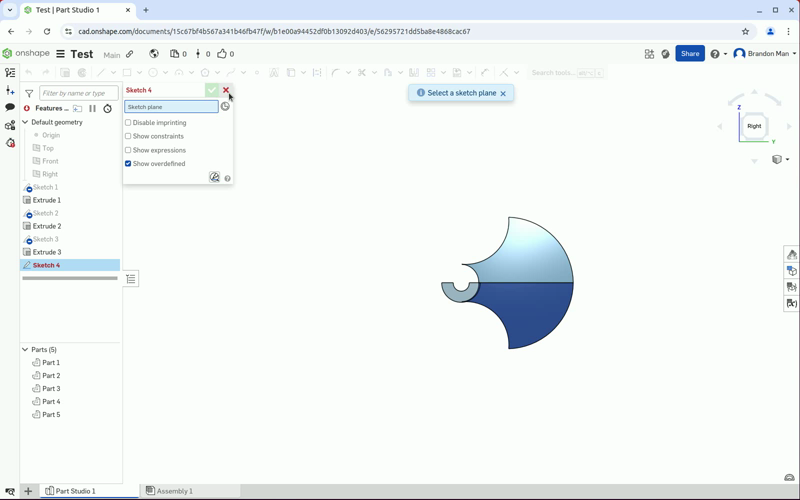
mouse_move(73, 176)
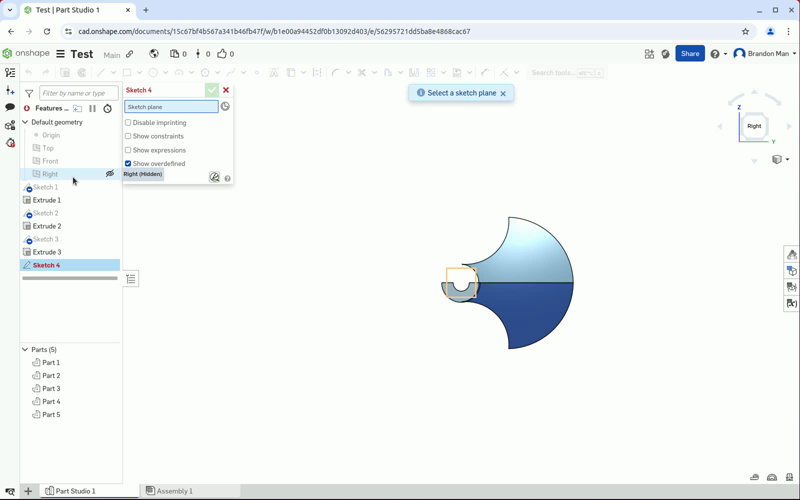
click(73, 176)
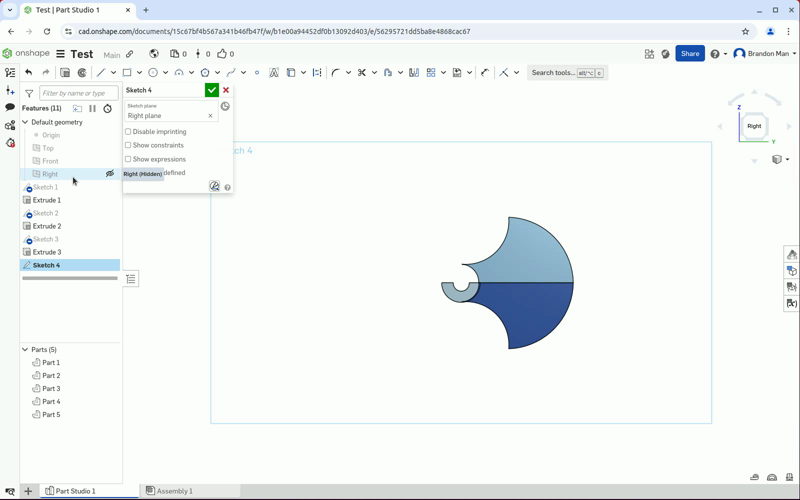
mouse_move(73, 352)
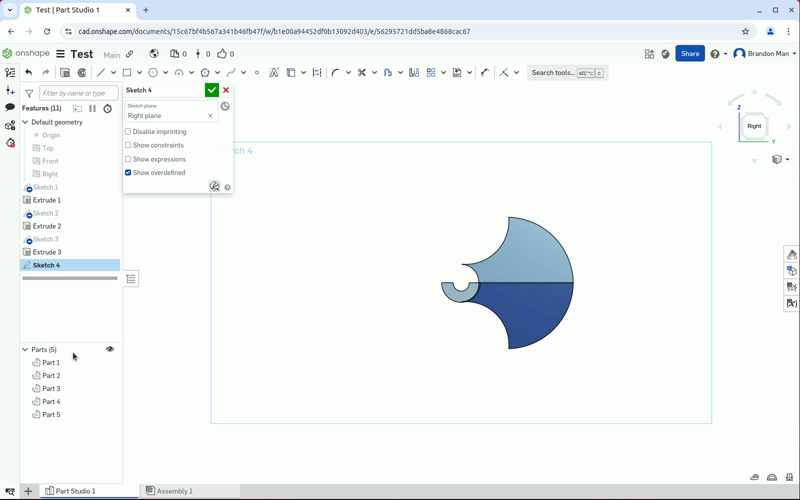
key(y)
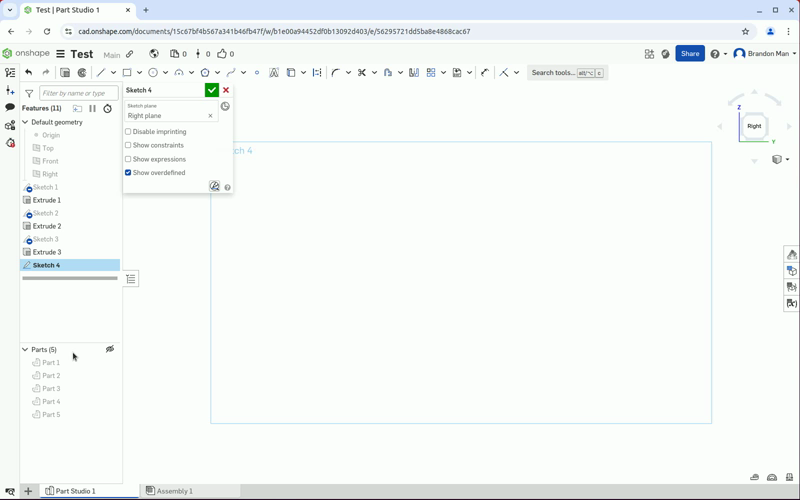
key(l)
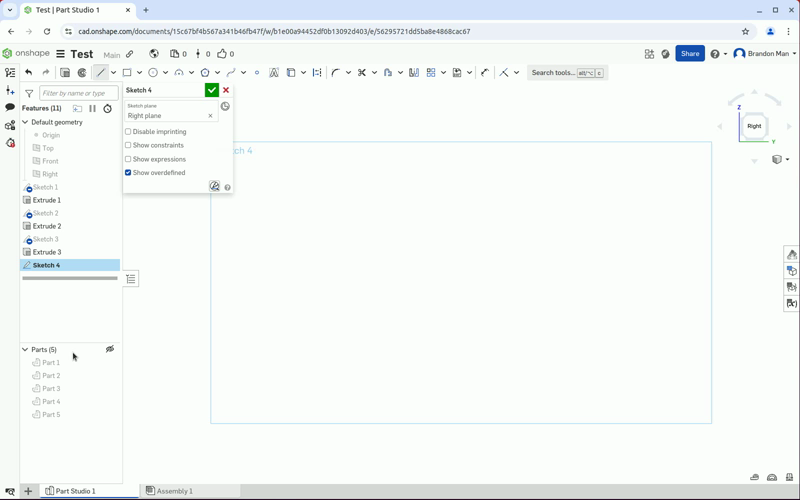
key_down(shift)
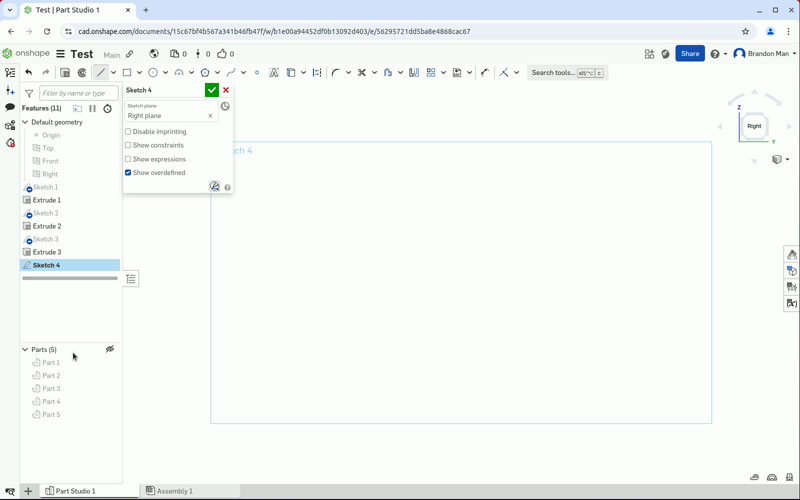
mouse_move(441, 282)
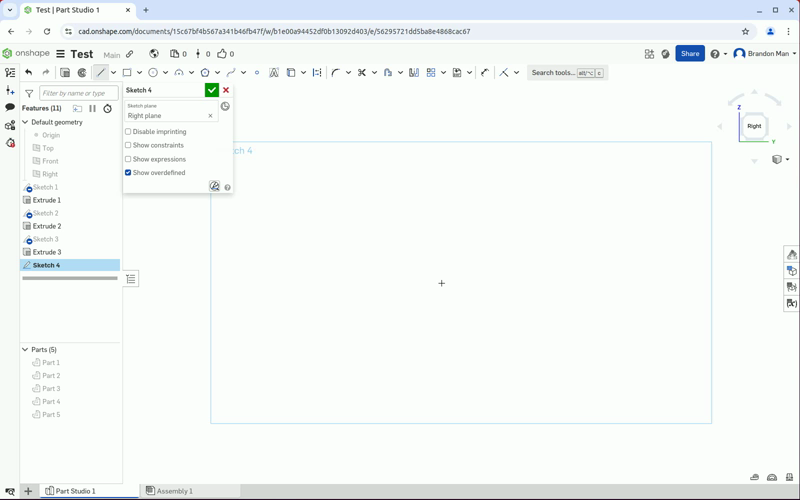
click(441, 282)
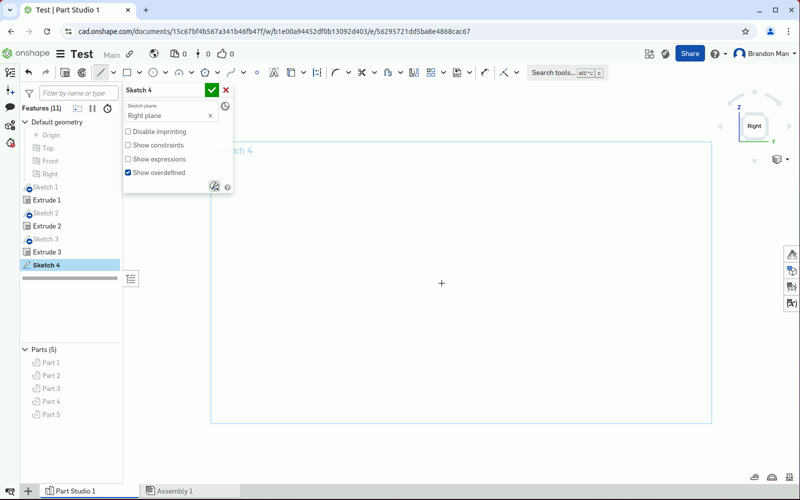
key_up(shift)
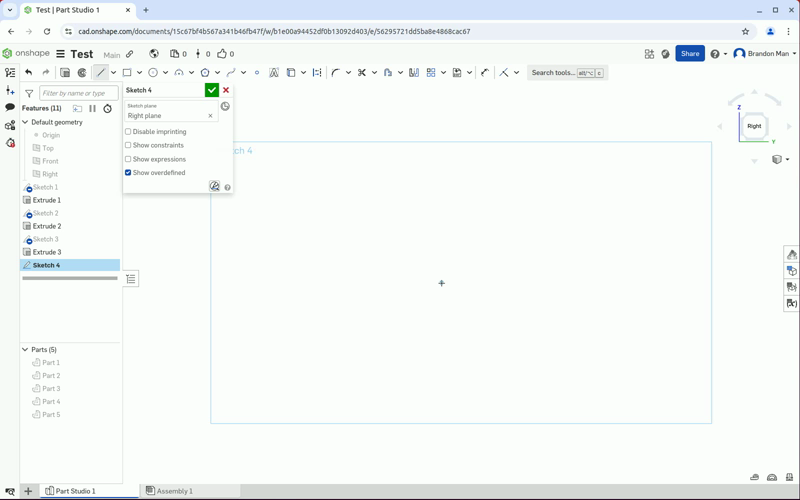
key_down(shift)
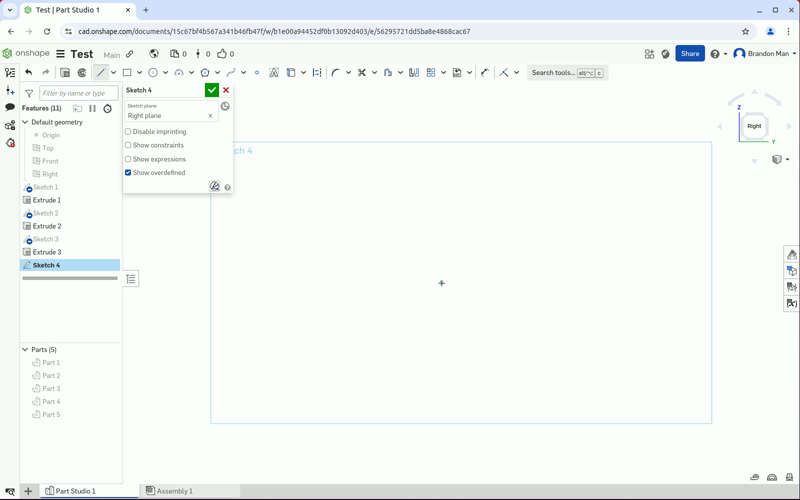
mouse_move(471, 282)
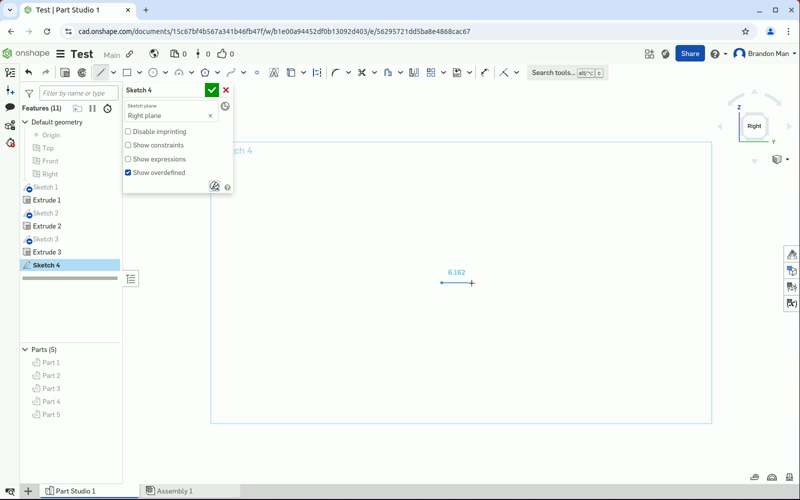
mouse_move(453, 282)
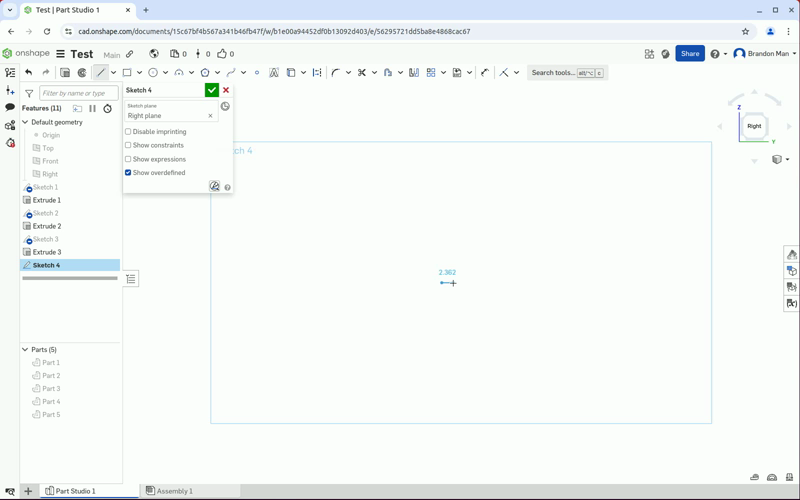
click(453, 282)
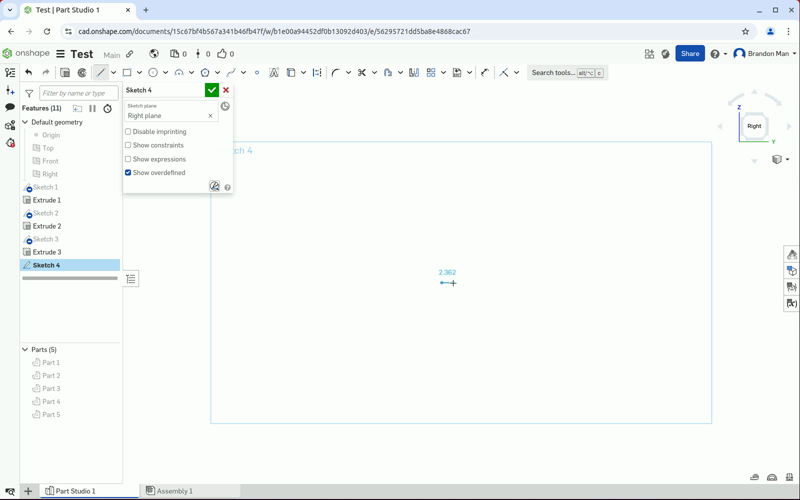
key_up(shift)
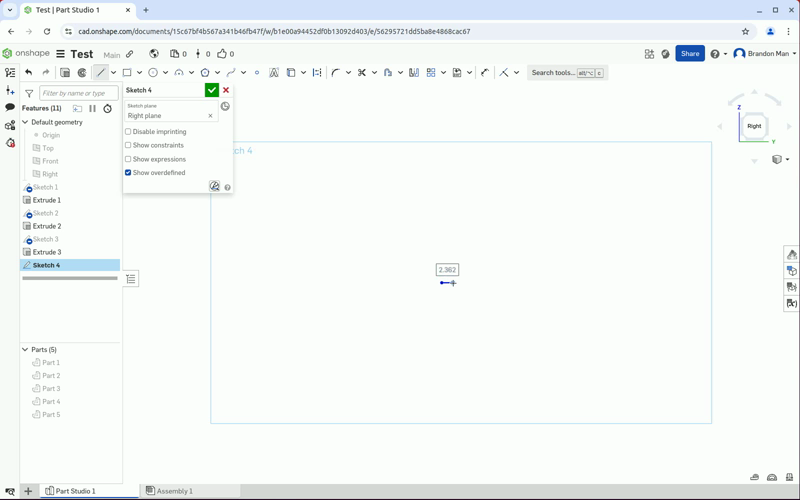
key(esc)
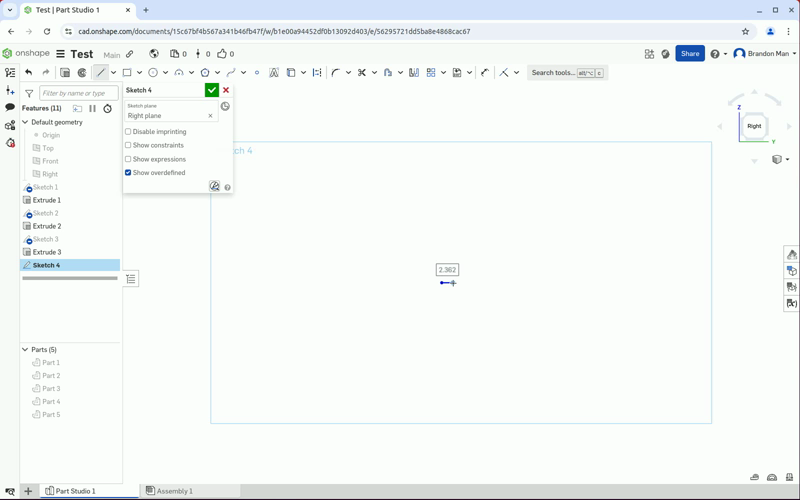
key(a)
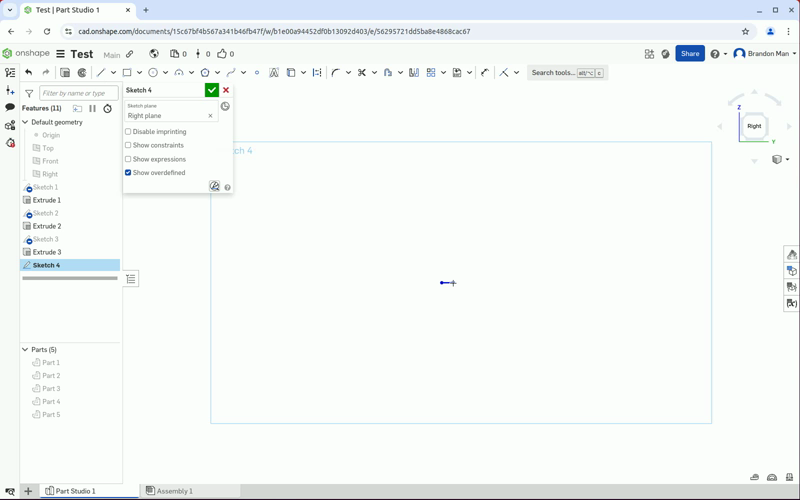
mouse_move(453, 282)
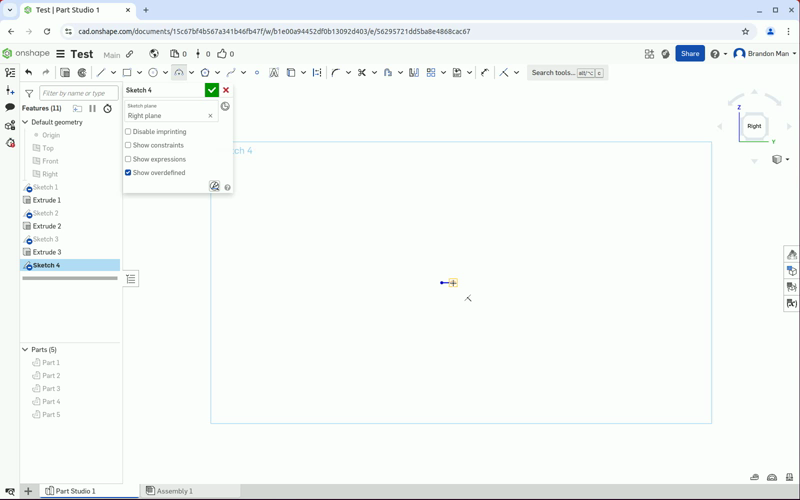
click(453, 282)
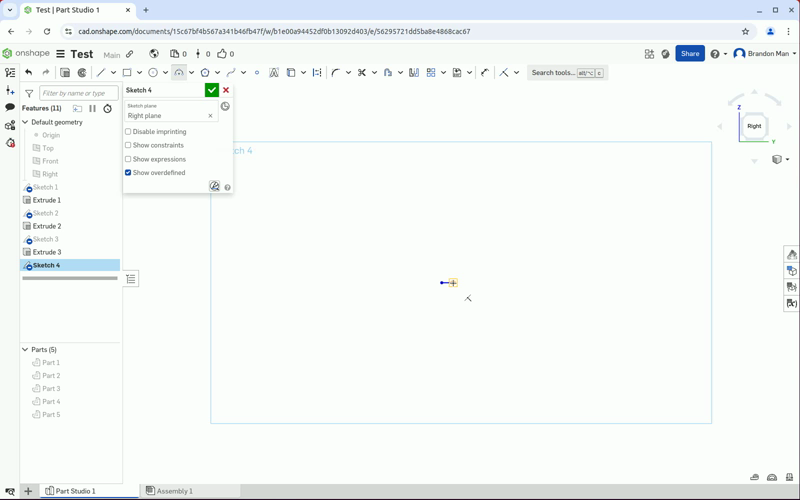
key_down(shift)
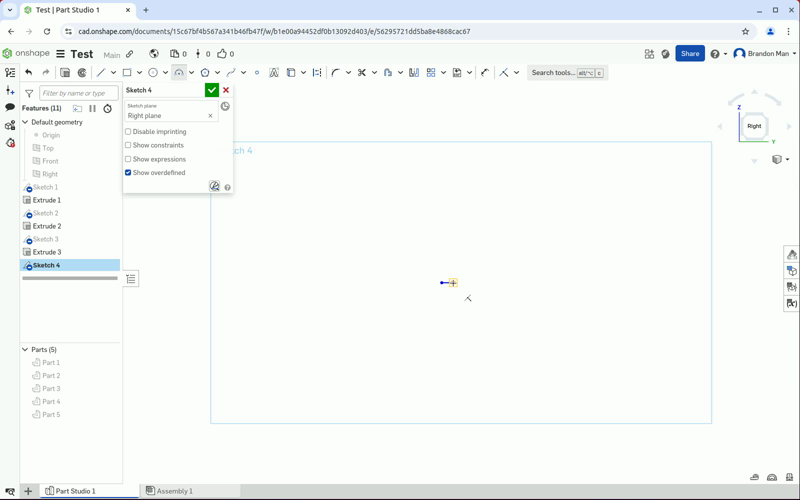
mouse_move(469, 282)
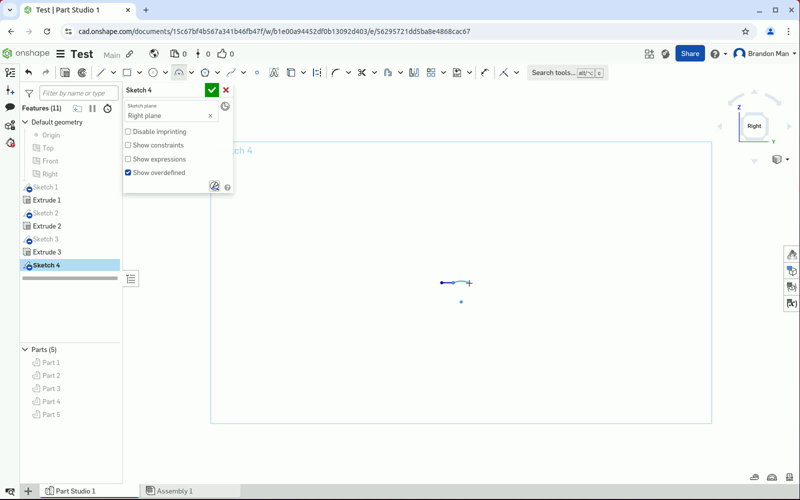
click(469, 282)
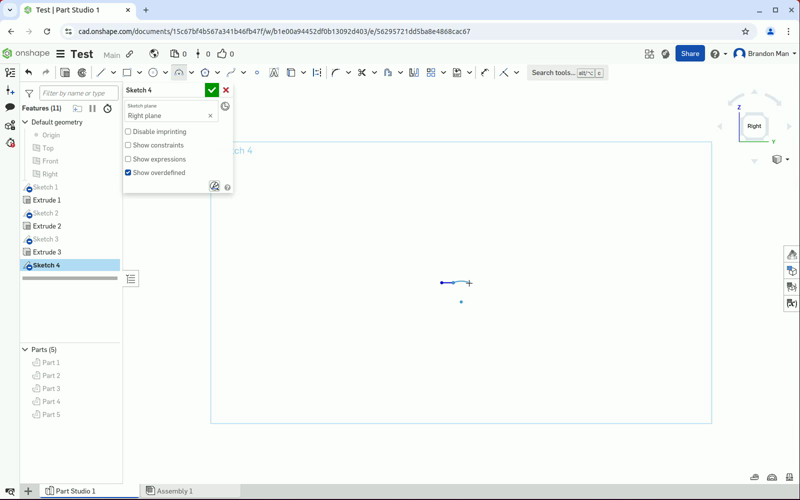
mouse_move(461, 274)
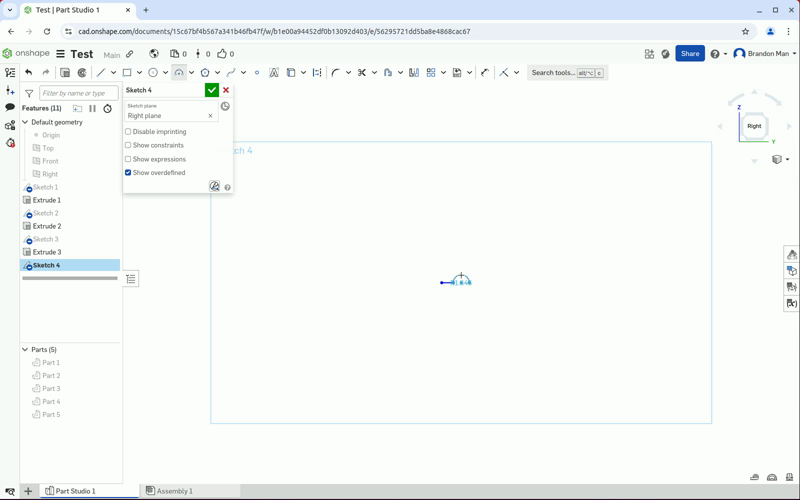
click(461, 274)
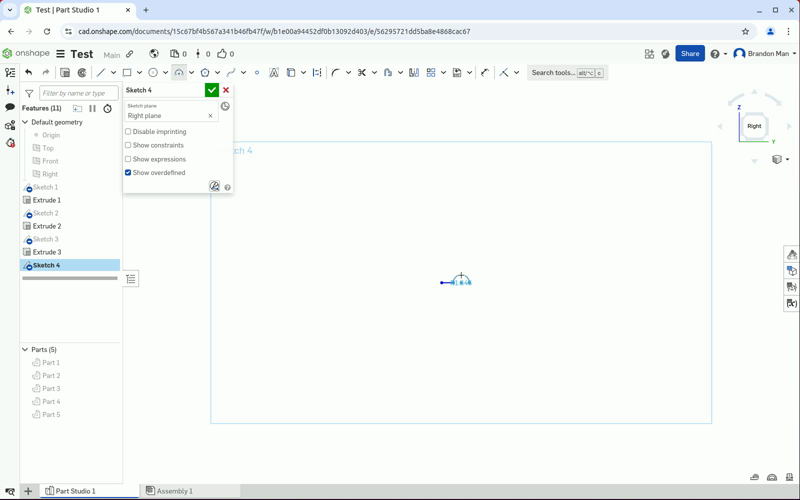
key_up(shift)
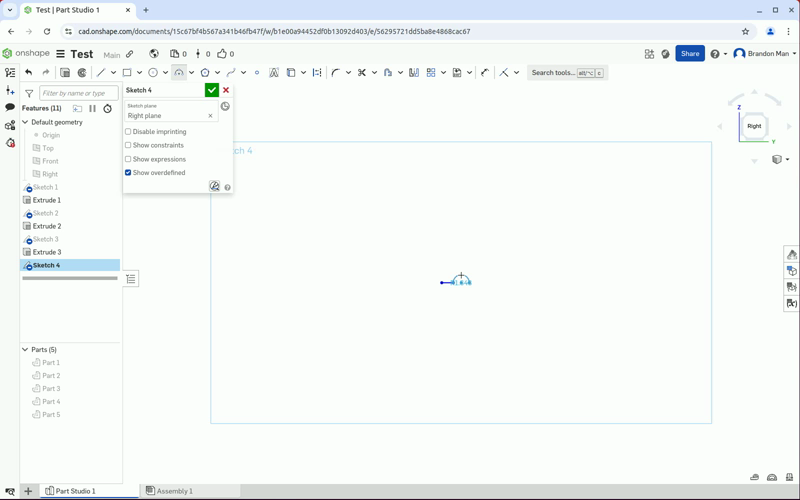
key(esc)
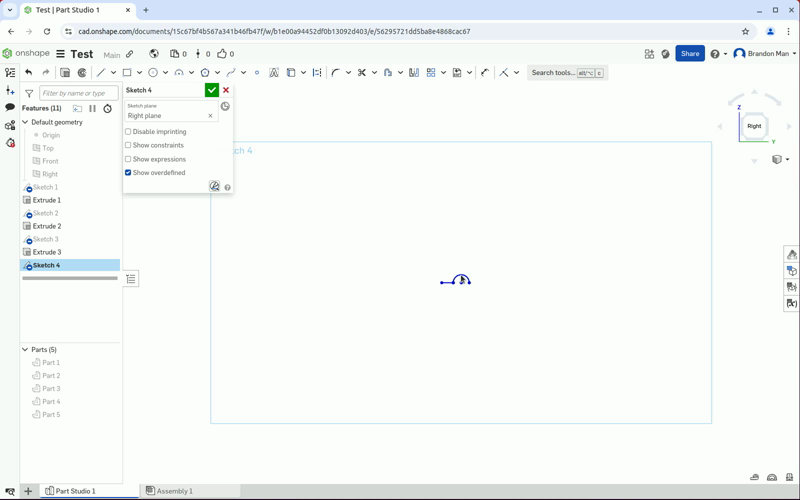
key(l)
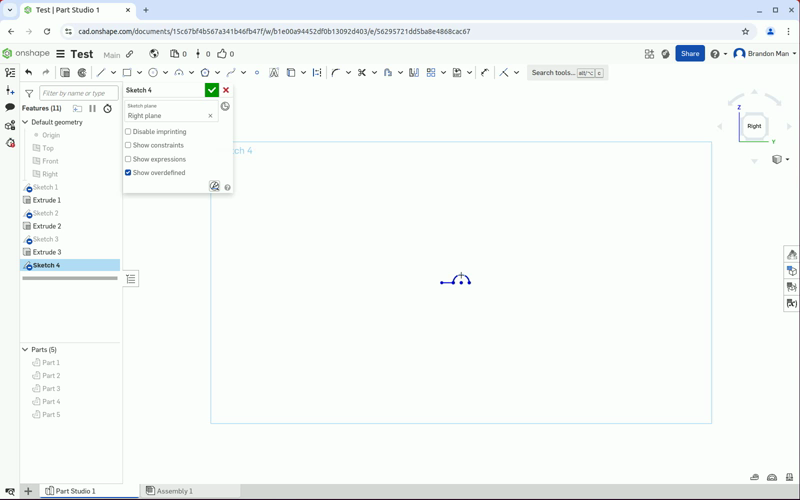
mouse_move(469, 282)
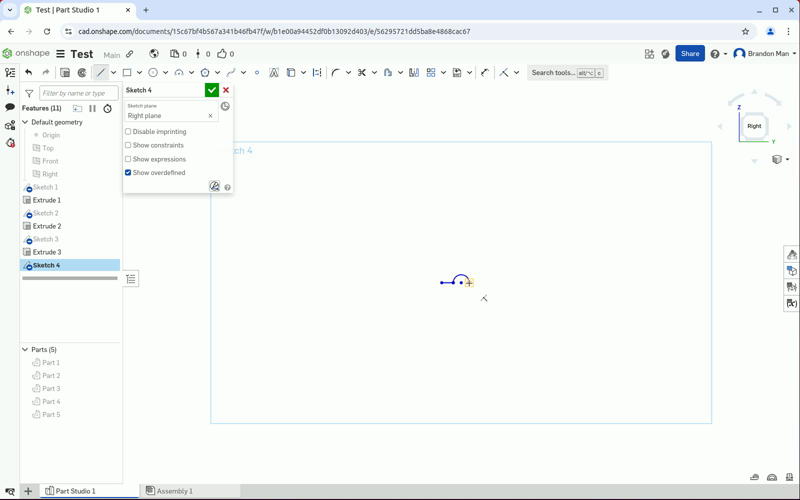
click(469, 282)
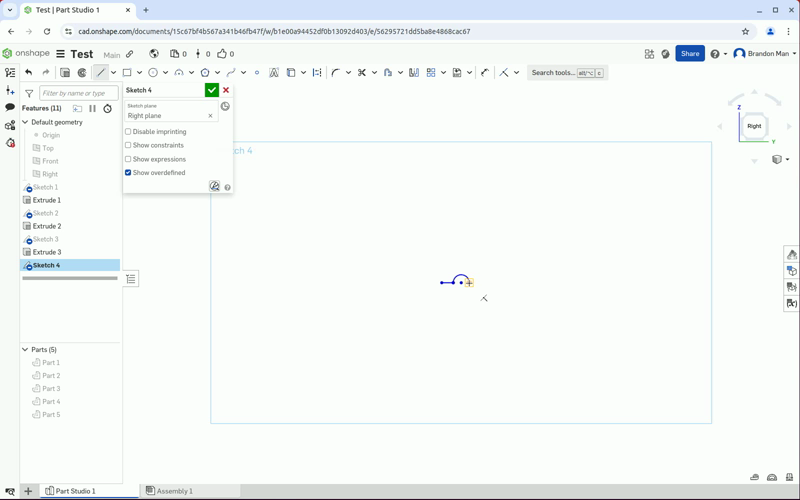
key_down(shift)
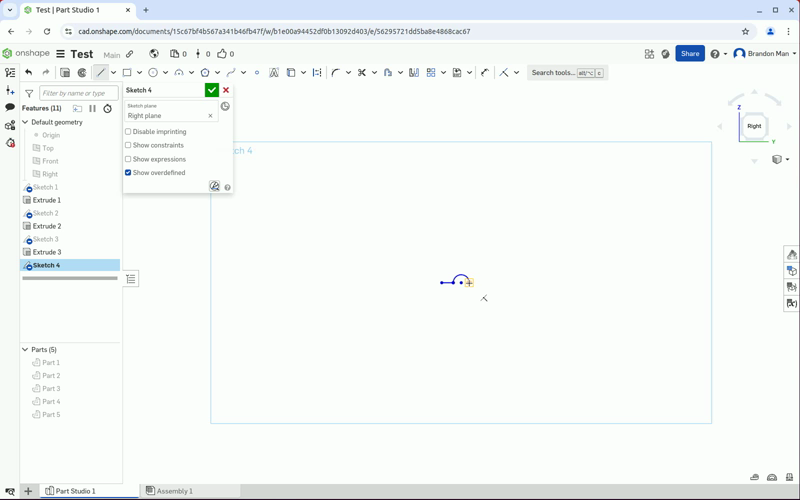
mouse_move(499, 282)
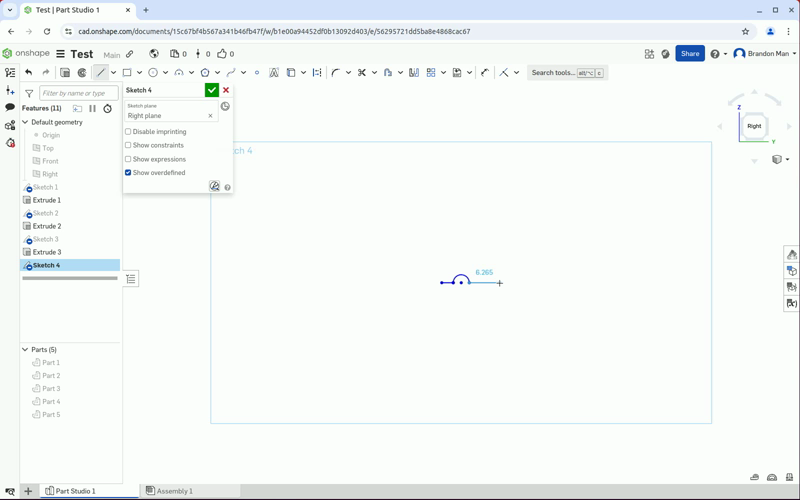
mouse_move(480, 282)
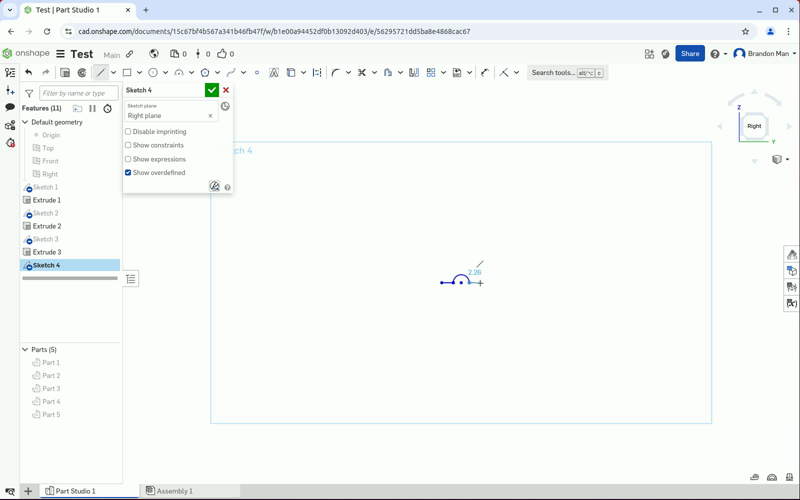
click(480, 282)
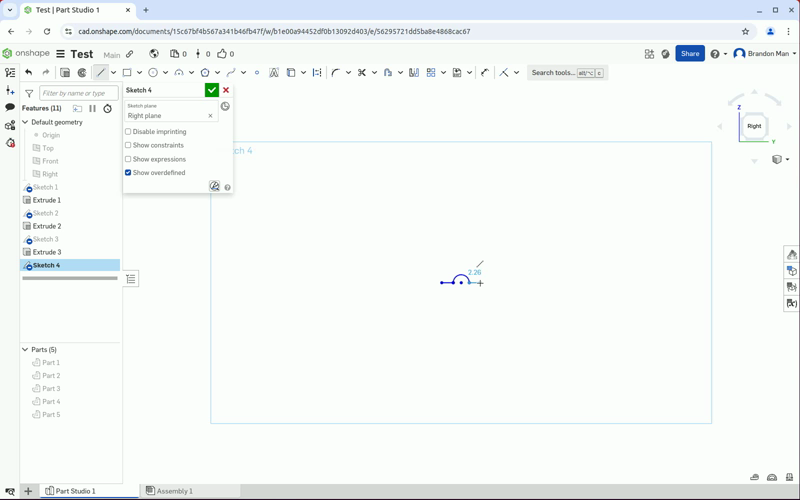
key_up(shift)
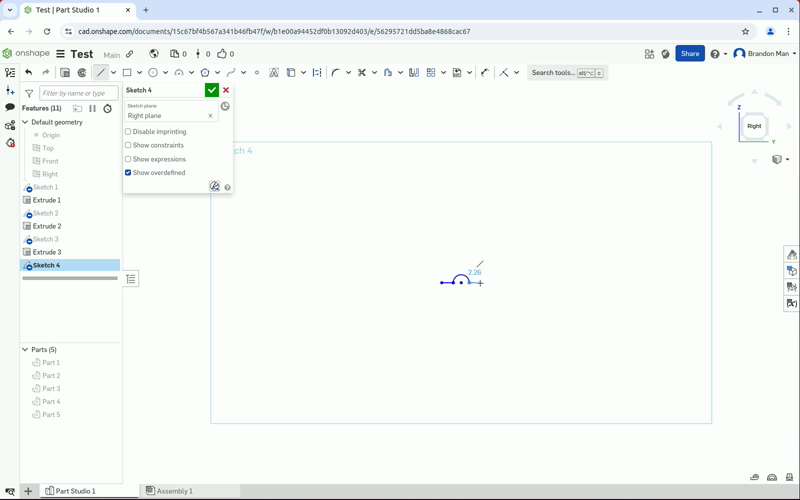
key(esc)
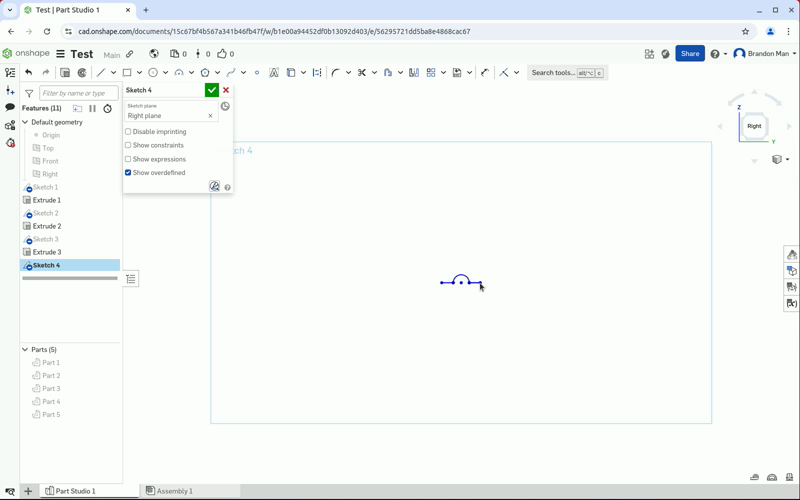
key(a)
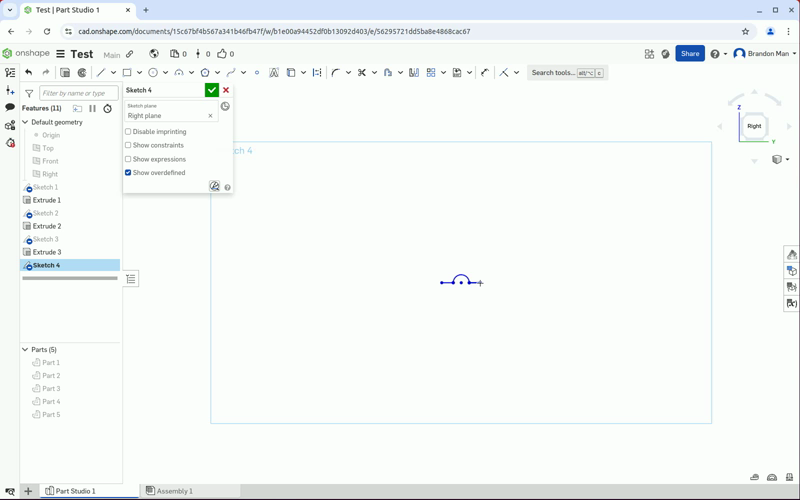
mouse_move(480, 282)
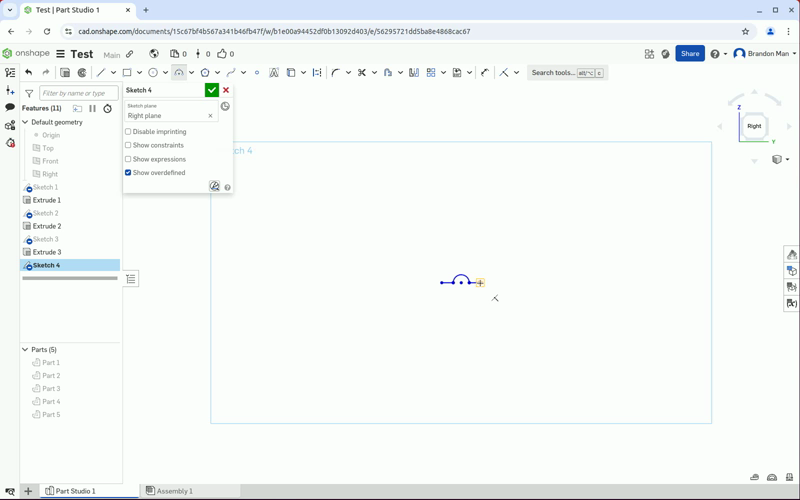
click(480, 282)
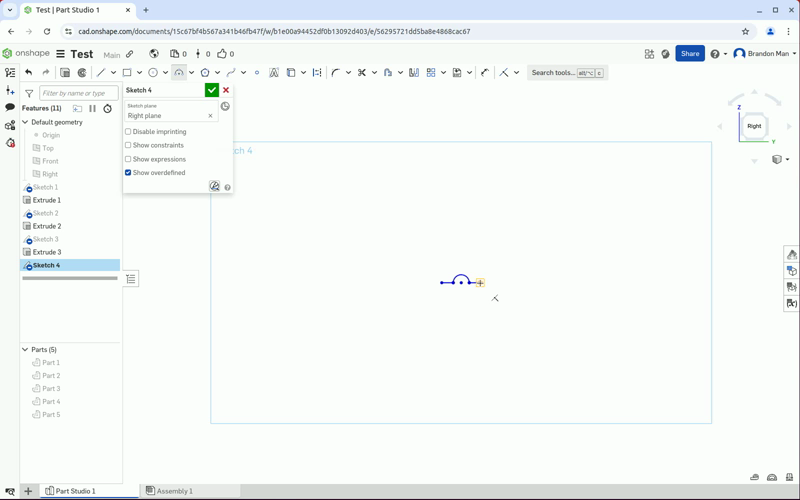
mouse_move(441, 282)
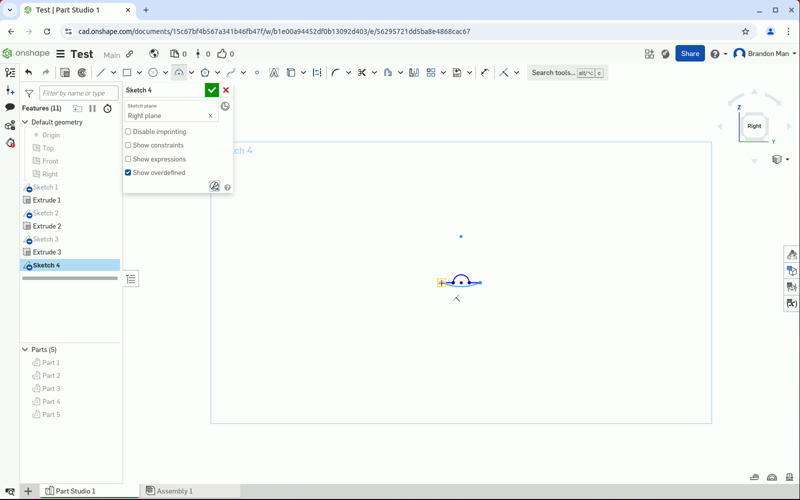
click(441, 282)
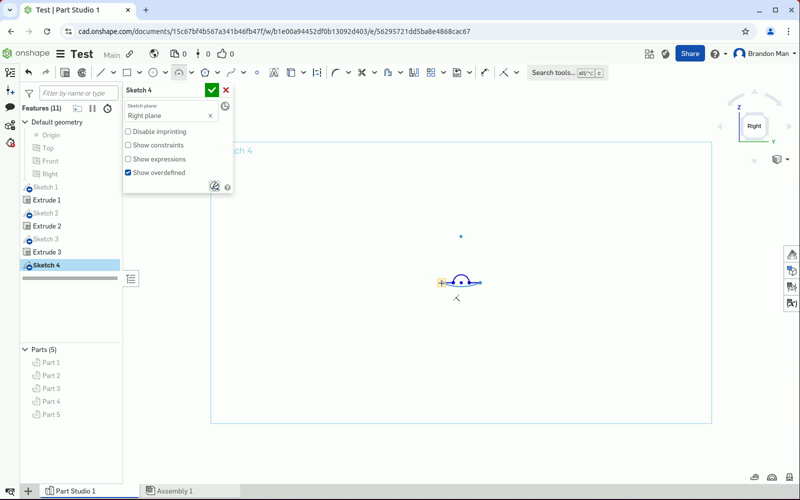
key_down(shift)
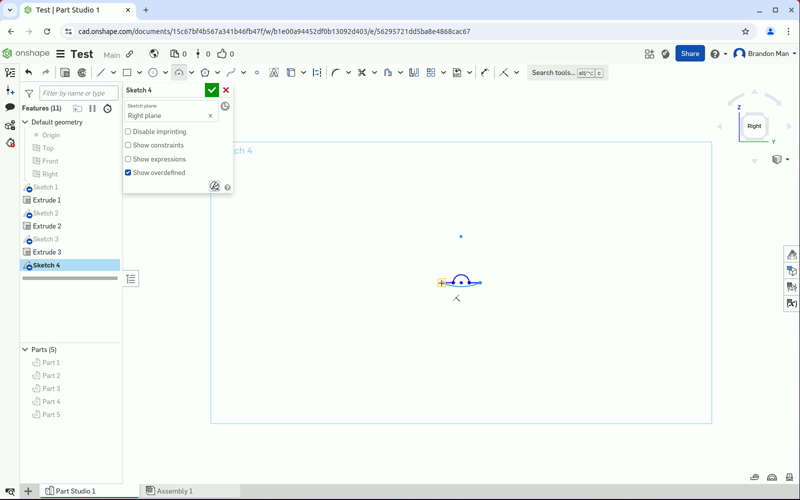
mouse_move(461, 263)
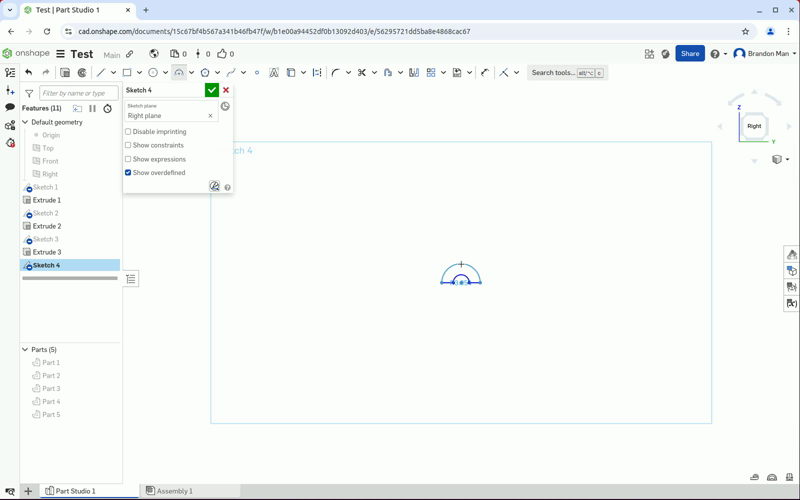
click(461, 263)
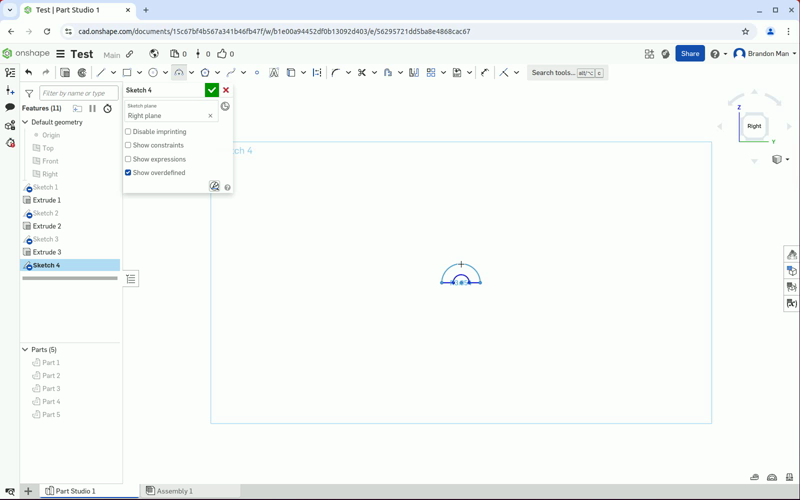
key_up(shift)
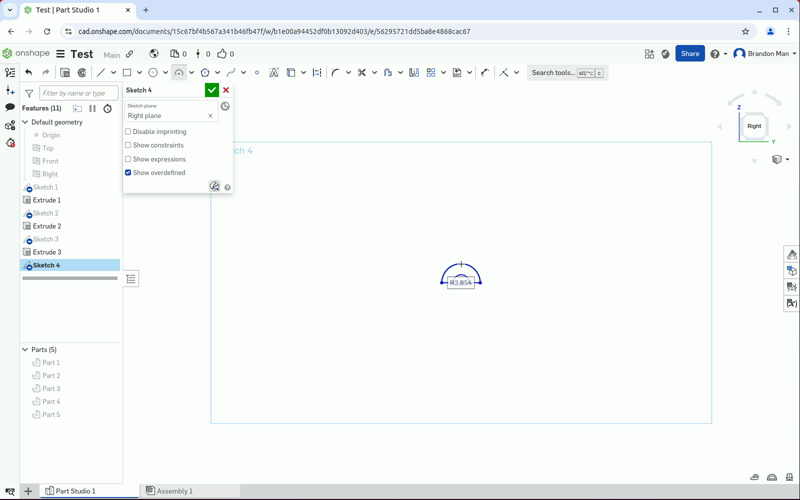
key(esc)
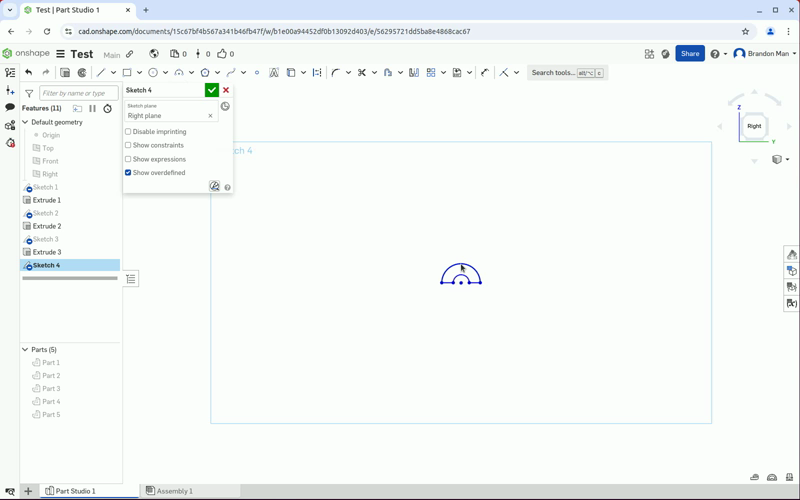
mouse_move(453, 272)
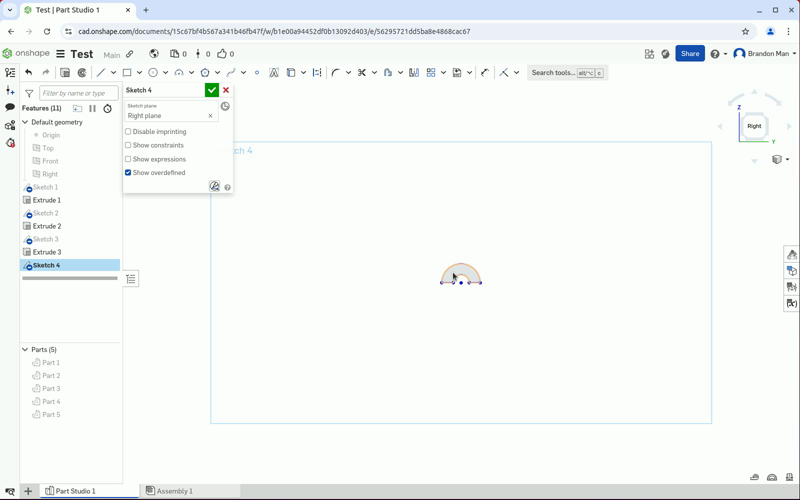
scroll(6)
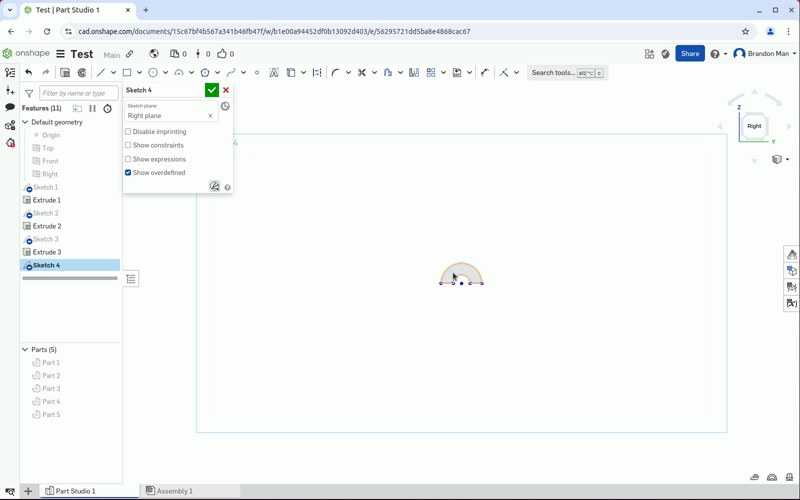
scroll(6)
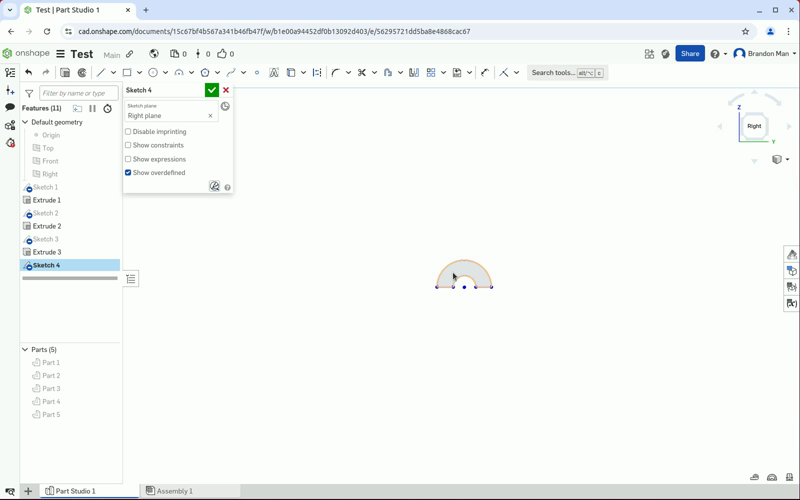
scroll(6)
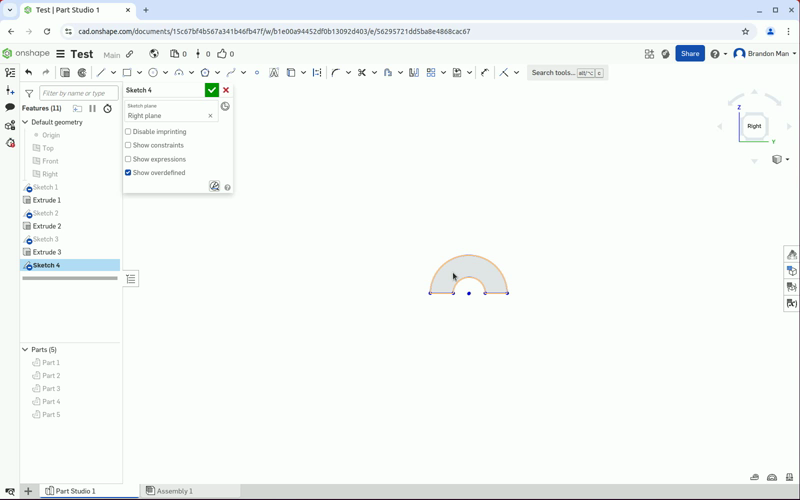
scroll(6)
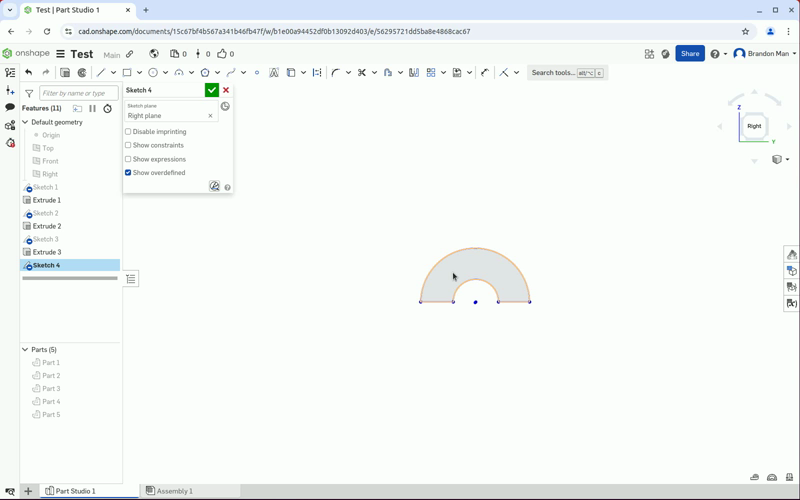
scroll(6)
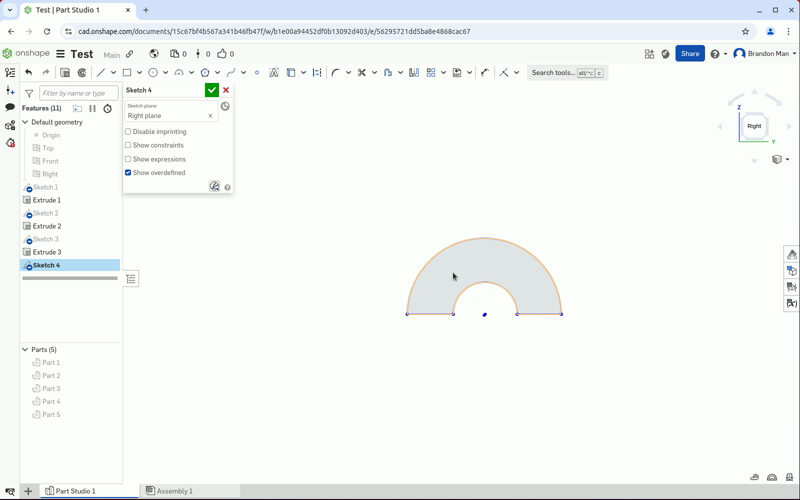
scroll(6)
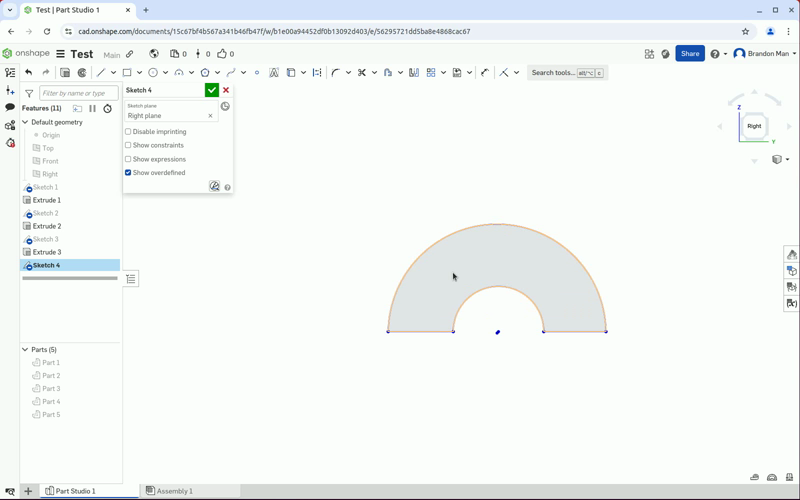
scroll(6)
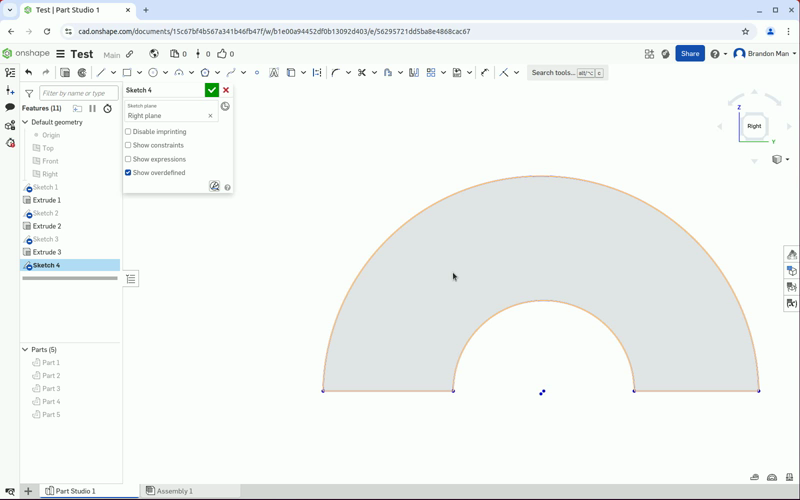
click(453, 272)
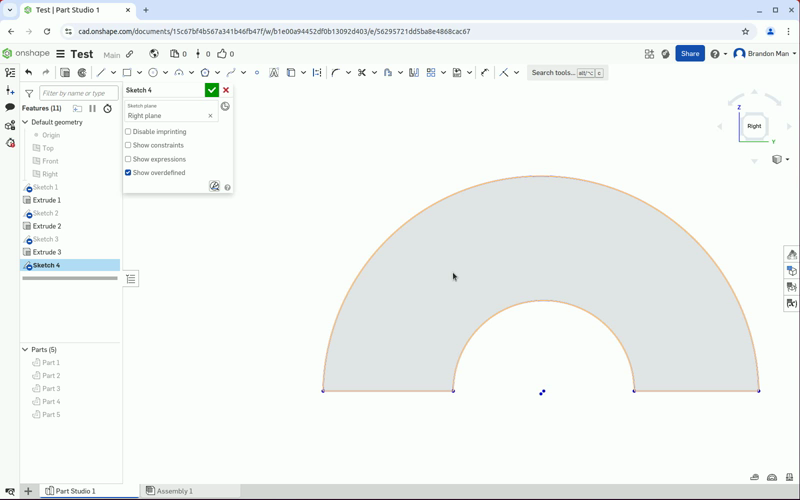
scroll(-6)
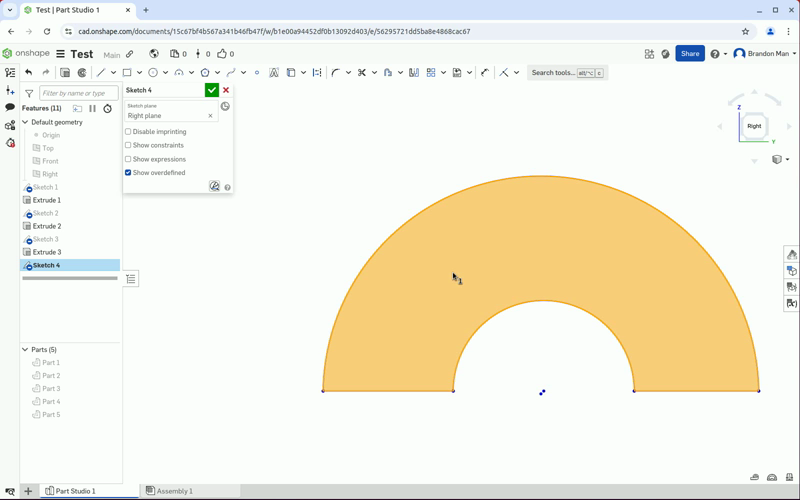
scroll(-6)
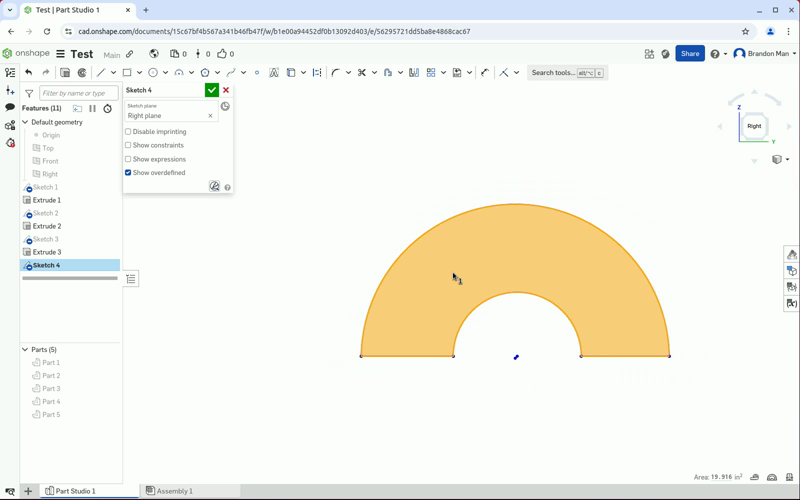
scroll(-6)
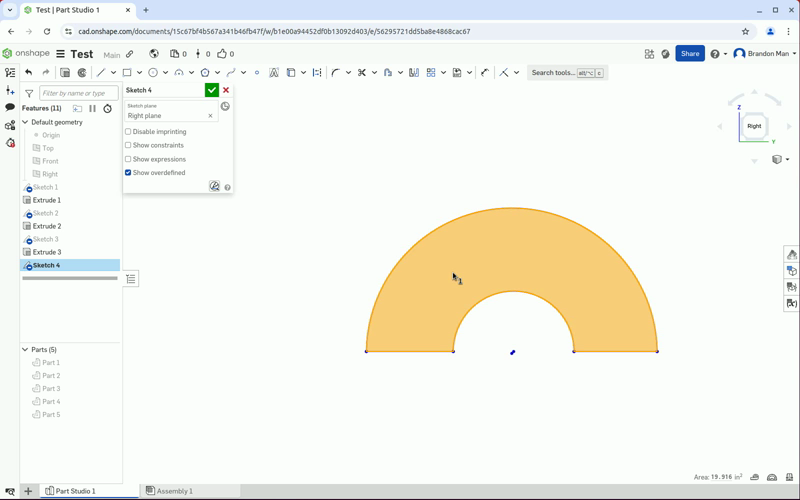
scroll(-6)
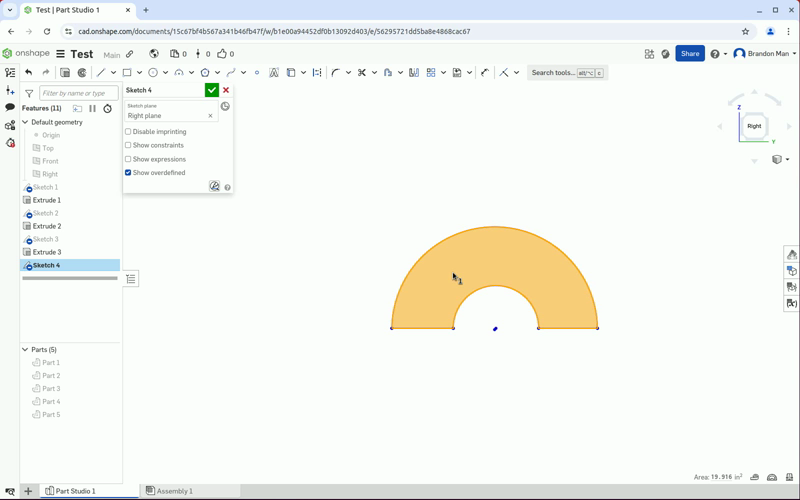
scroll(-6)
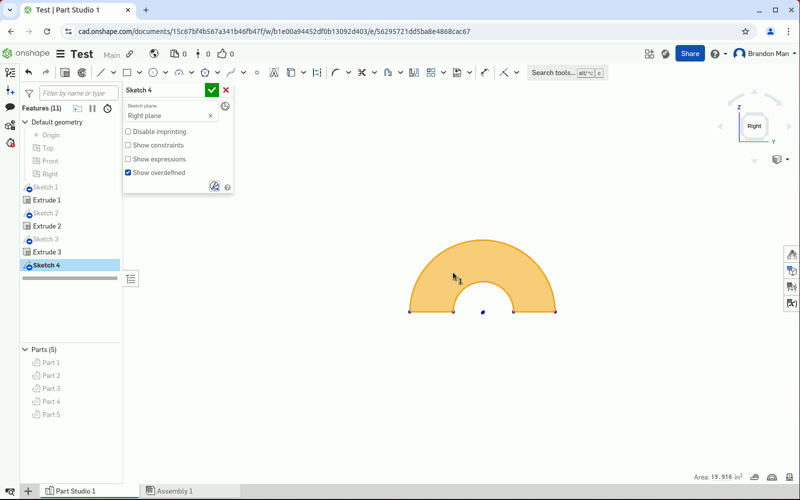
scroll(-6)
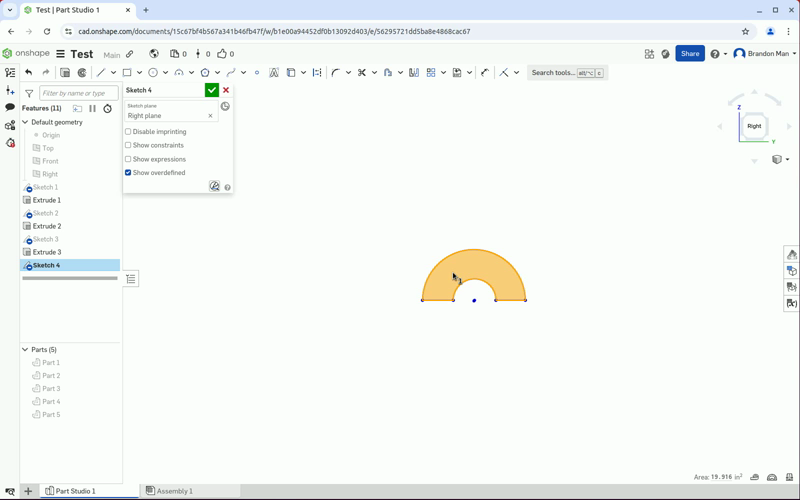
scroll(-6)
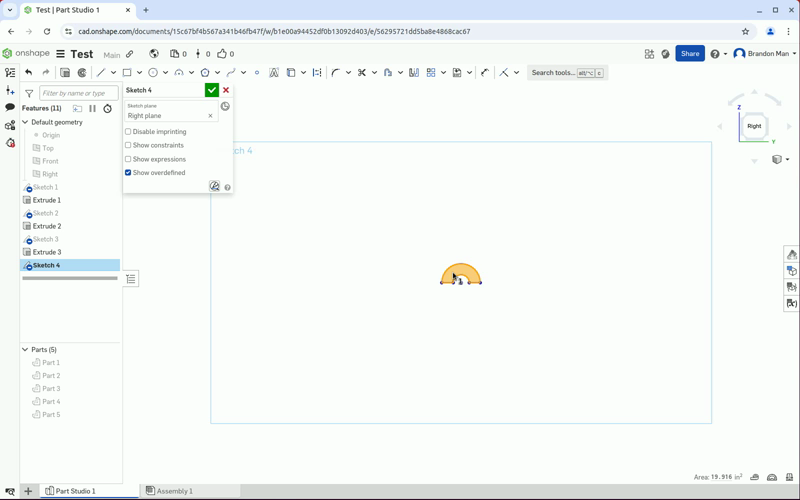
mouse_move(73, 352)
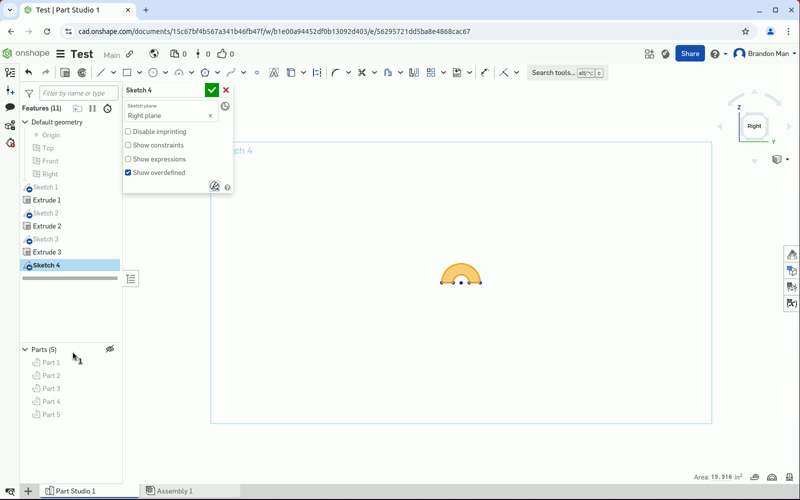
key(shift+y)
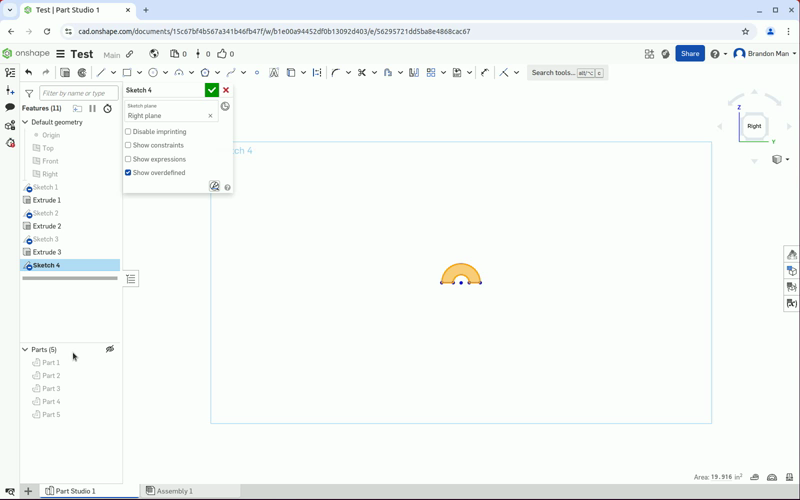
key(shift+e)
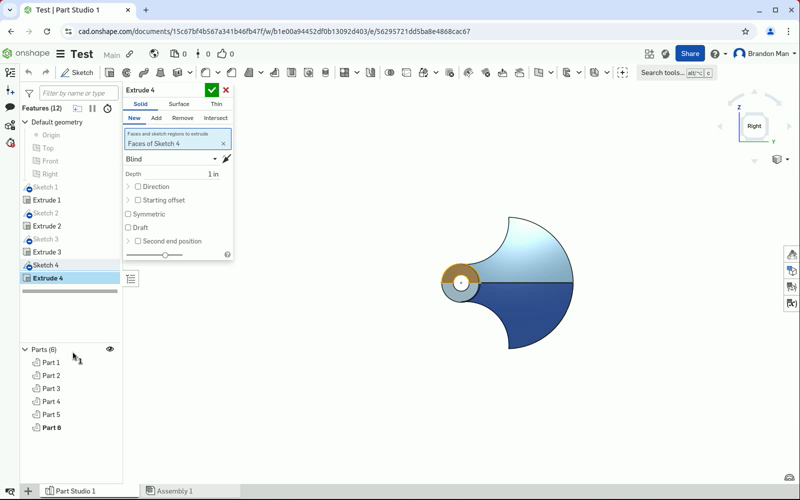
mouse_move(143, 106)
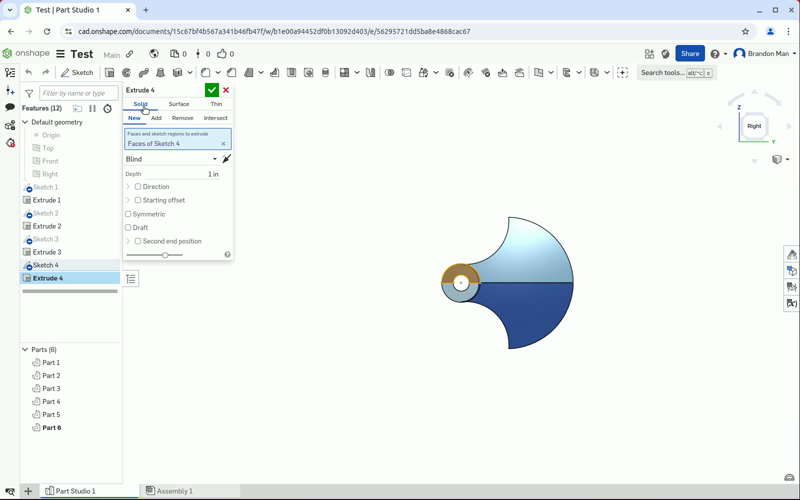
click(143, 106)
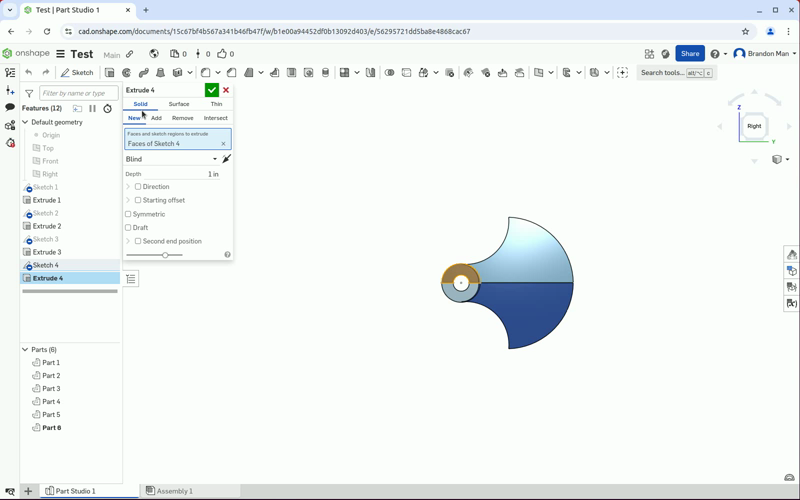
mouse_move(137, 120)
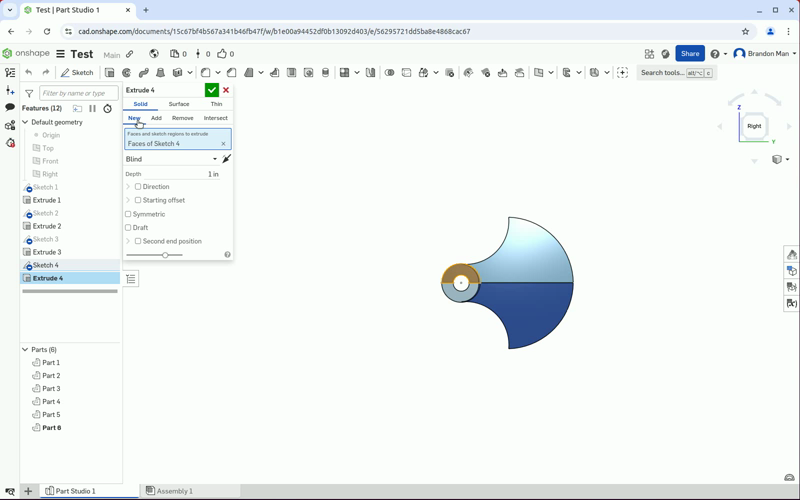
click(137, 120)
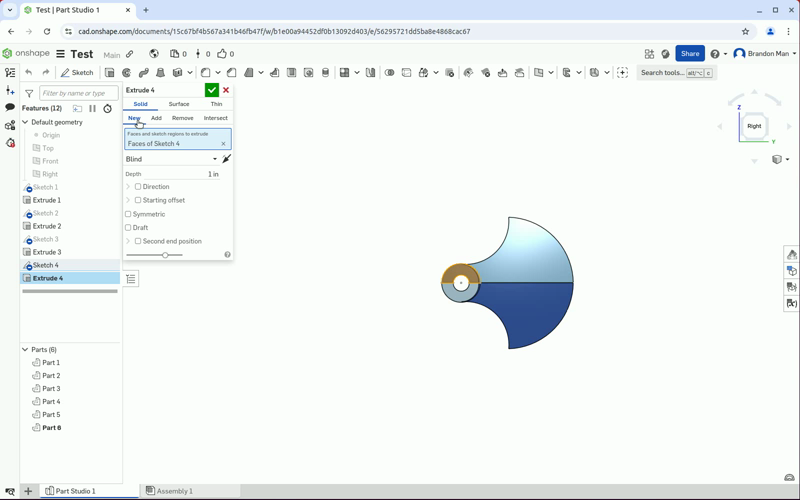
key(tab, 4)
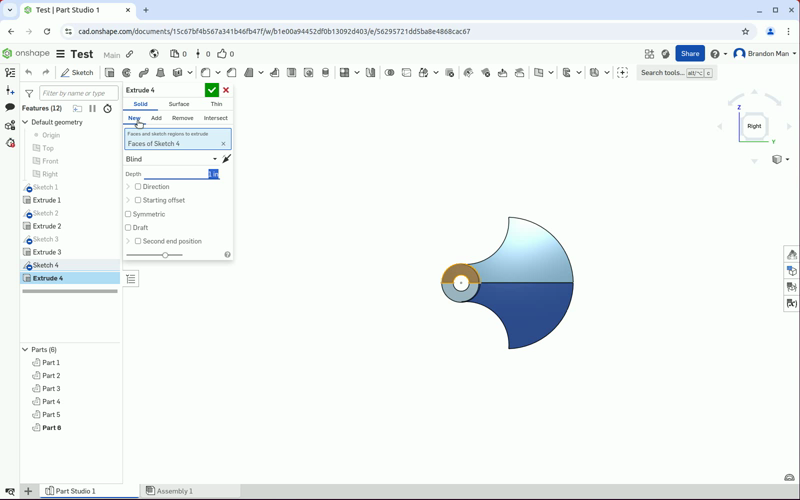
text(8.184)
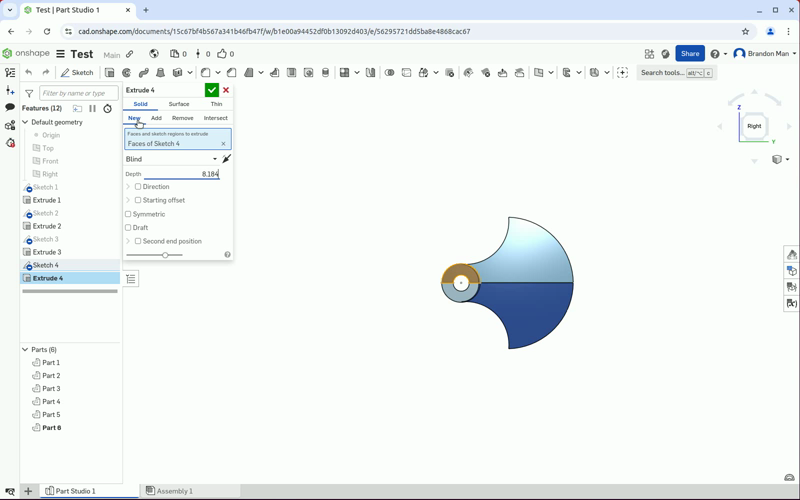
key(enter)
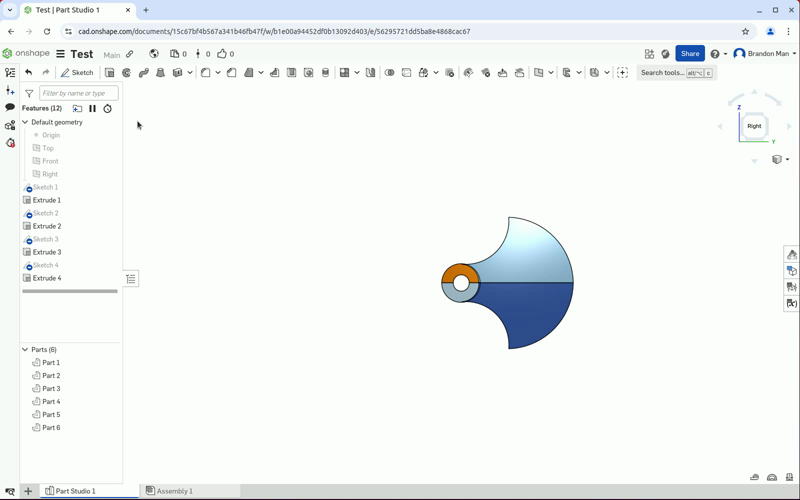
key(shift+h)
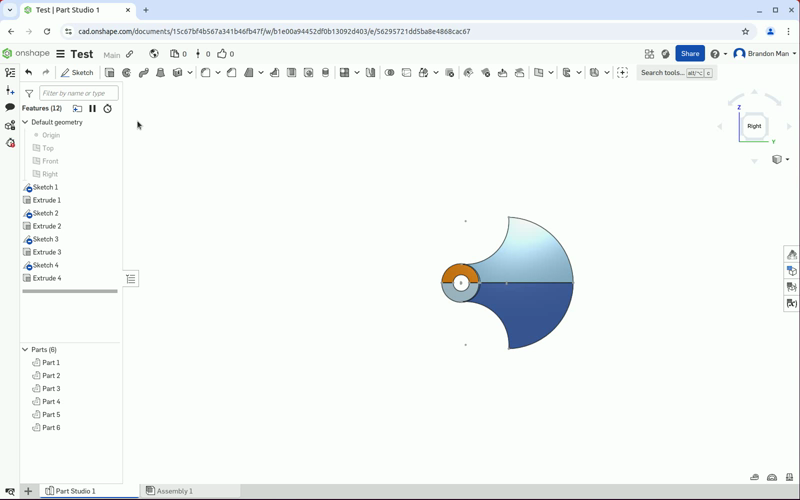
key(shift+h)
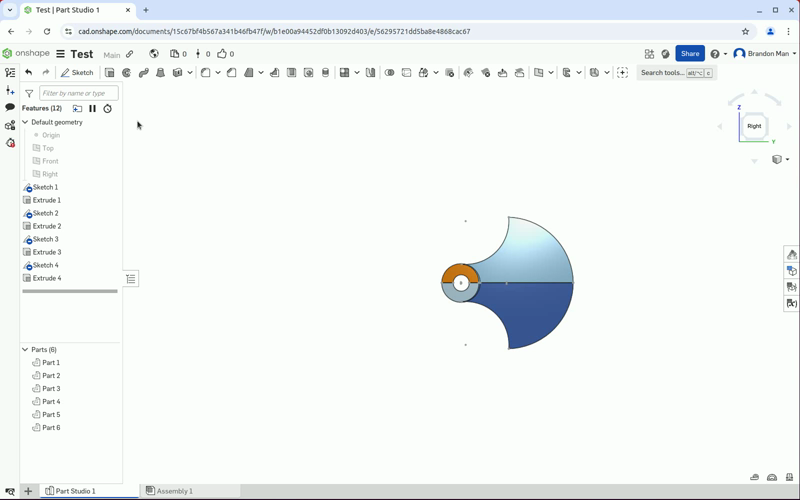
key(shift+7)
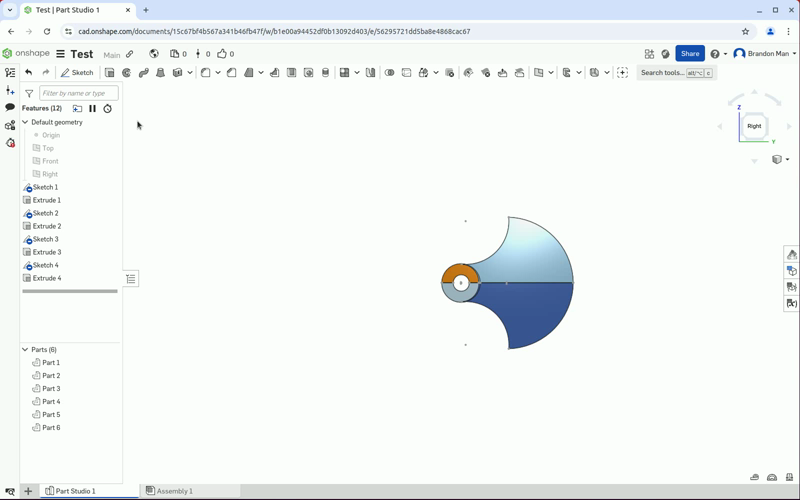
key(right, 2)
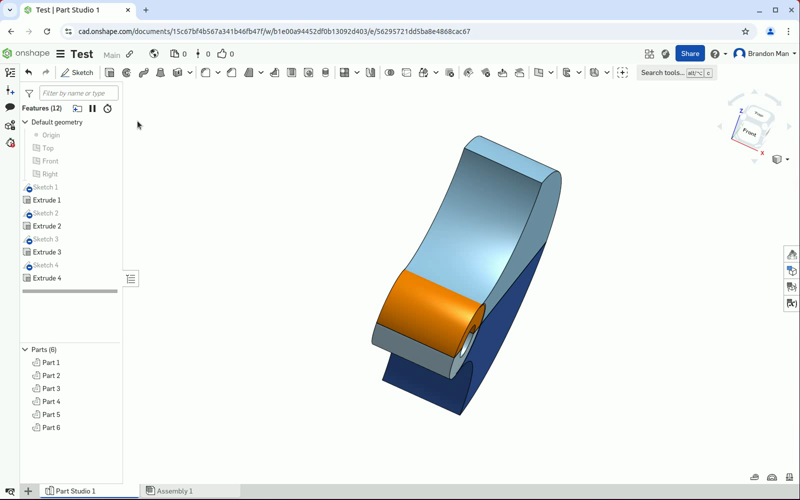
key(down, 2)
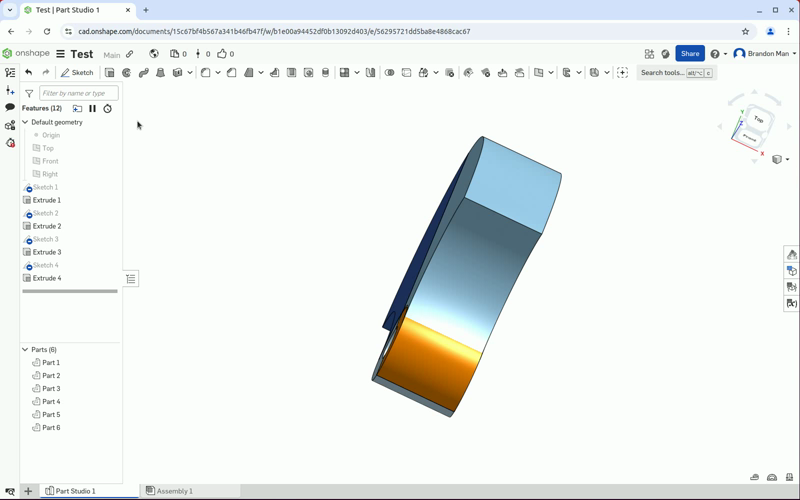
key(up, 2)
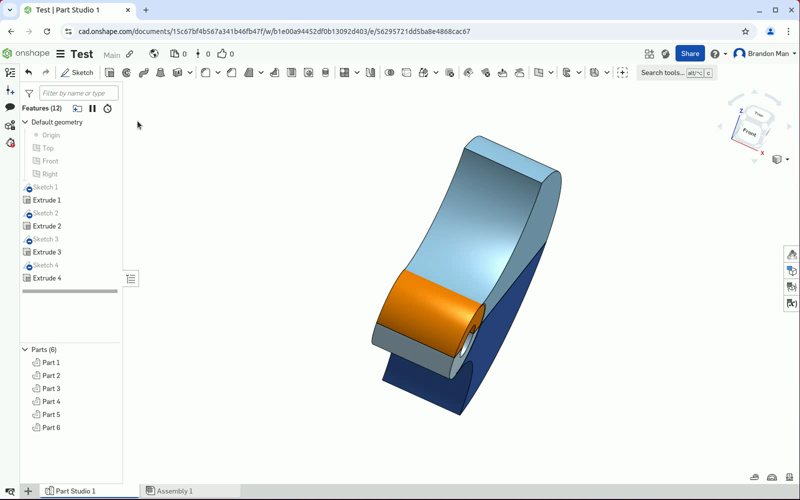
key(left, 2)
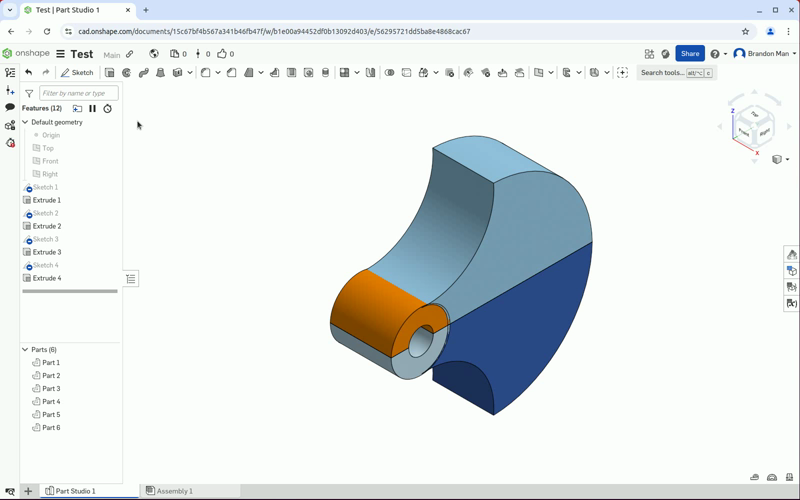
mouse_move(73, 189)
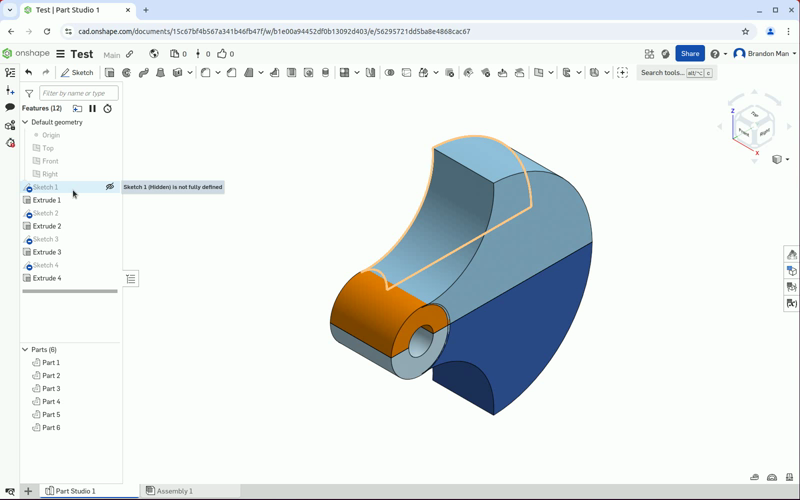
click(73, 189)